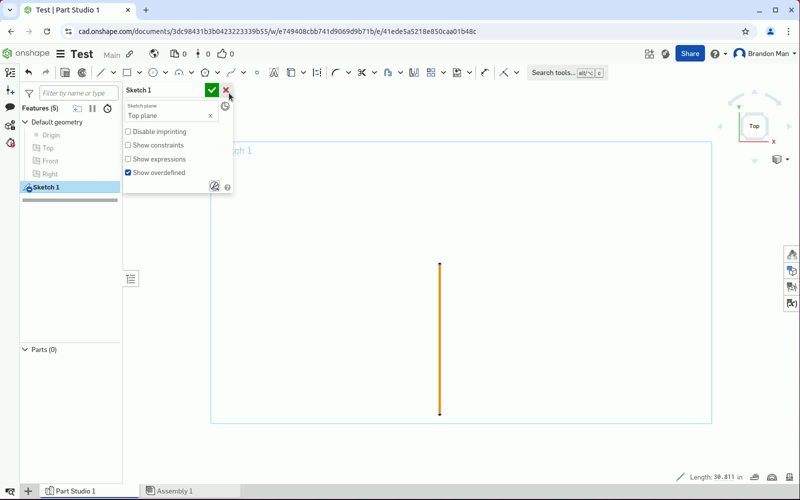
key(shift+h)
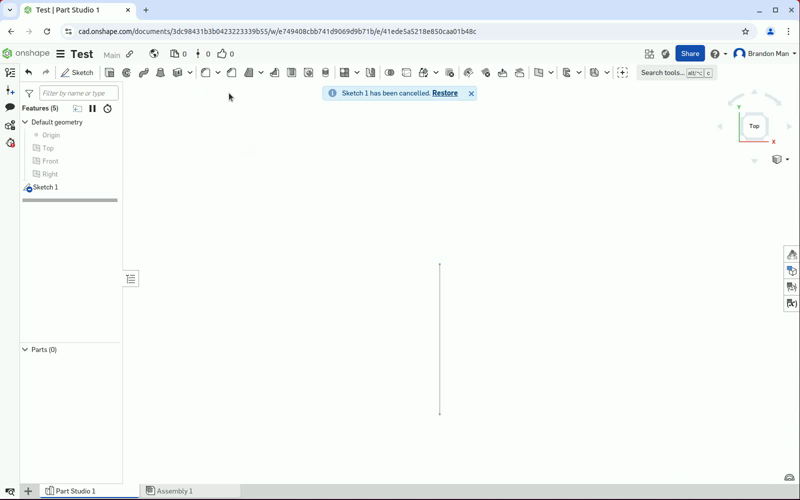
key(shift+s)
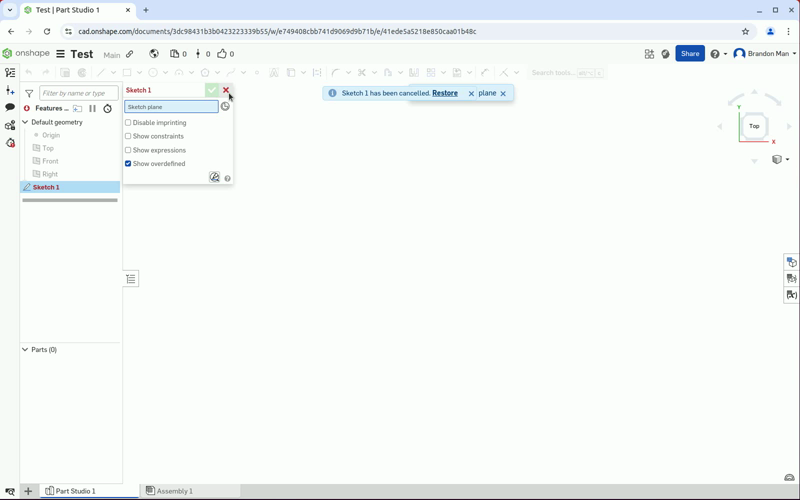
mouse_move(73, 150)
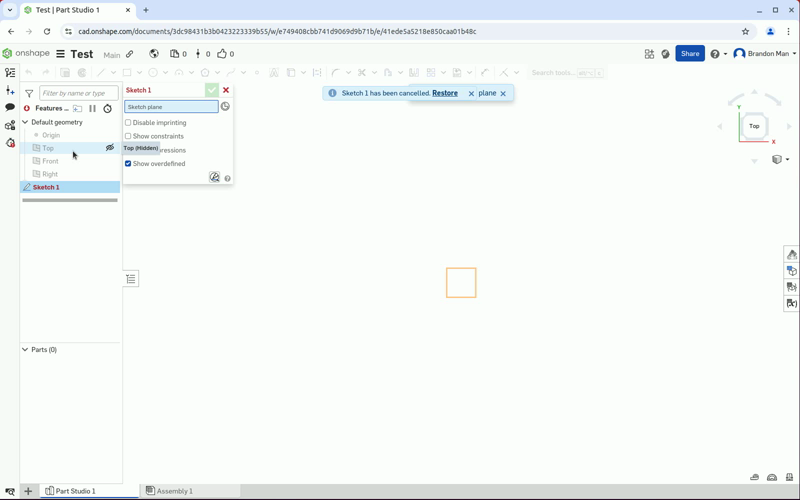
click(73, 150)
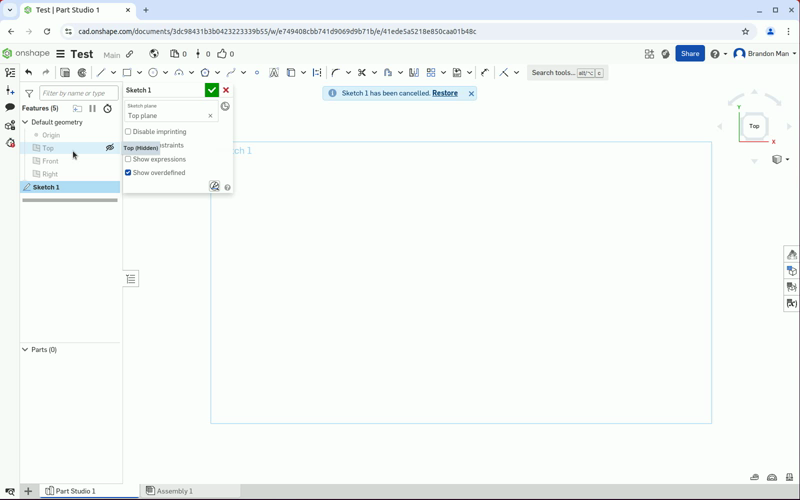
mouse_move(73, 352)
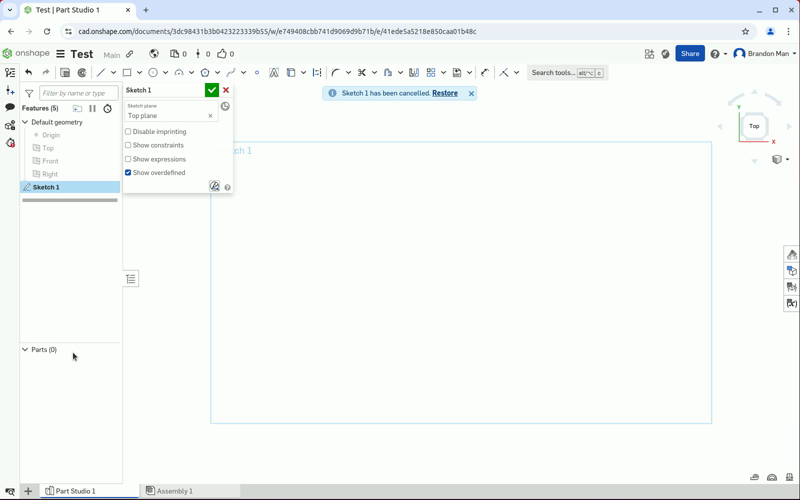
key(y)
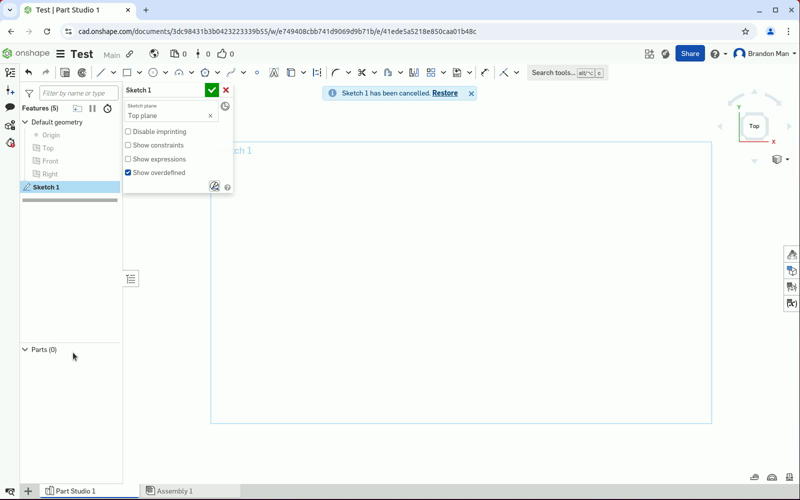
key(l)
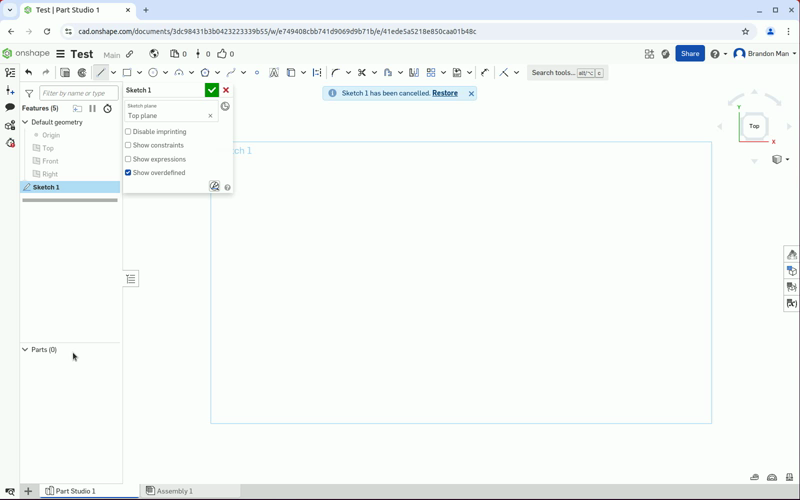
key_down(shift)
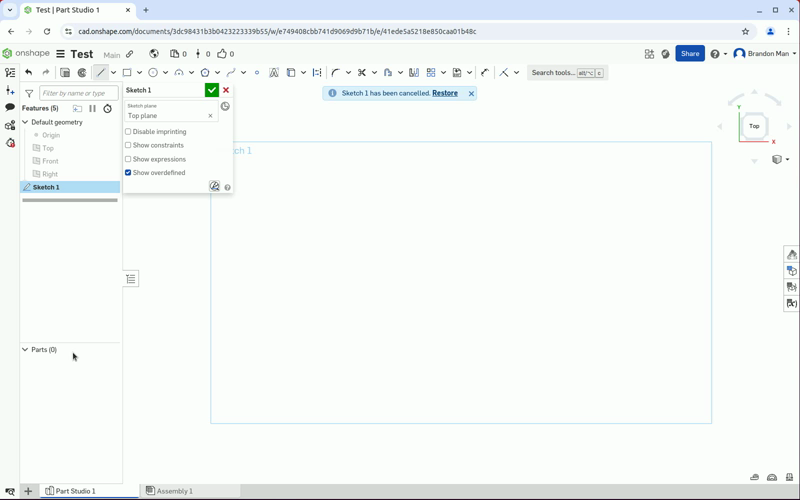
mouse_move(348, 357)
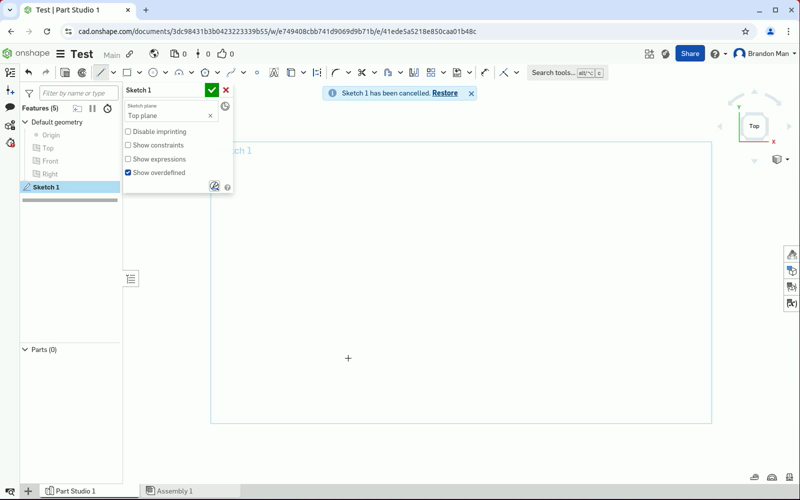
click(348, 357)
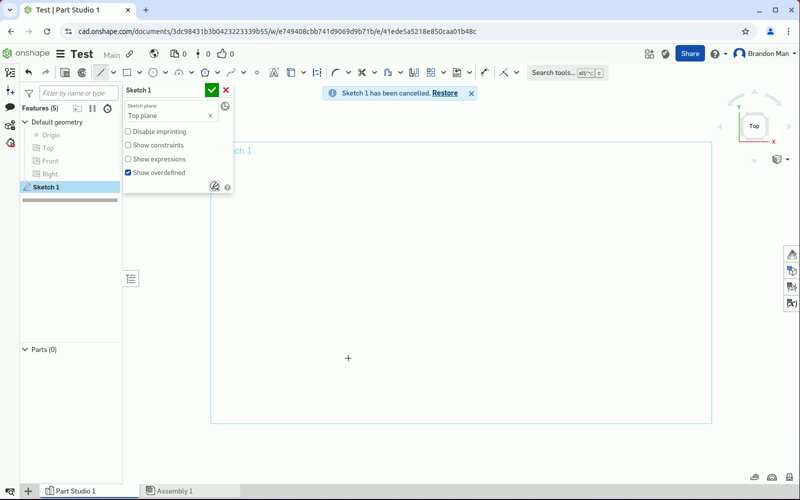
key_up(shift)
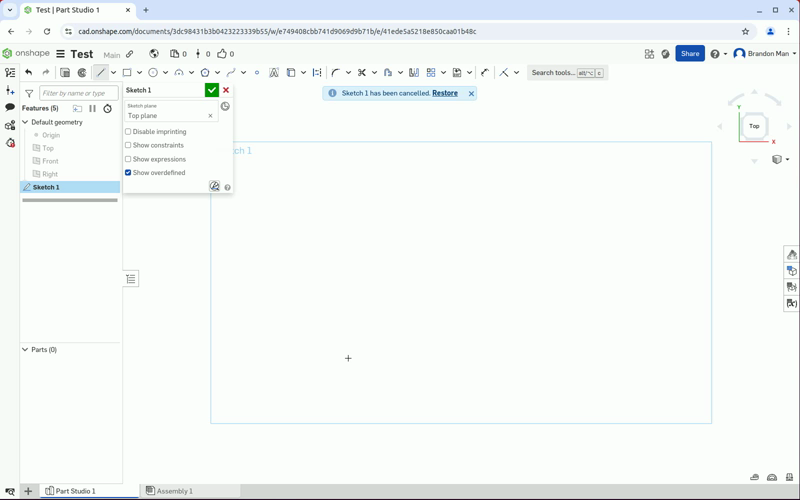
key_down(shift)
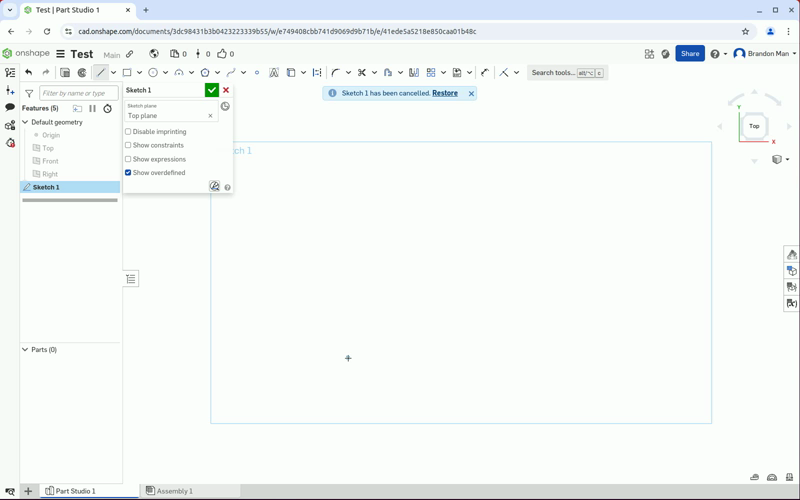
mouse_move(572, 357)
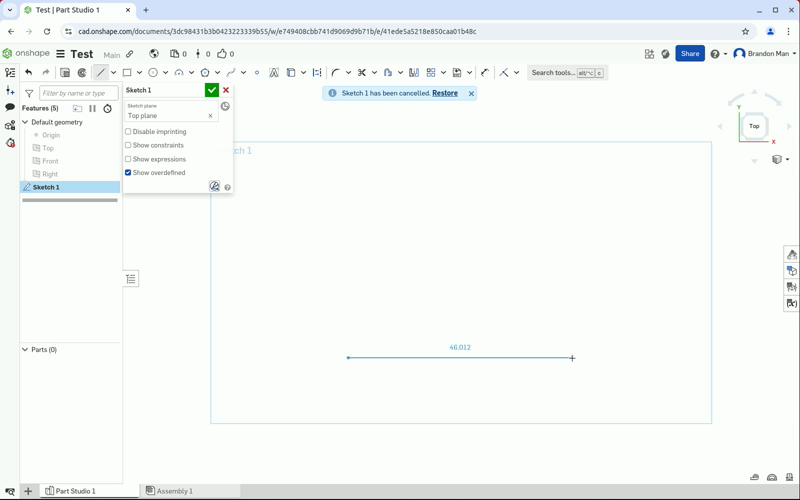
click(572, 357)
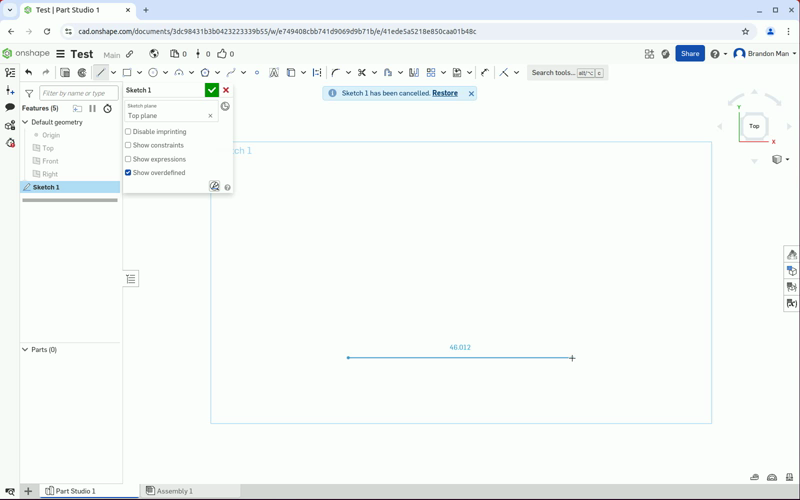
key_up(shift)
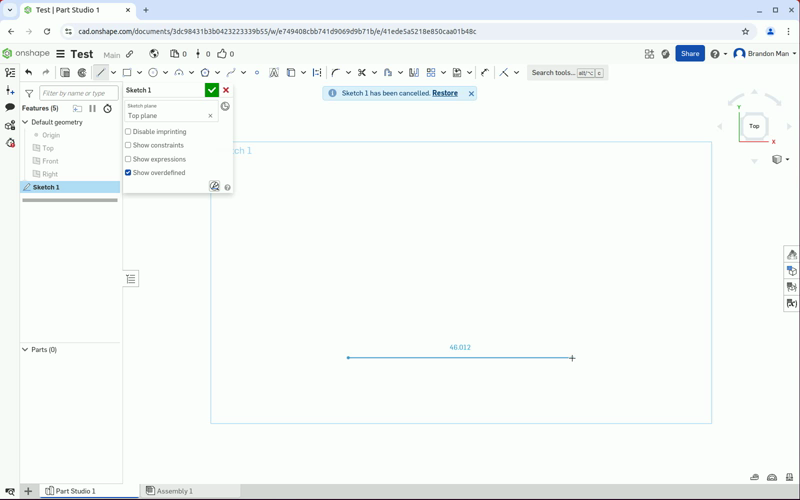
key_down(shift)
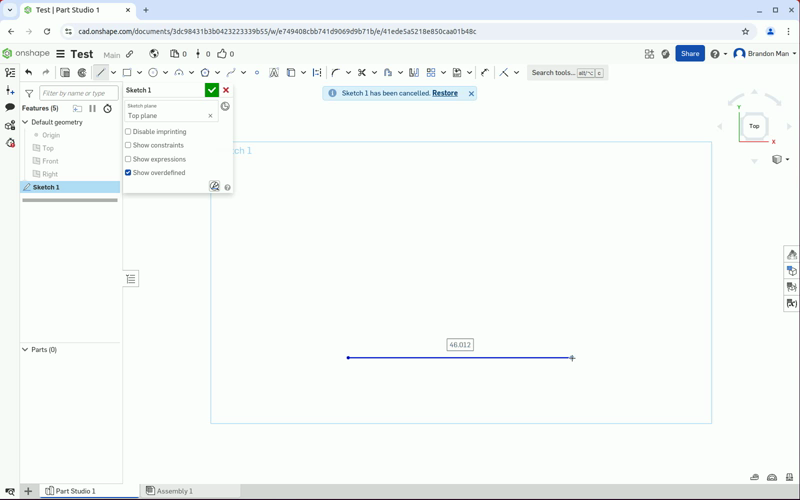
mouse_move(572, 209)
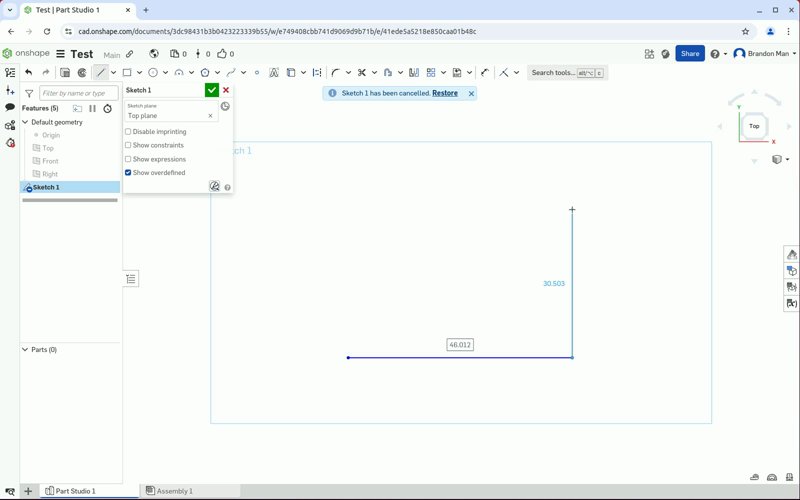
click(572, 209)
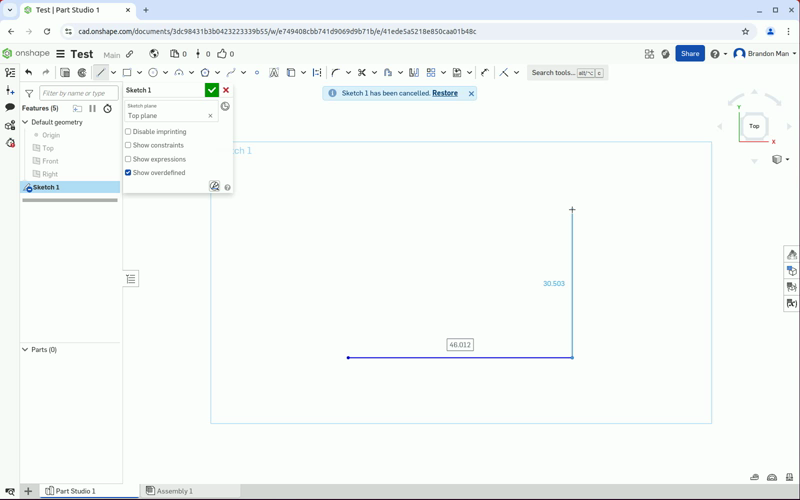
key_up(shift)
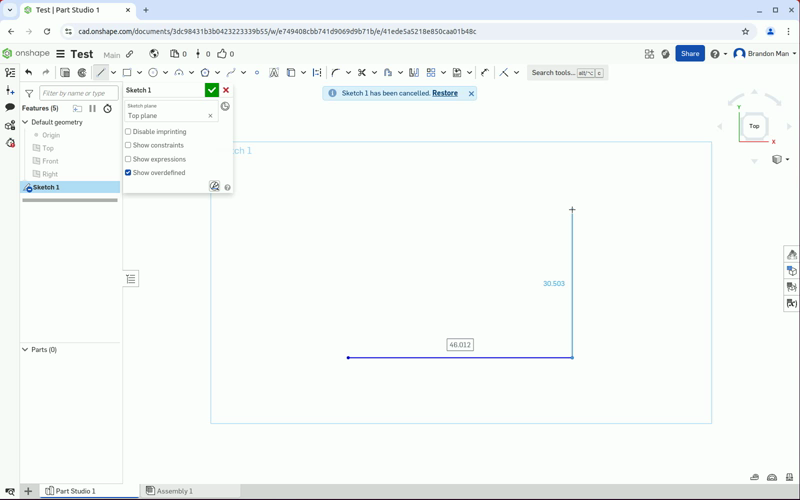
key_down(shift)
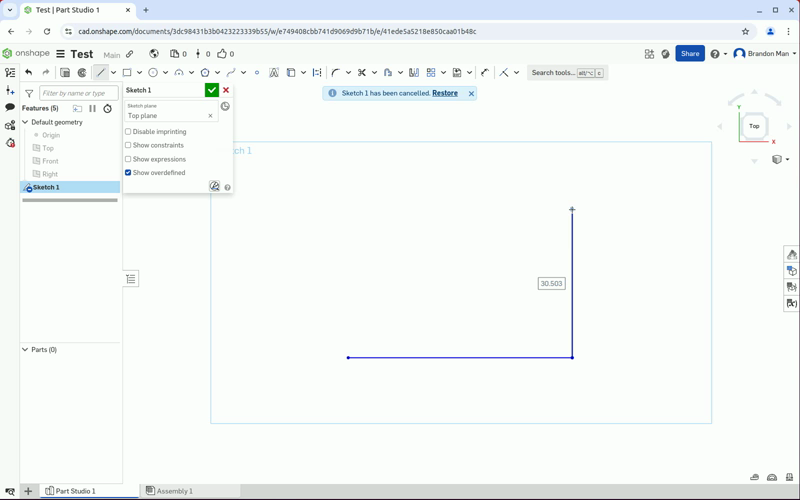
mouse_move(348, 209)
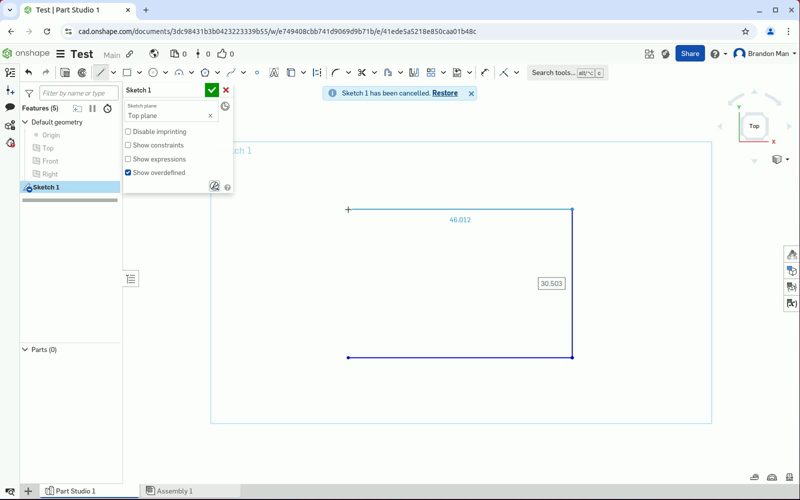
click(348, 209)
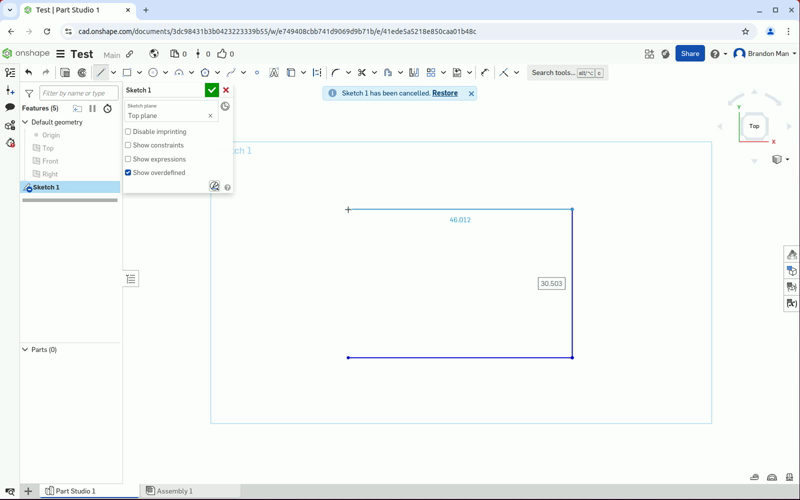
key_up(shift)
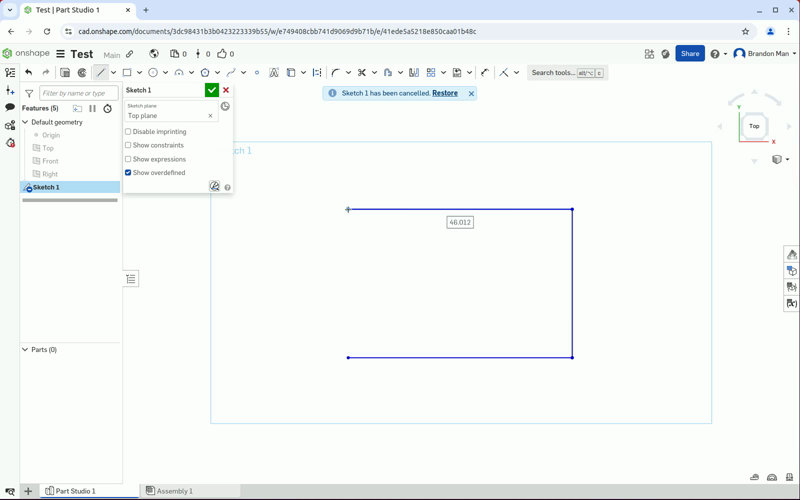
key_down(shift)
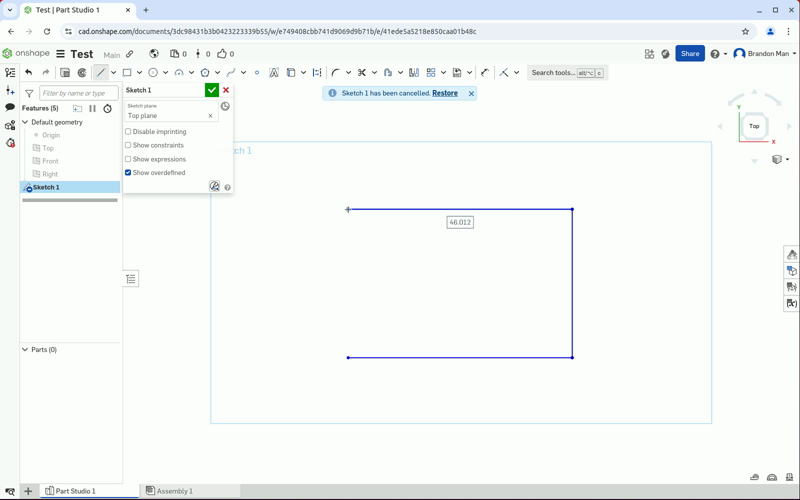
mouse_move(348, 357)
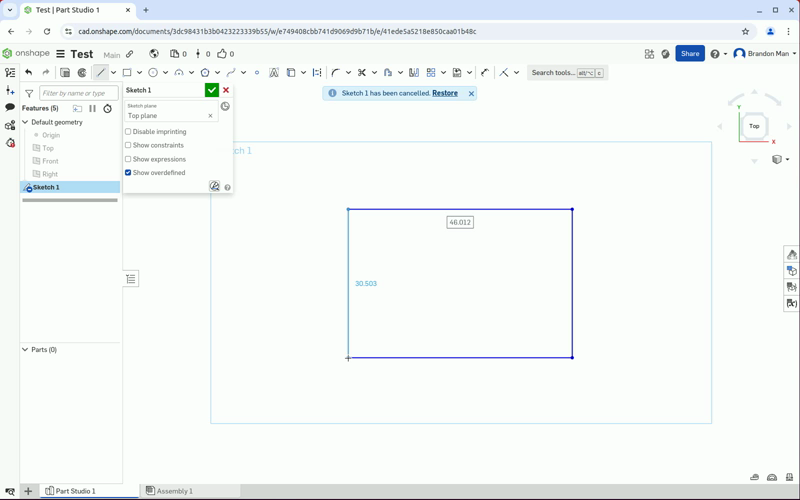
key_up(shift)
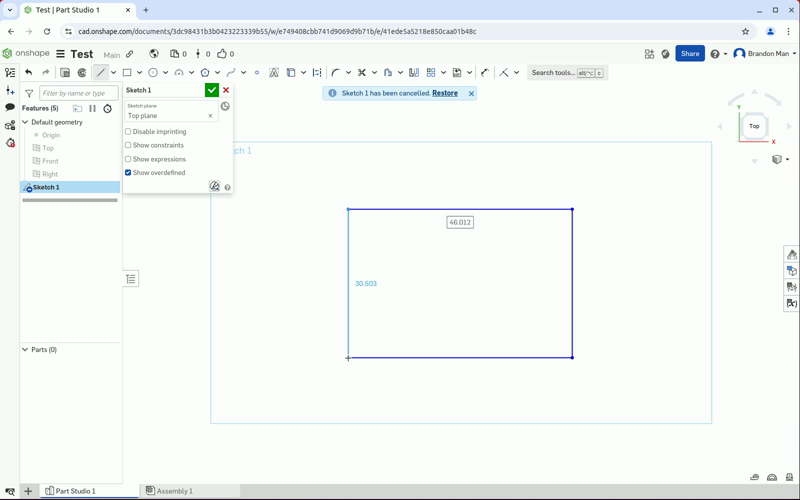
click(348, 357)
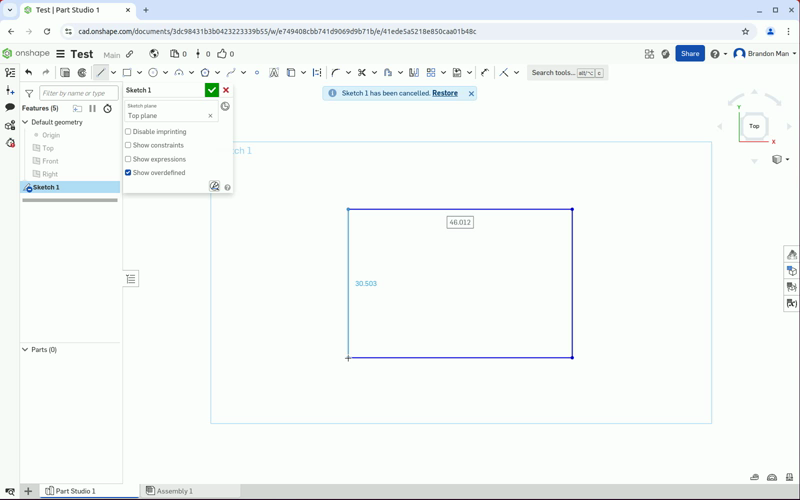
key(esc)
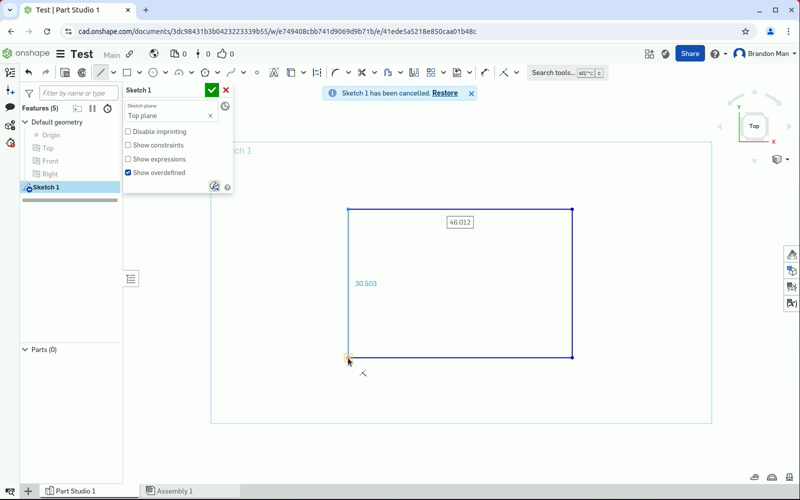
key(l)
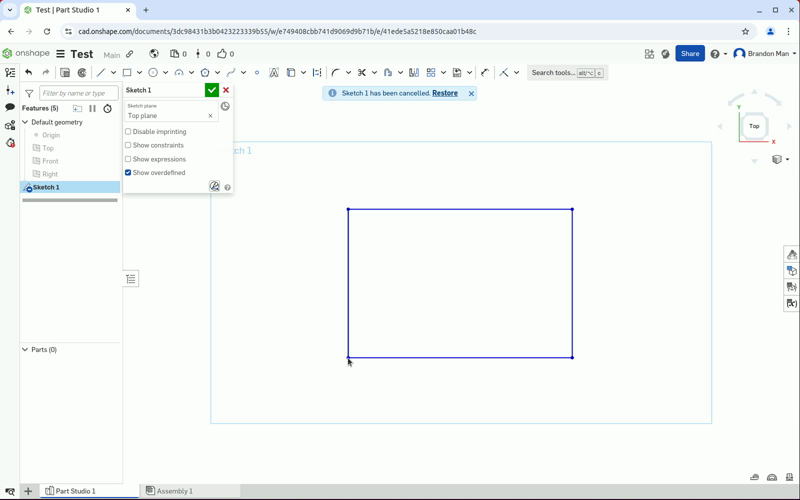
key_down(shift)
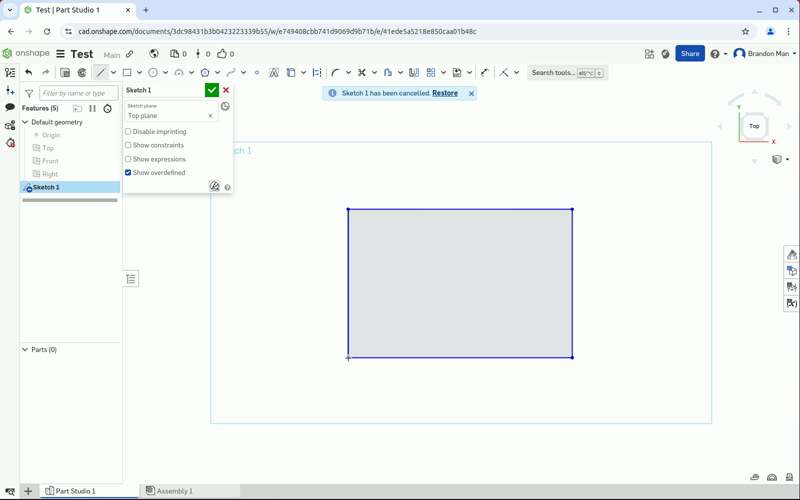
mouse_move(355, 350)
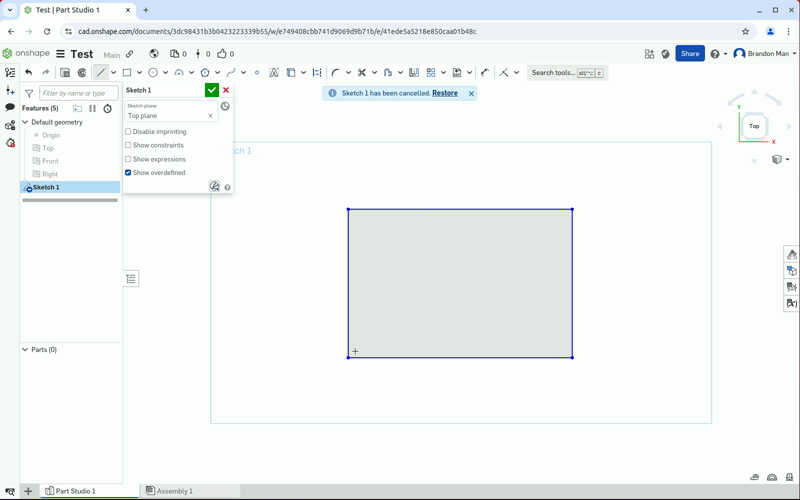
click(355, 350)
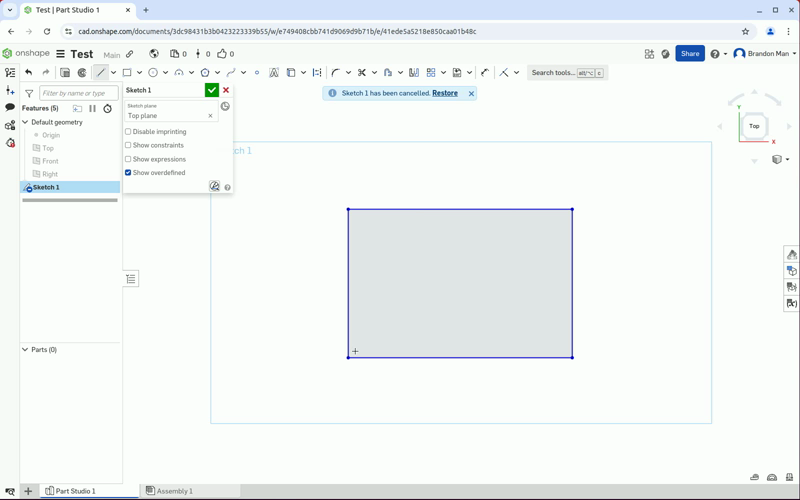
key_up(shift)
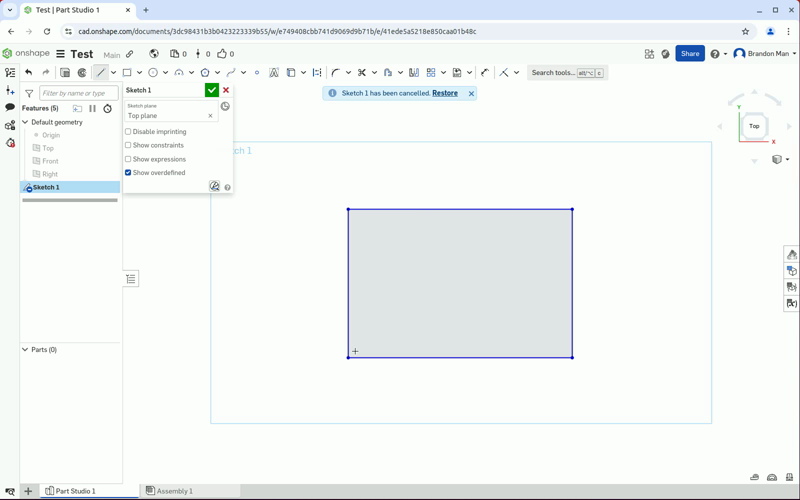
key_down(shift)
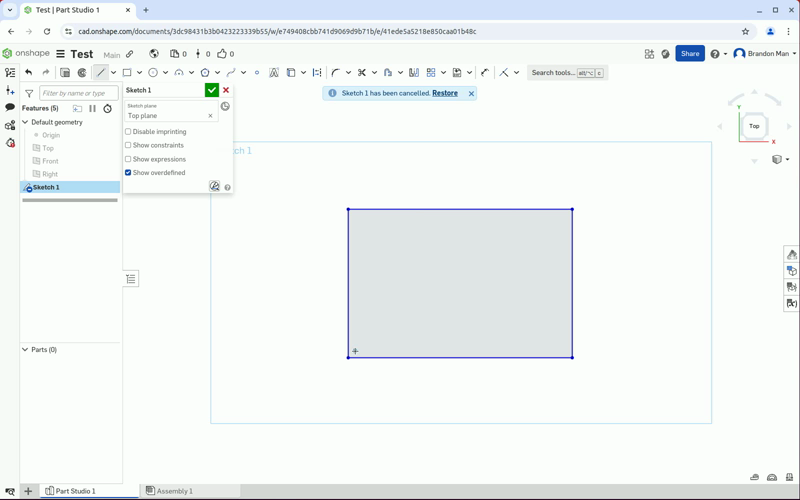
mouse_move(454, 350)
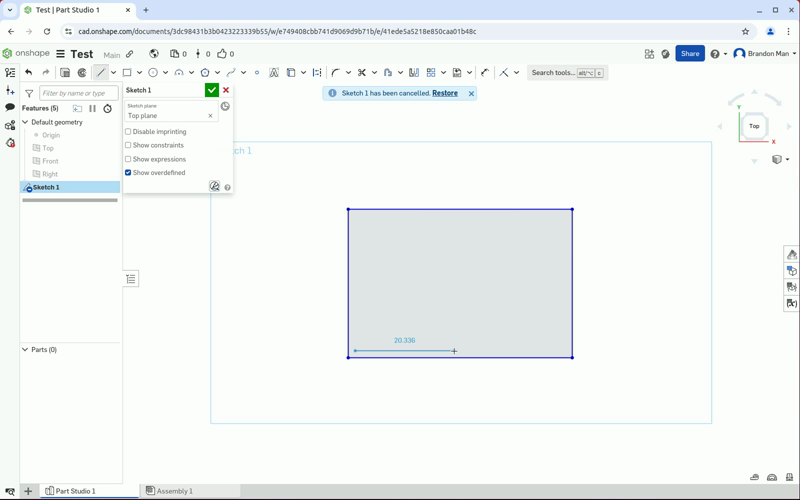
click(454, 350)
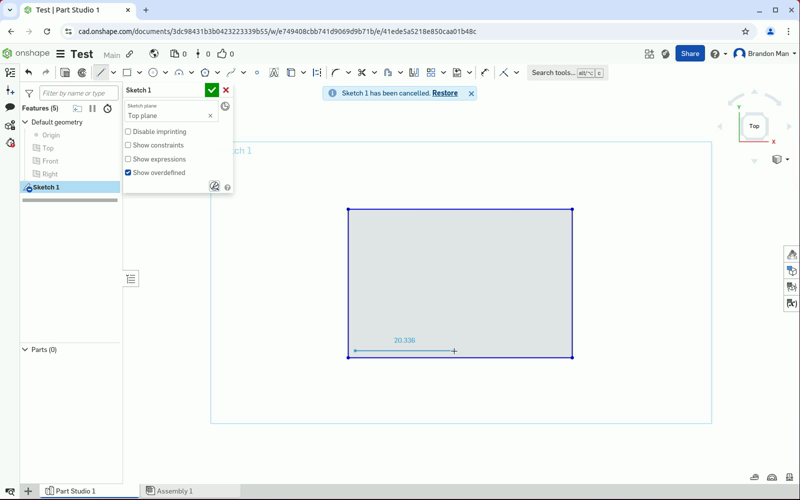
key_up(shift)
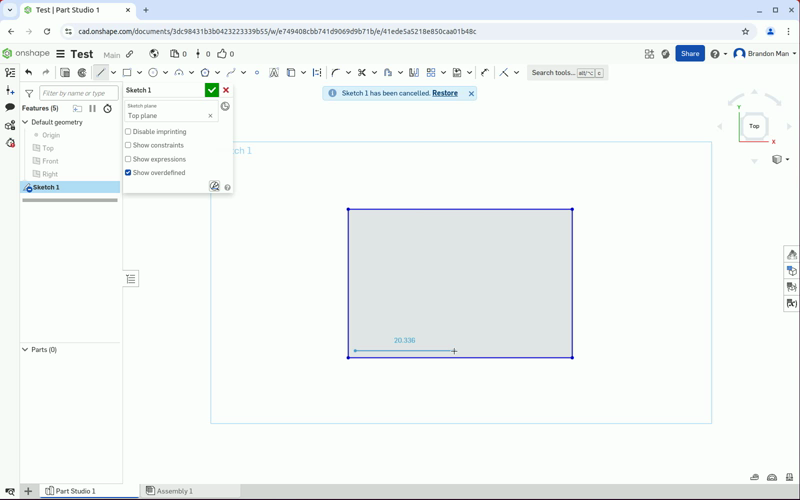
key_down(shift)
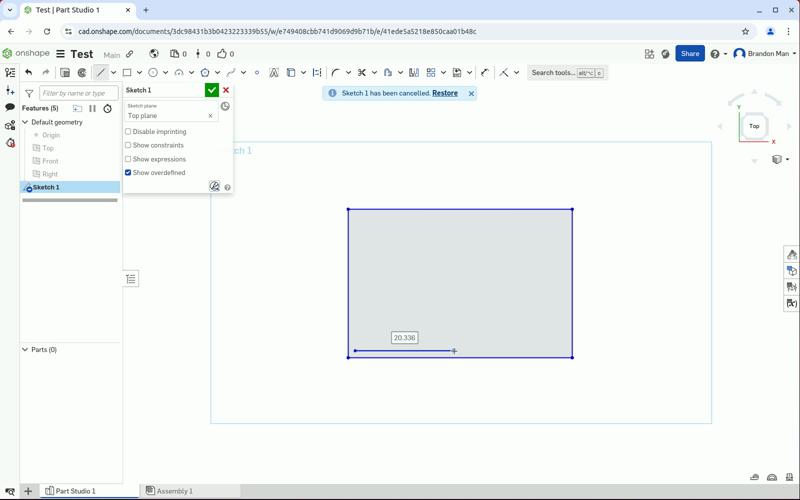
mouse_move(454, 287)
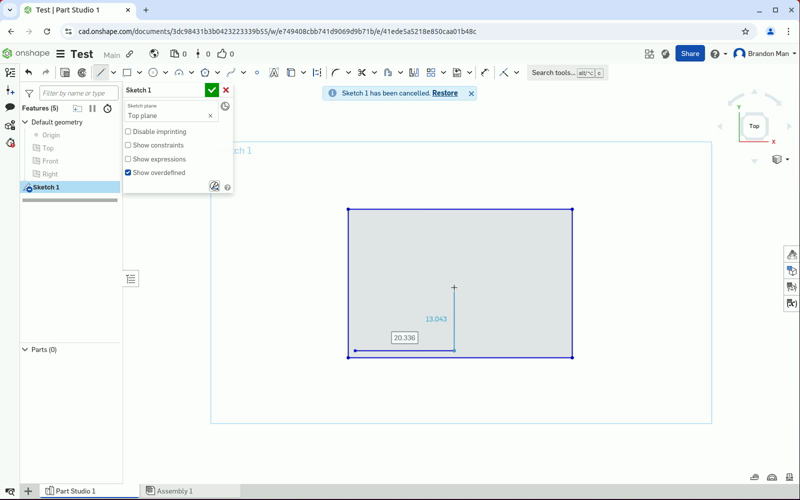
click(454, 287)
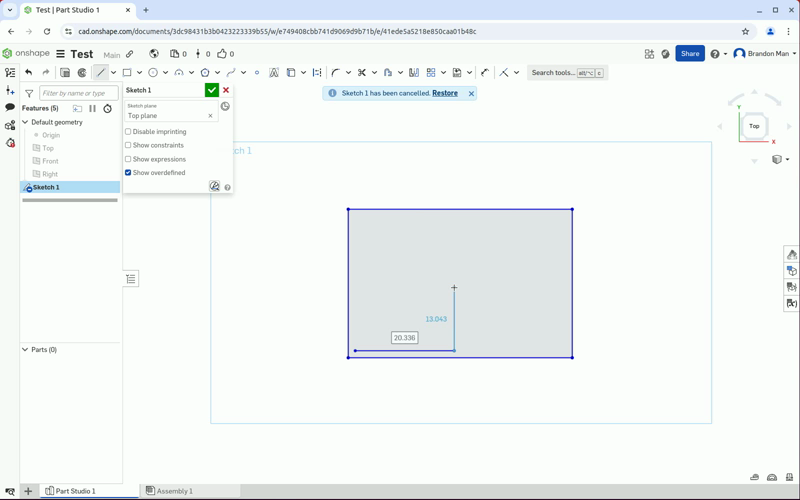
key_up(shift)
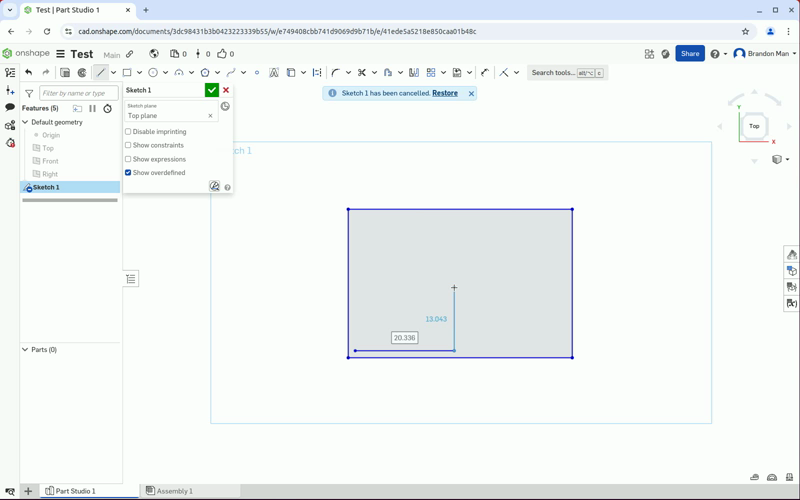
key_down(shift)
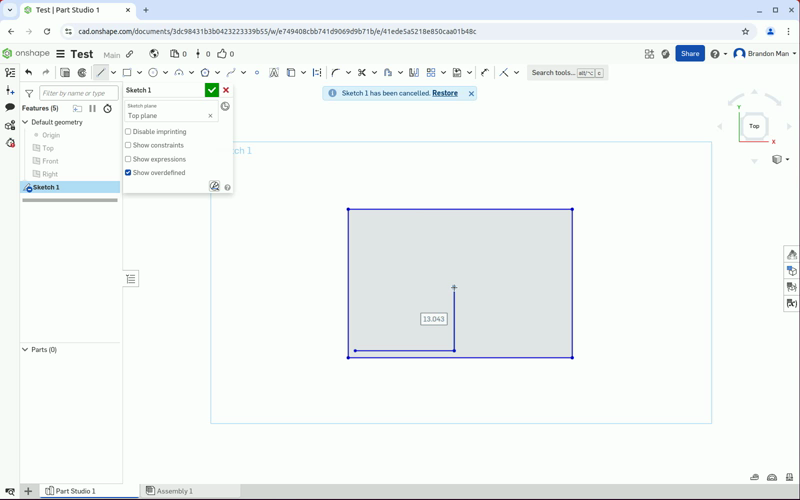
mouse_move(355, 287)
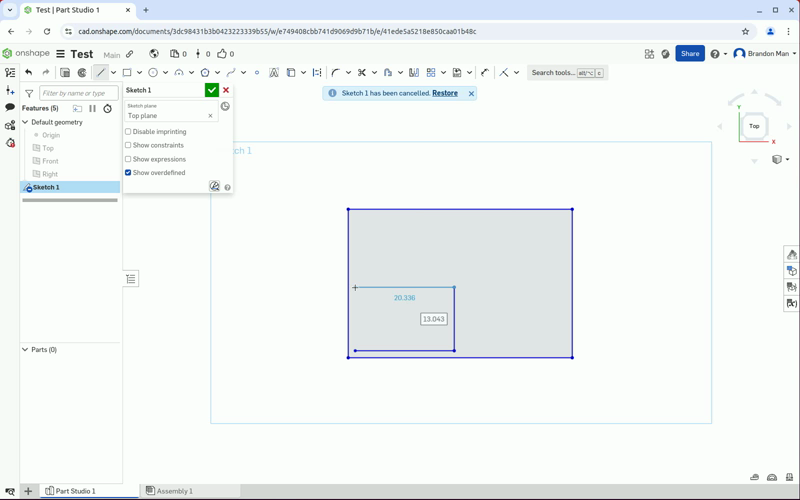
click(355, 287)
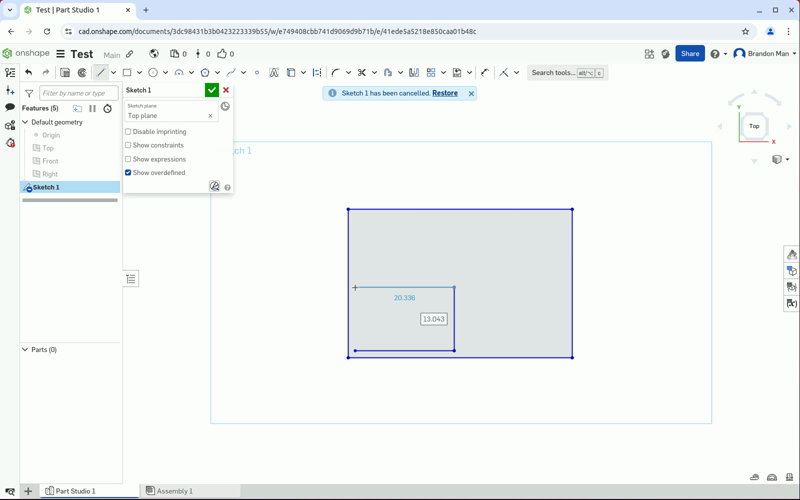
key_up(shift)
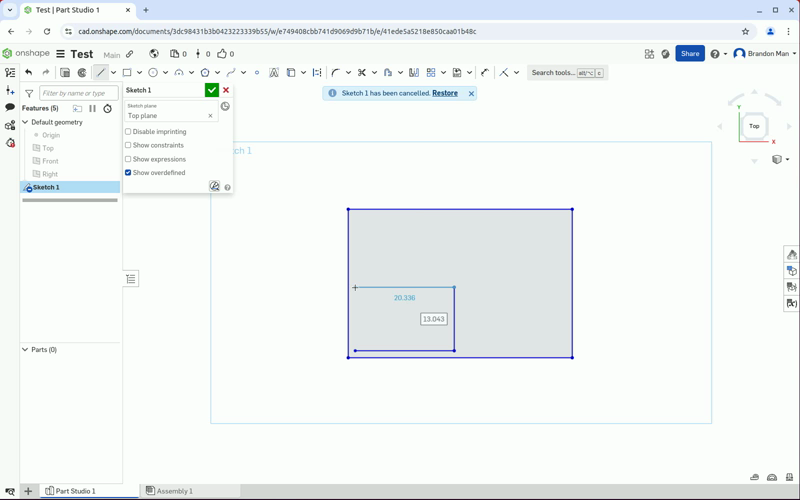
key_down(shift)
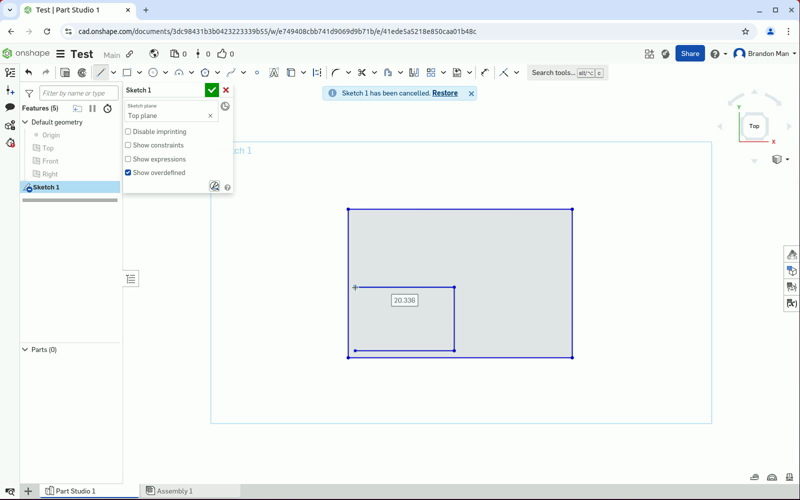
mouse_move(355, 350)
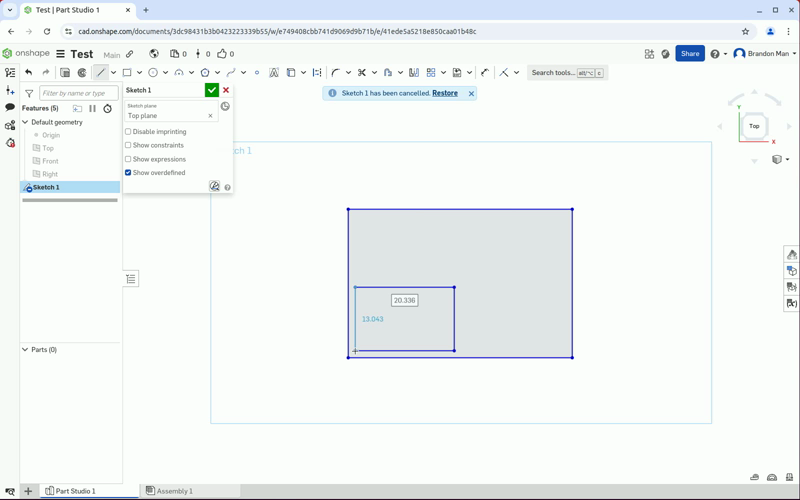
key_up(shift)
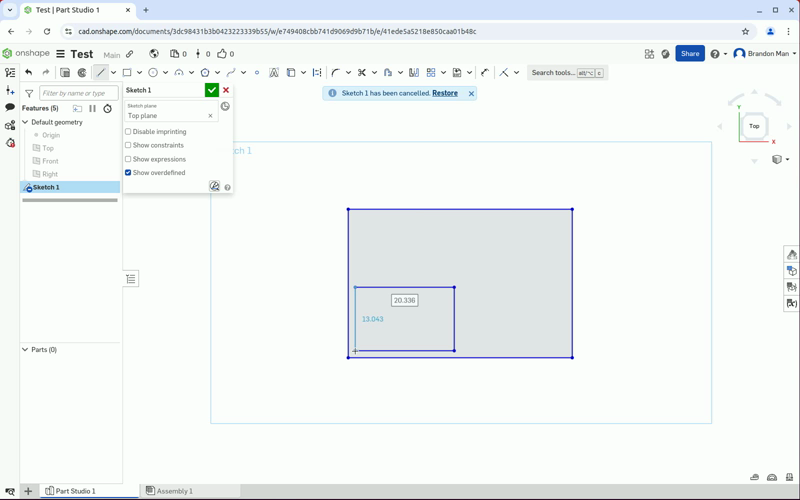
click(355, 350)
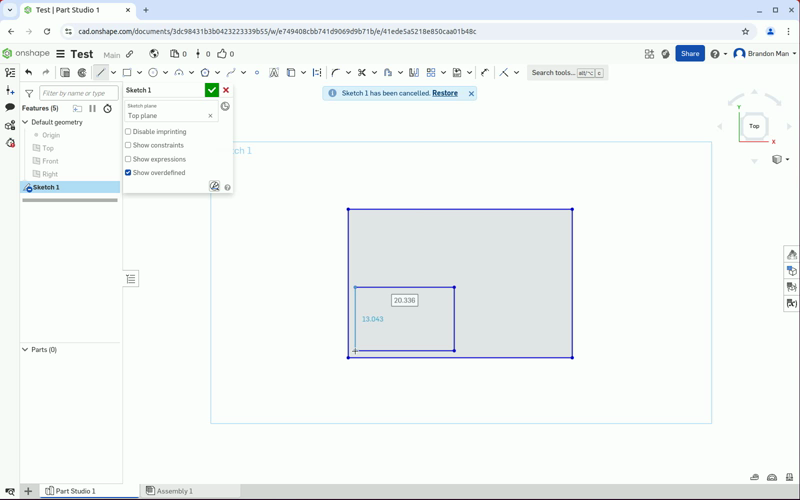
key(esc)
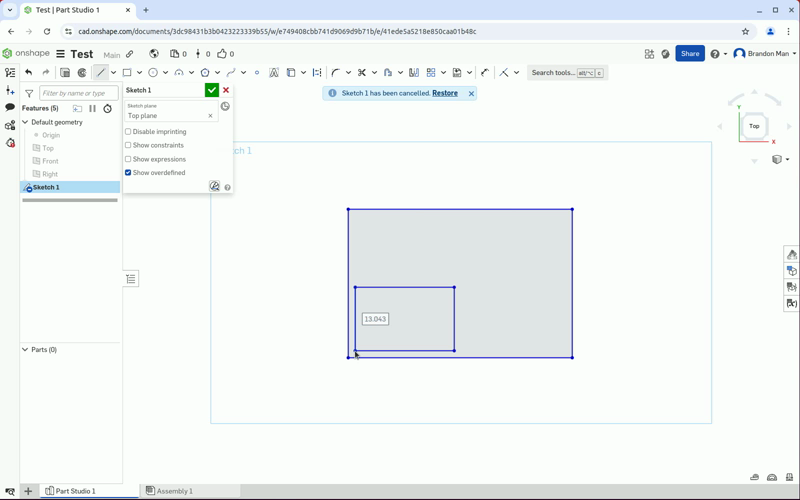
key(l)
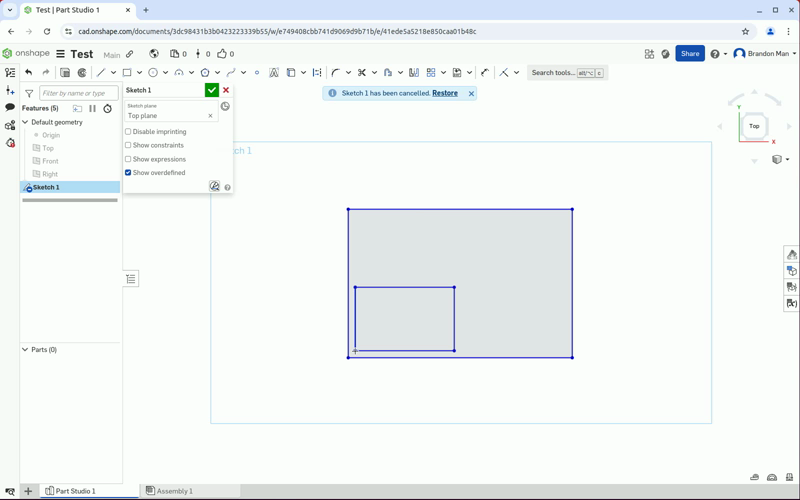
key_down(shift)
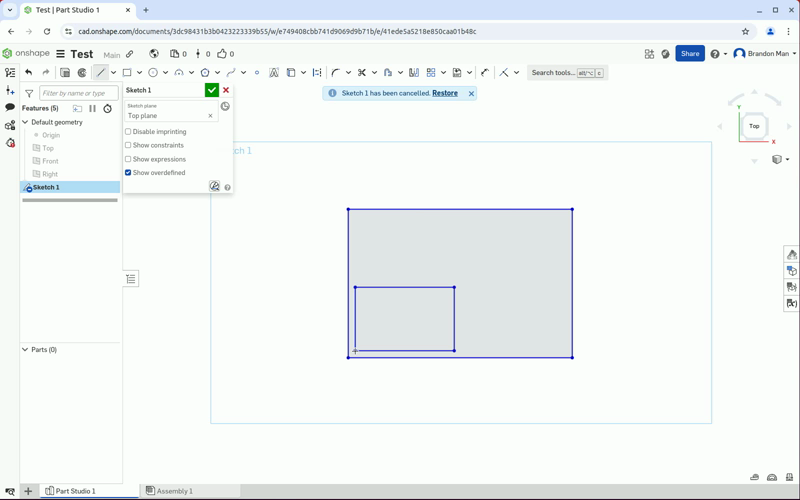
mouse_move(355, 280)
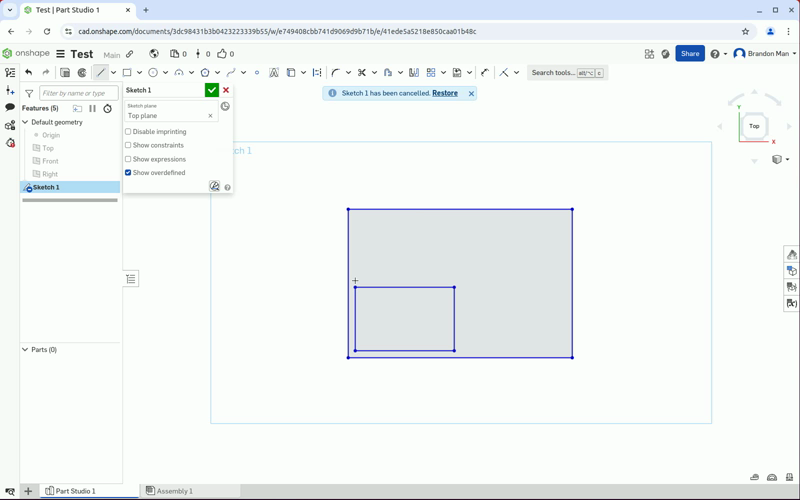
click(355, 280)
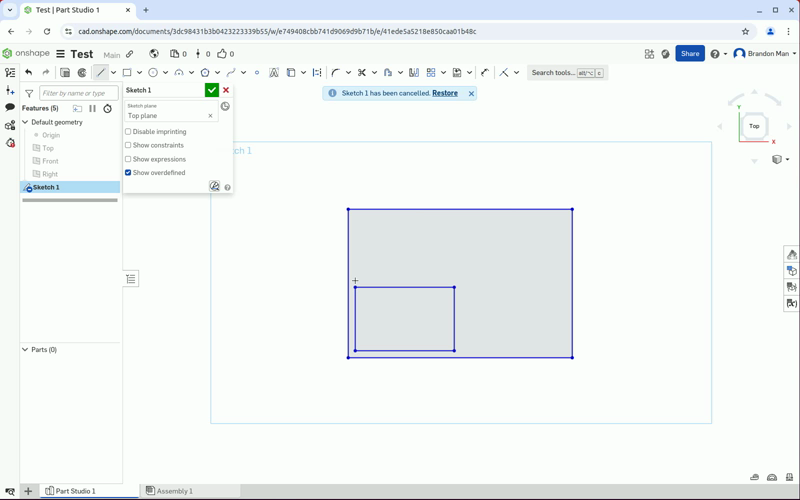
key_up(shift)
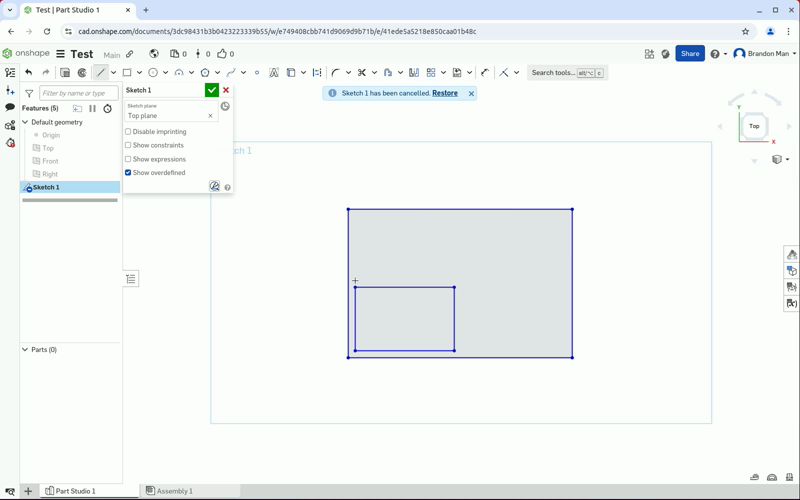
key_down(shift)
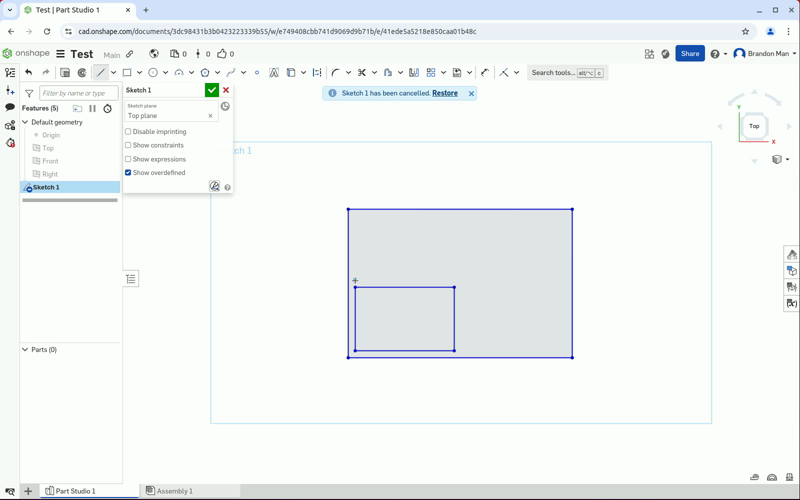
mouse_move(456, 280)
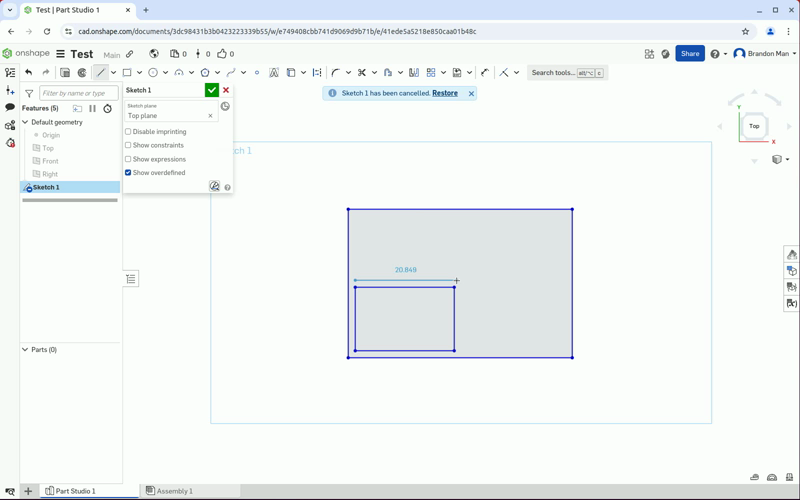
click(456, 280)
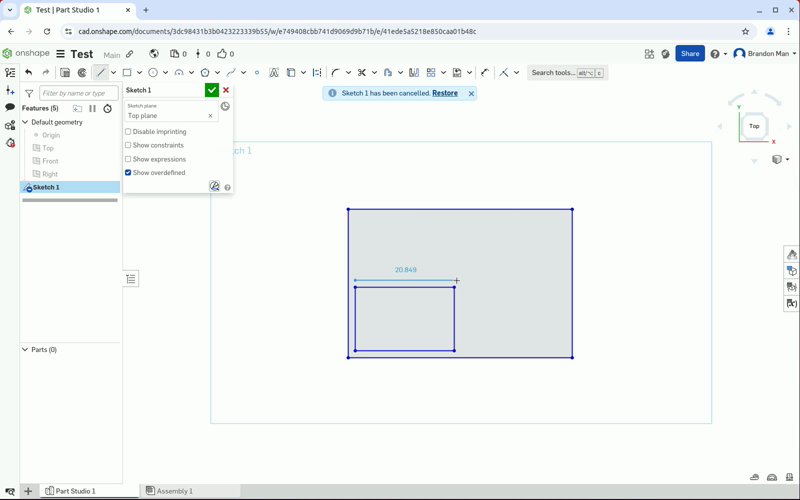
key_up(shift)
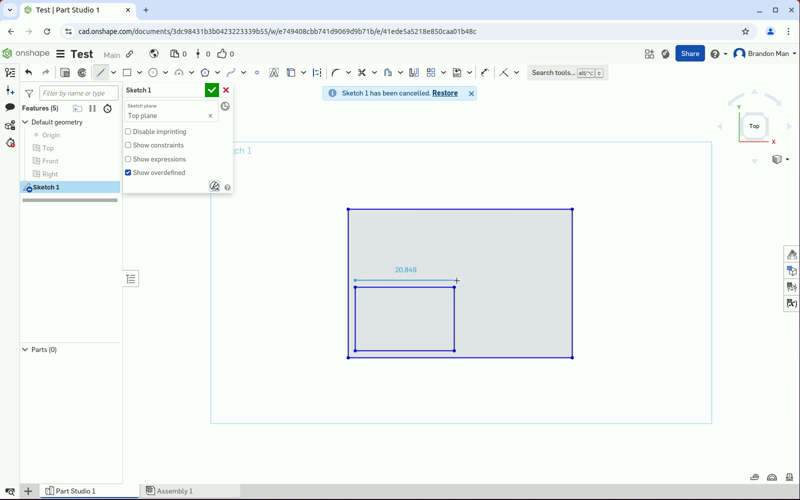
key_down(shift)
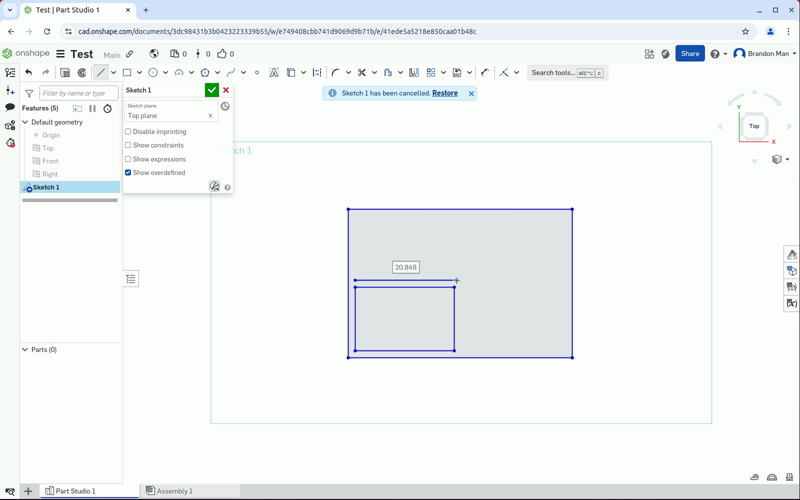
mouse_move(456, 216)
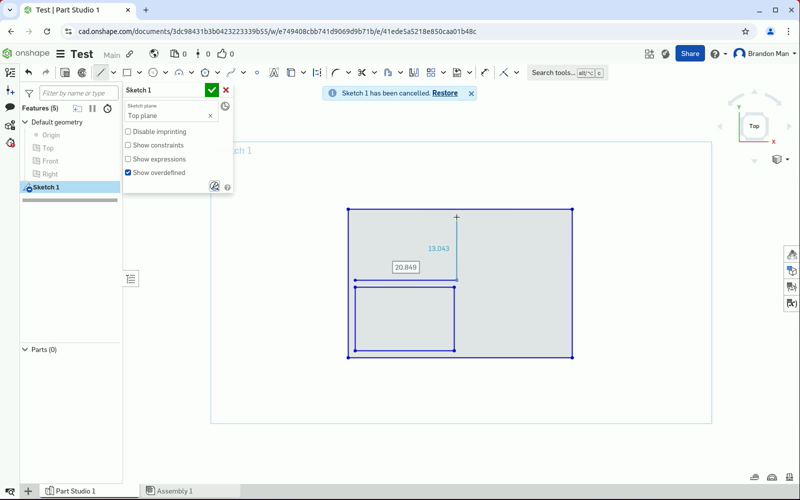
click(456, 216)
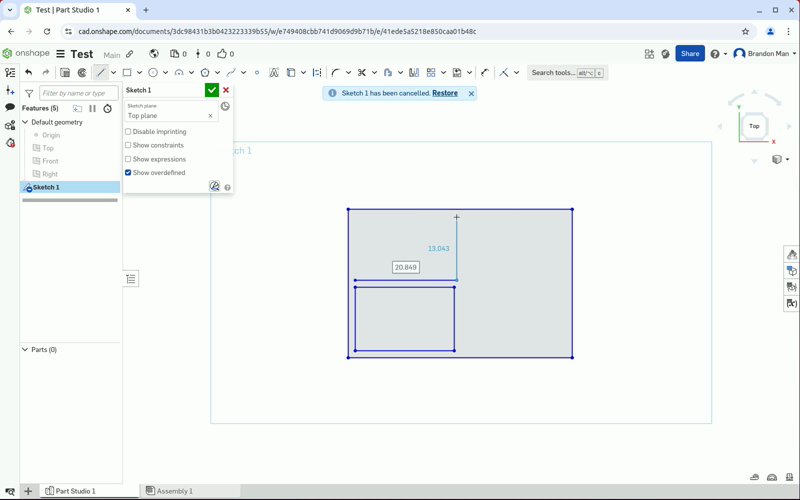
key_up(shift)
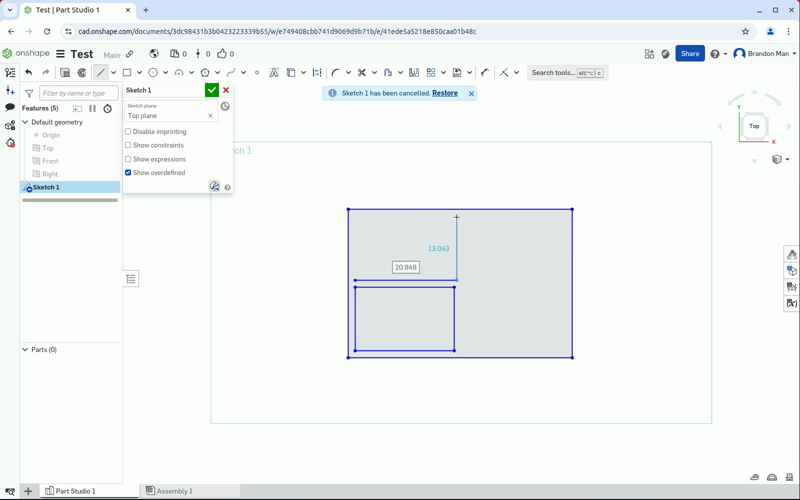
key_down(shift)
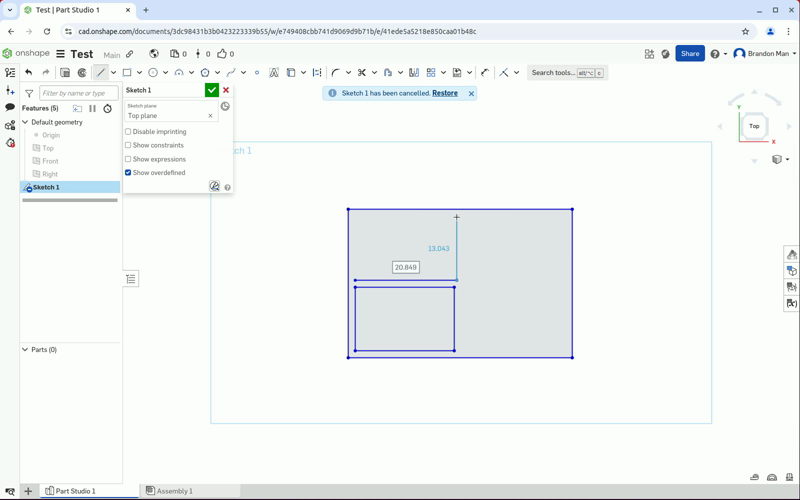
mouse_move(355, 216)
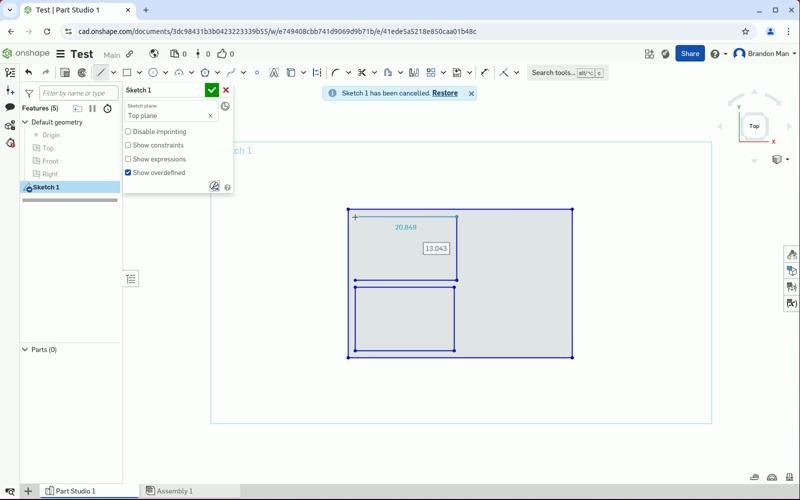
click(355, 216)
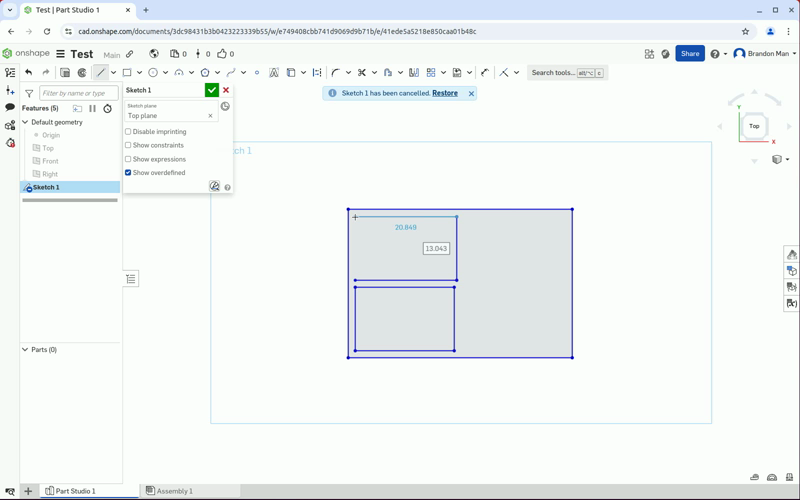
key_up(shift)
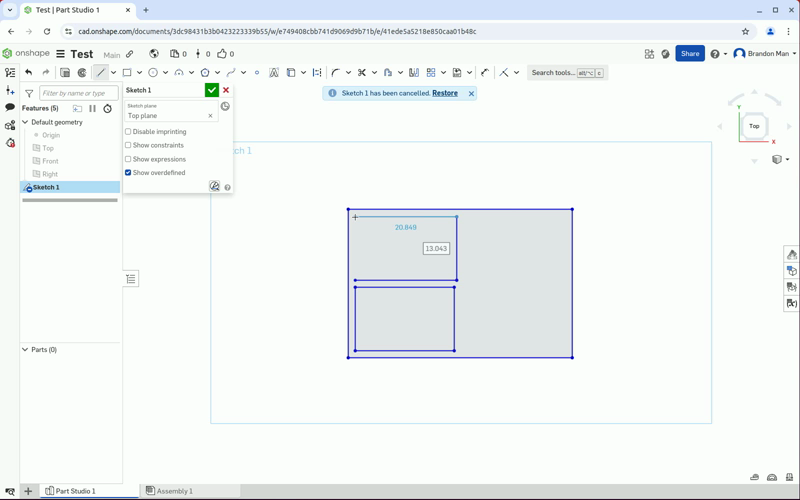
key_down(shift)
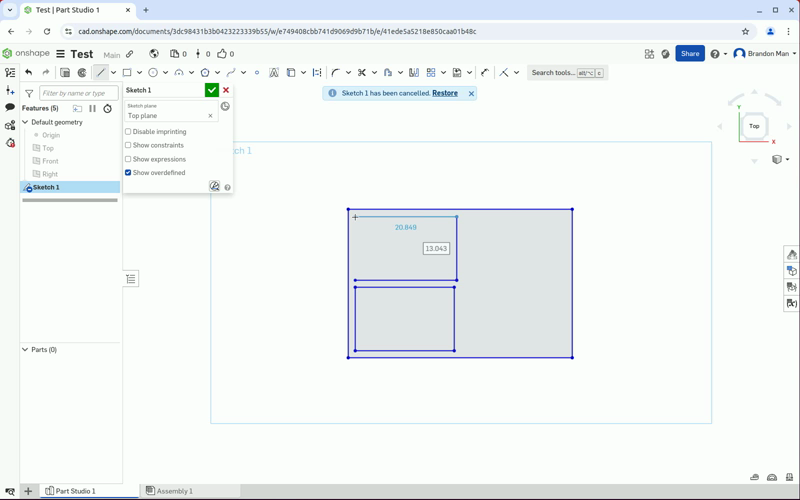
mouse_move(355, 280)
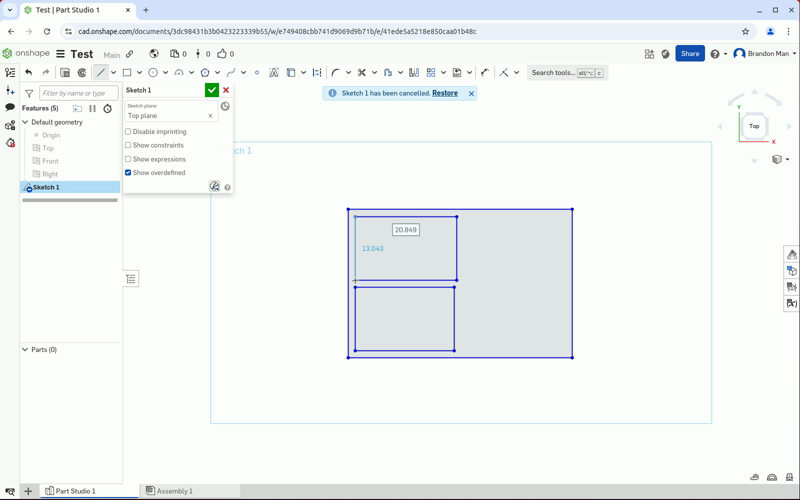
key_up(shift)
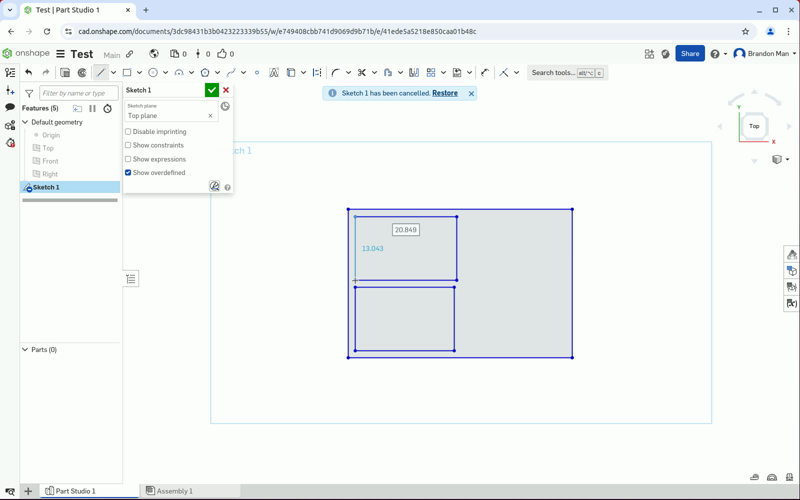
click(355, 280)
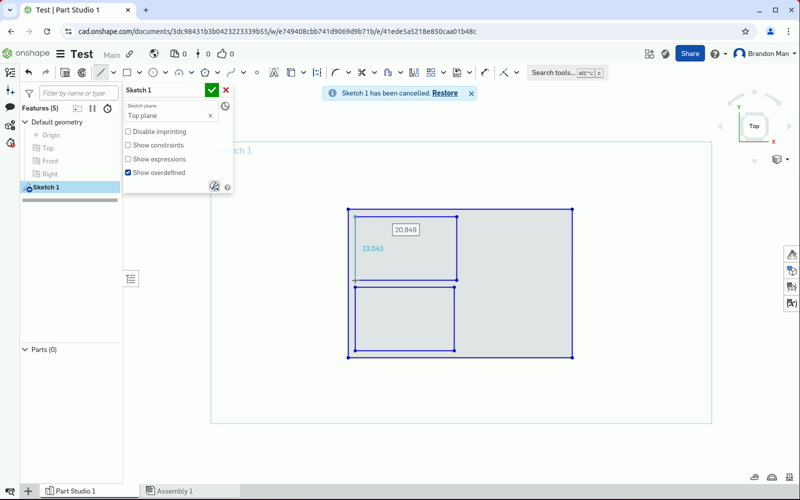
key(esc)
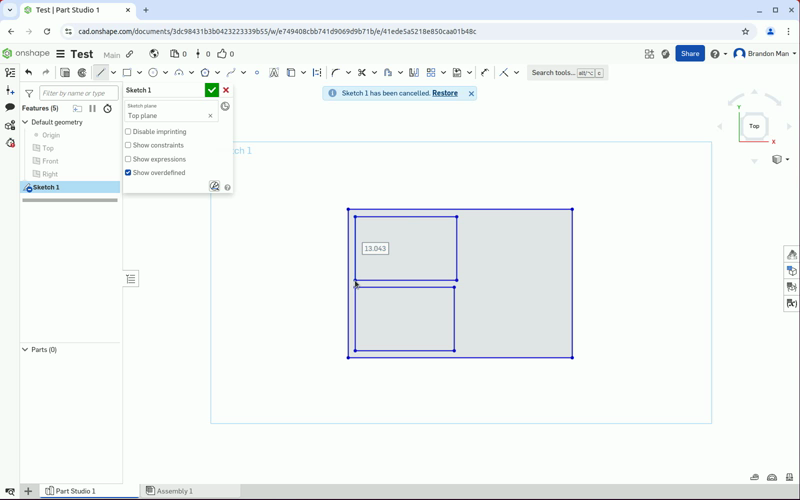
key(l)
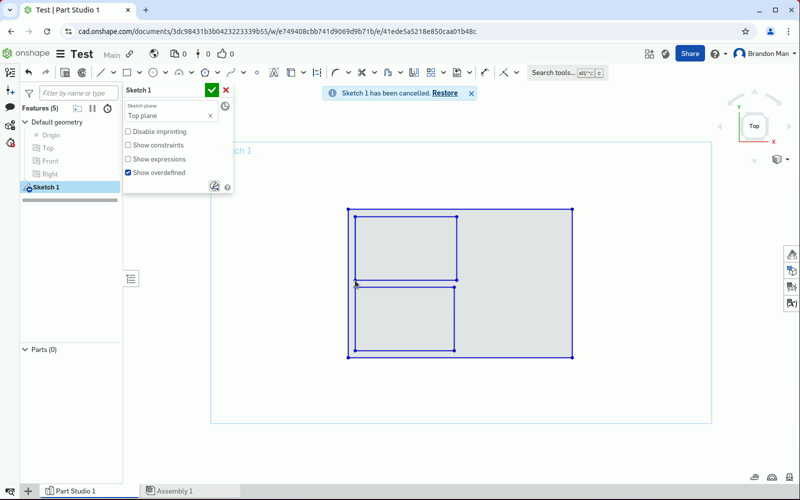
key_down(shift)
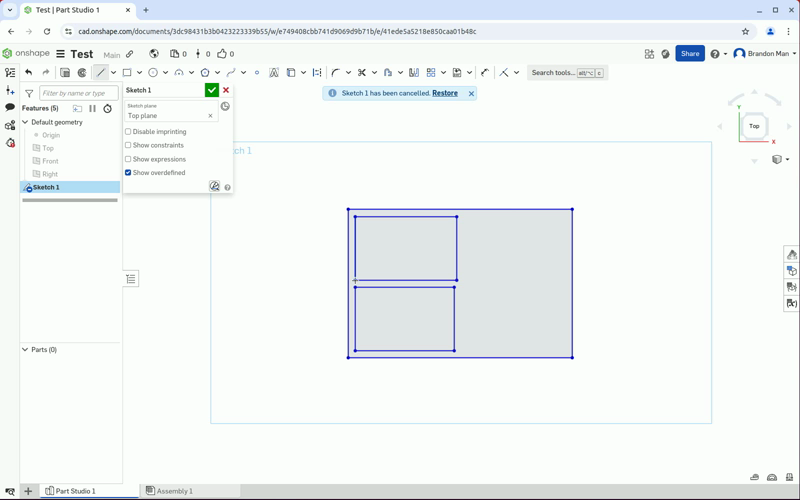
mouse_move(463, 350)
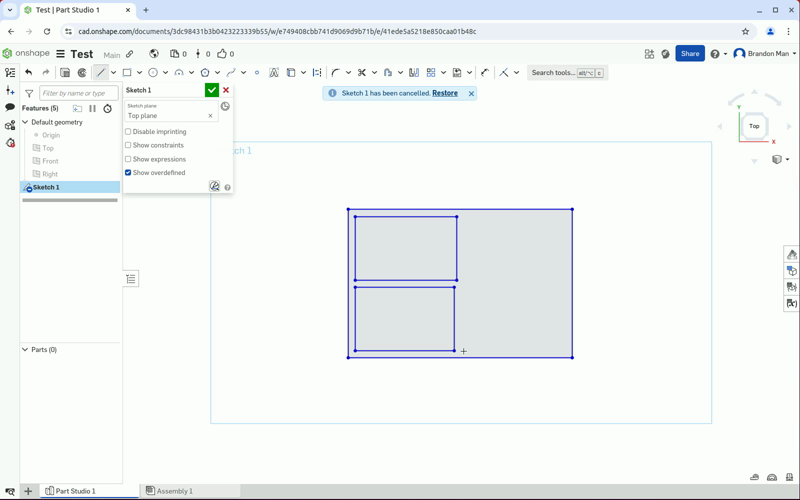
click(463, 350)
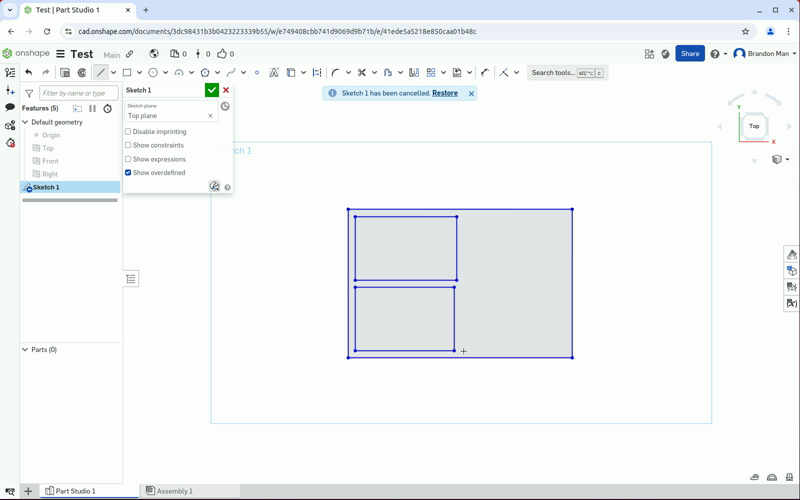
key_up(shift)
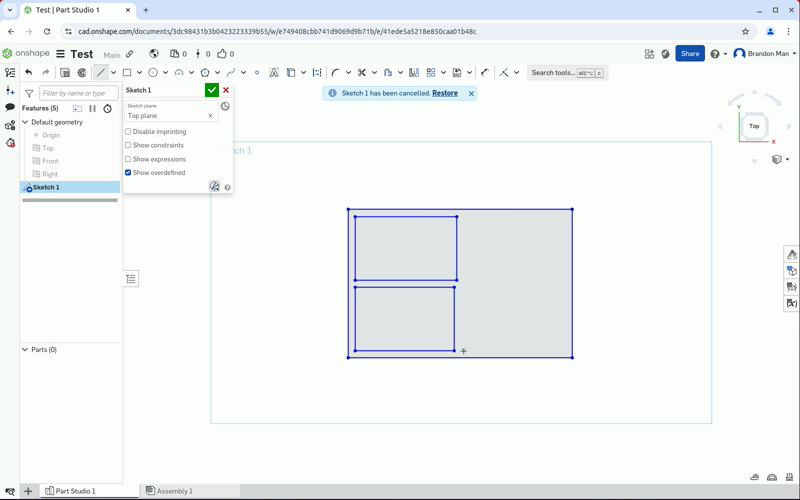
key_down(shift)
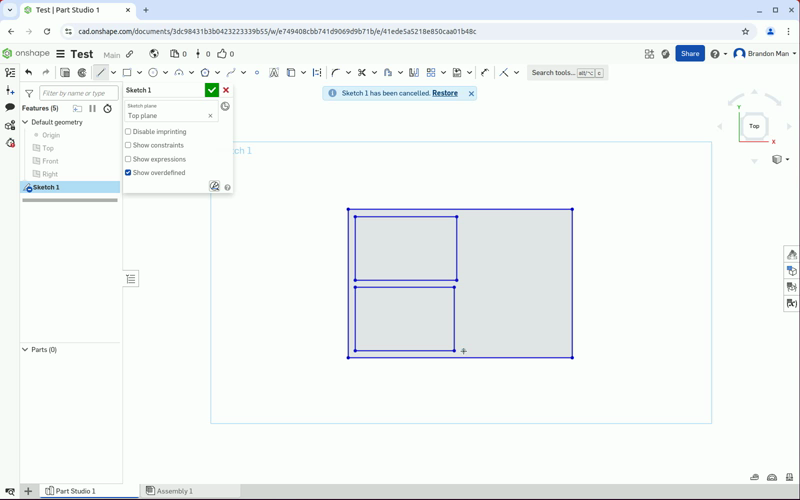
mouse_move(564, 350)
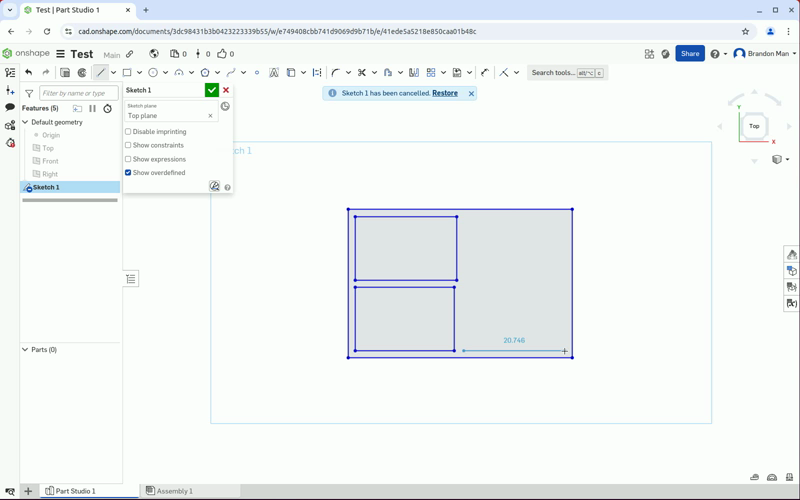
click(564, 350)
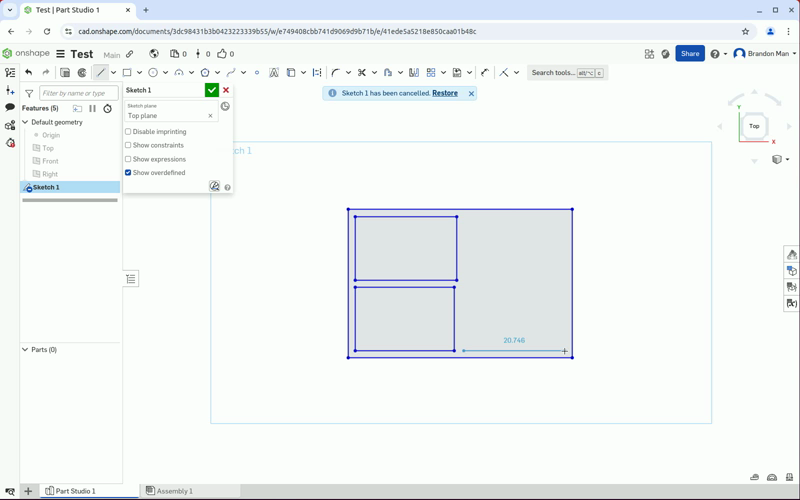
key_up(shift)
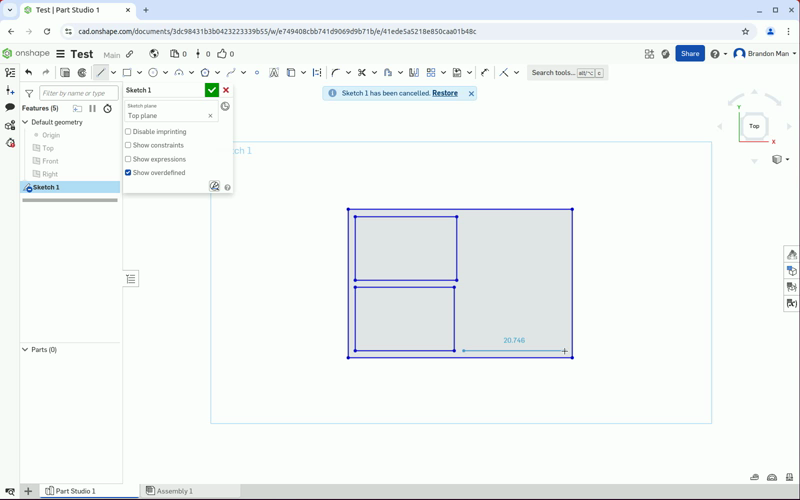
key_down(shift)
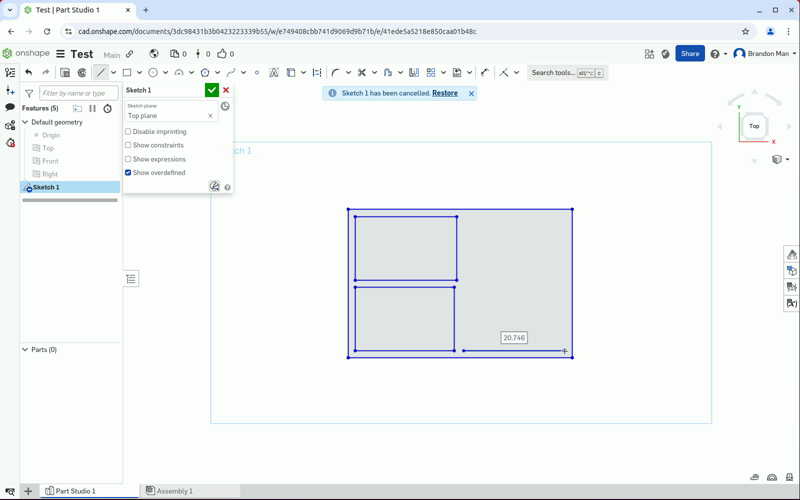
mouse_move(564, 287)
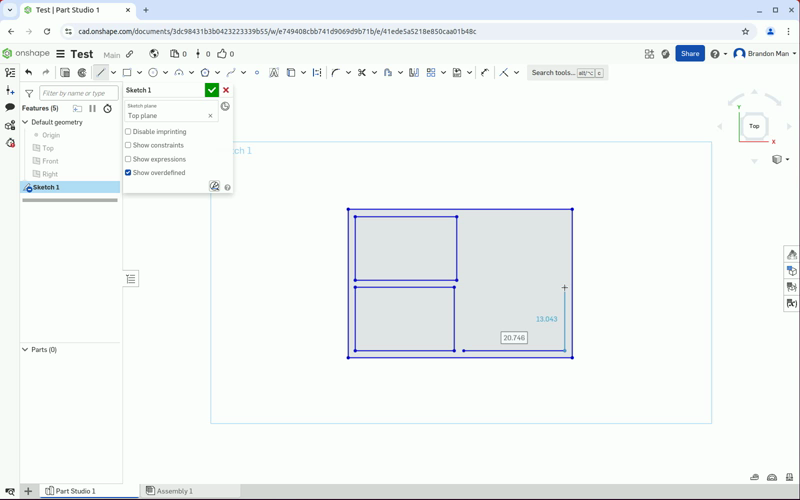
click(564, 287)
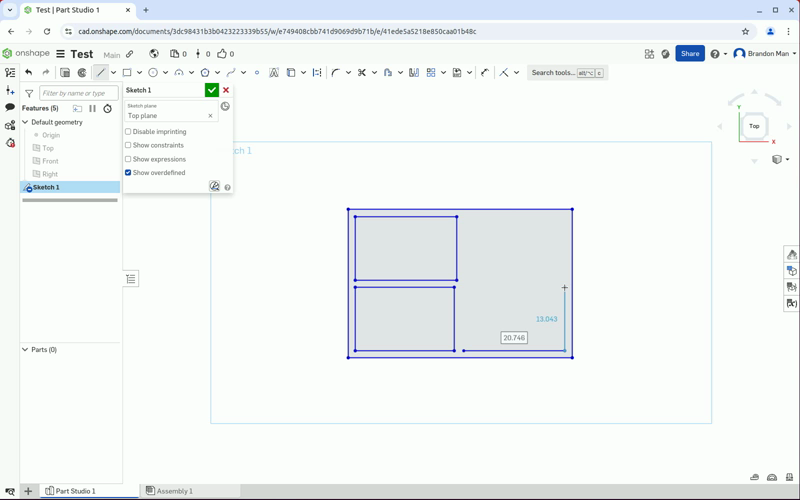
key_up(shift)
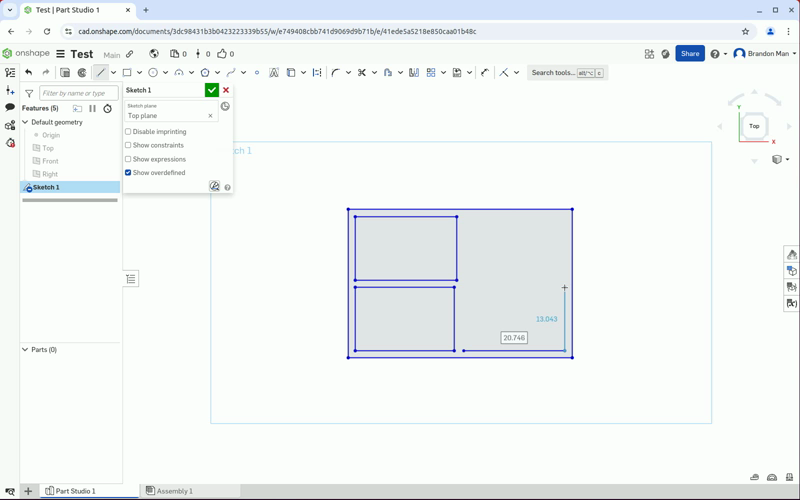
key_down(shift)
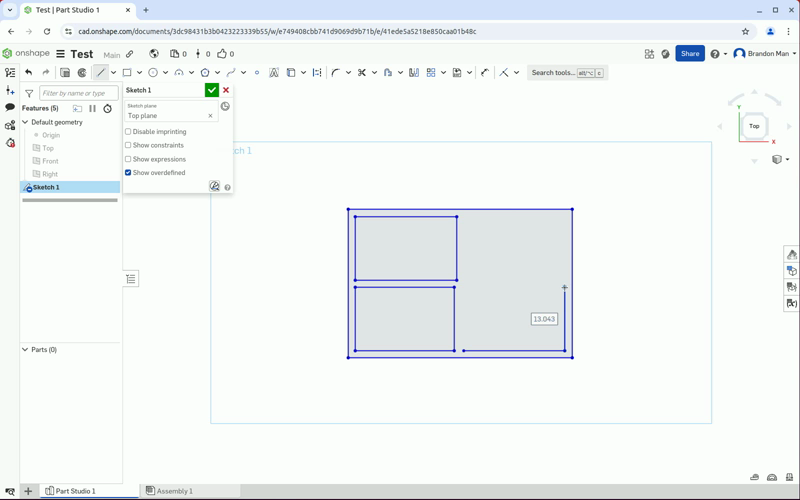
mouse_move(463, 287)
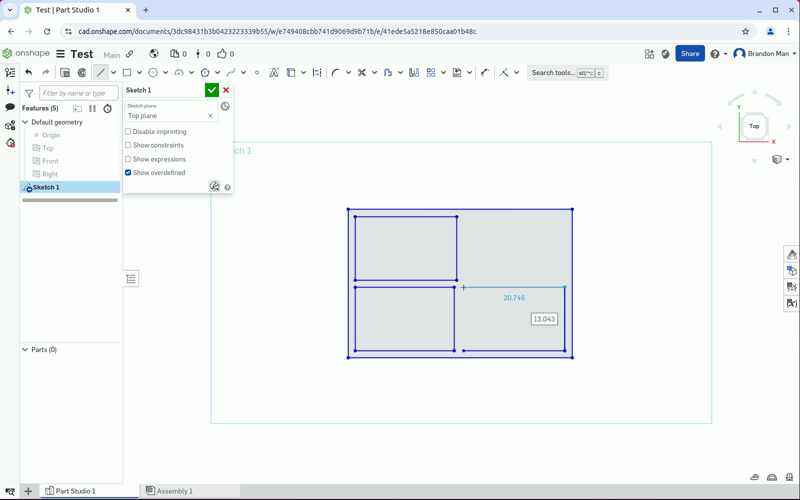
click(463, 287)
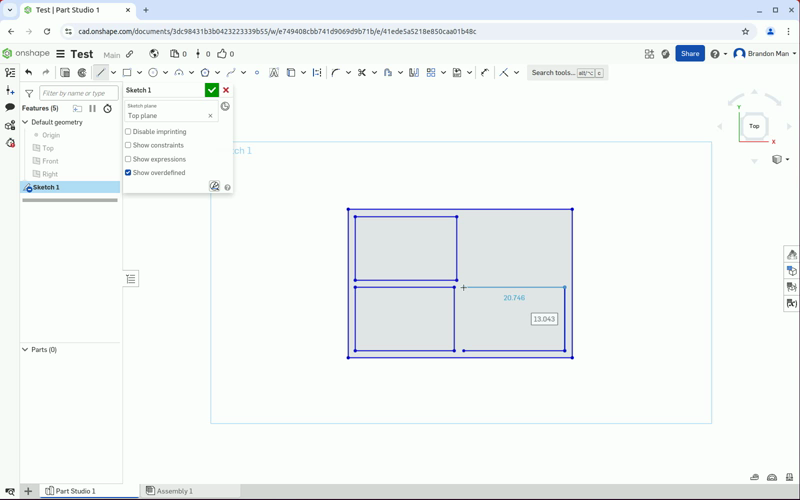
key_up(shift)
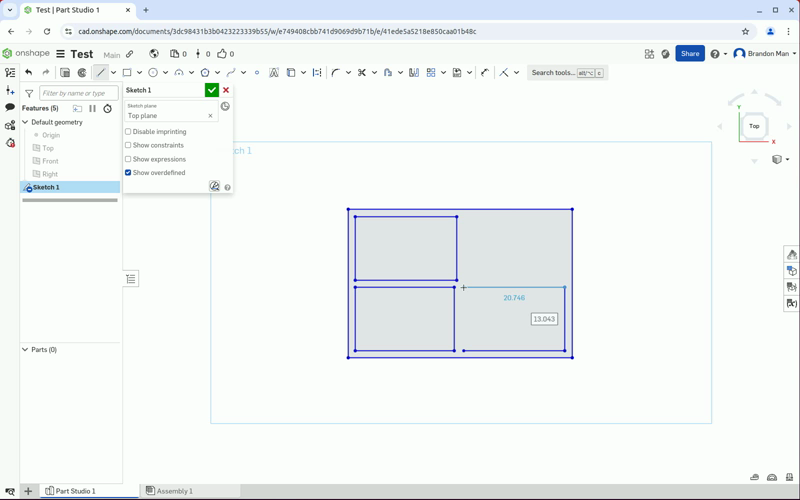
key_down(shift)
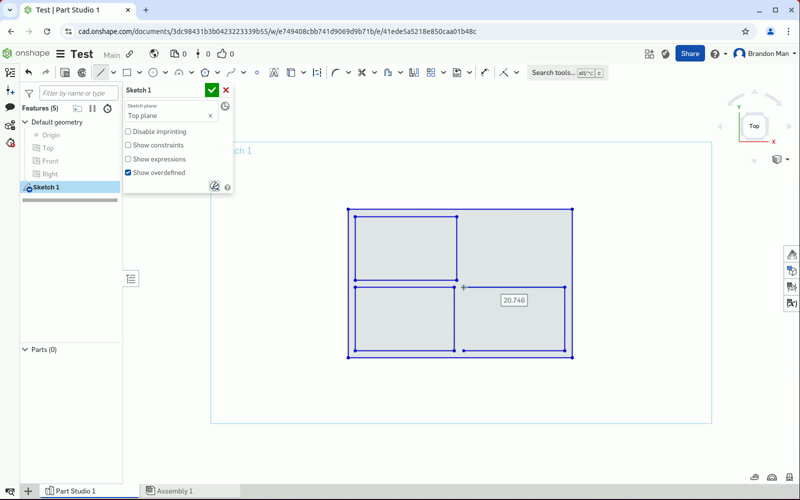
mouse_move(463, 350)
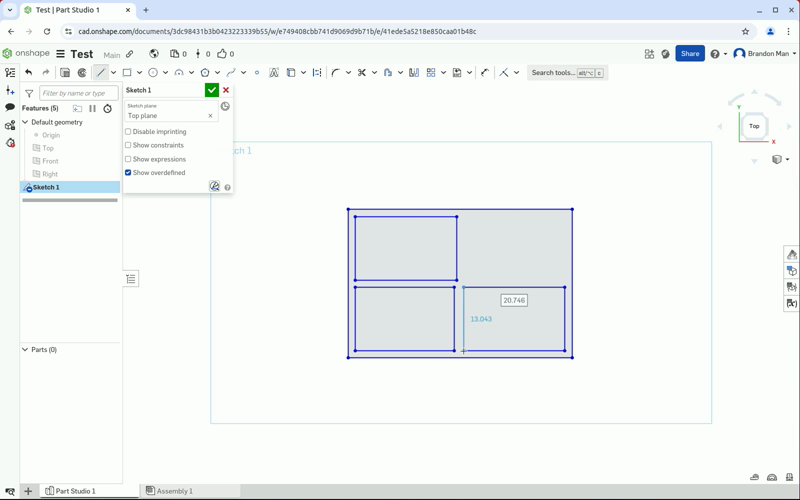
key_up(shift)
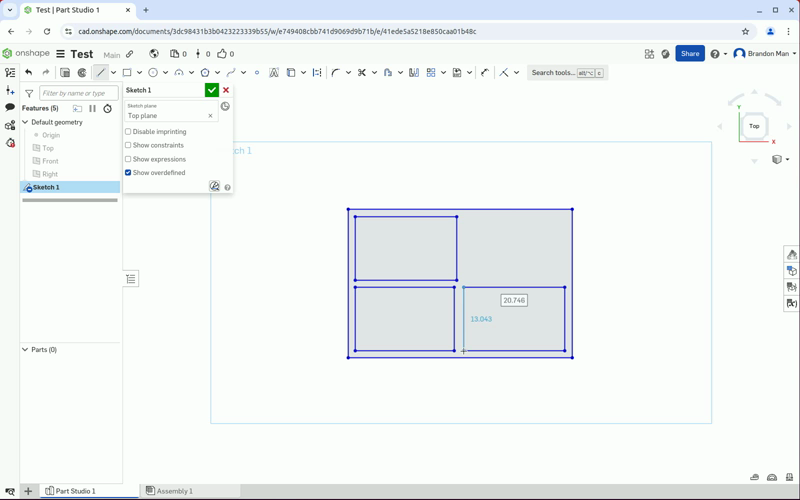
click(463, 350)
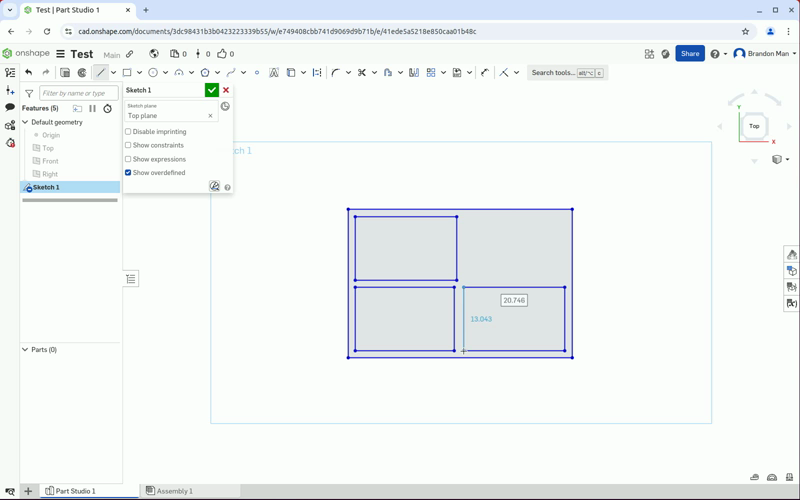
key(esc)
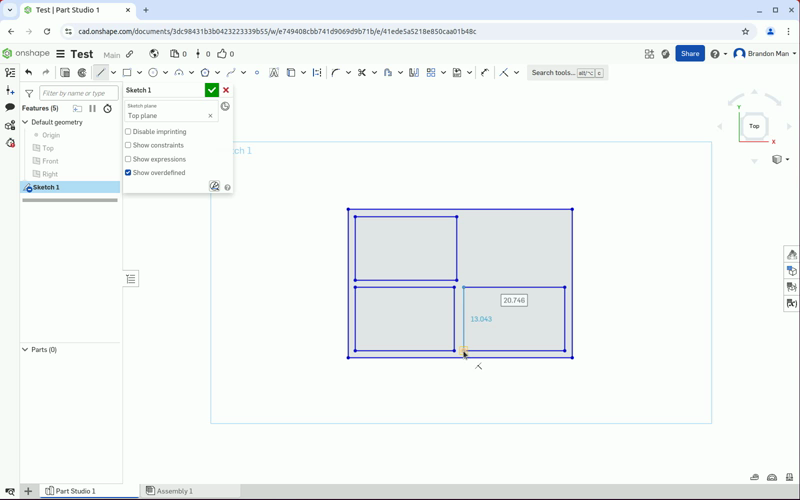
key(l)
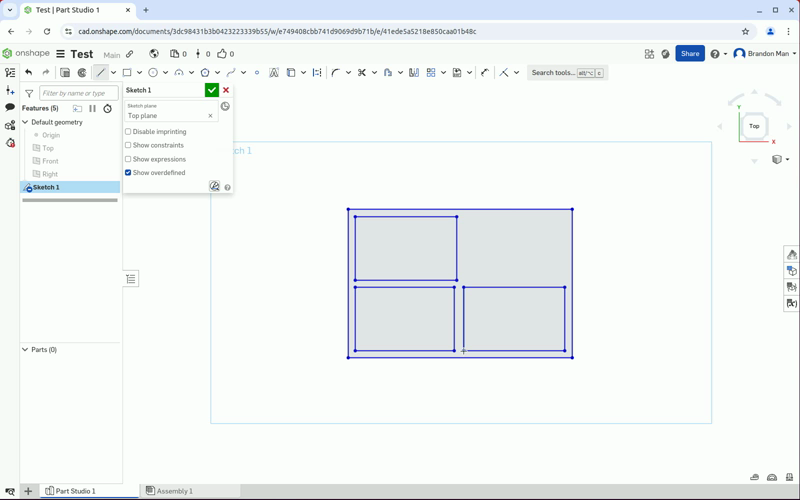
key_down(shift)
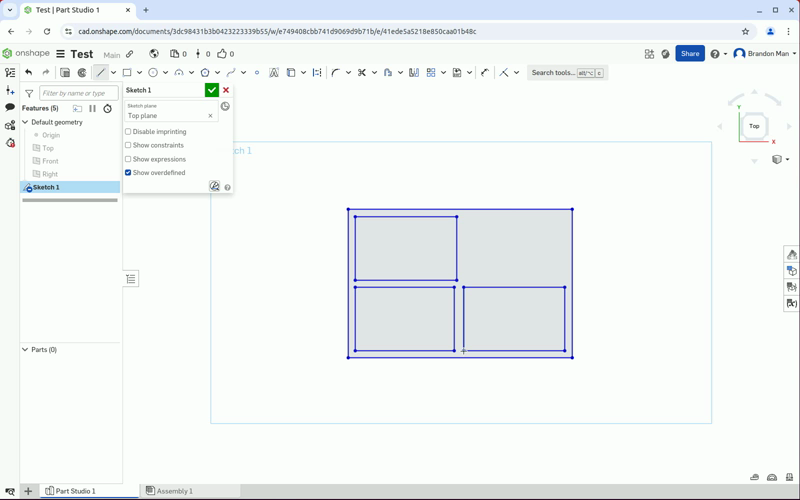
mouse_move(463, 280)
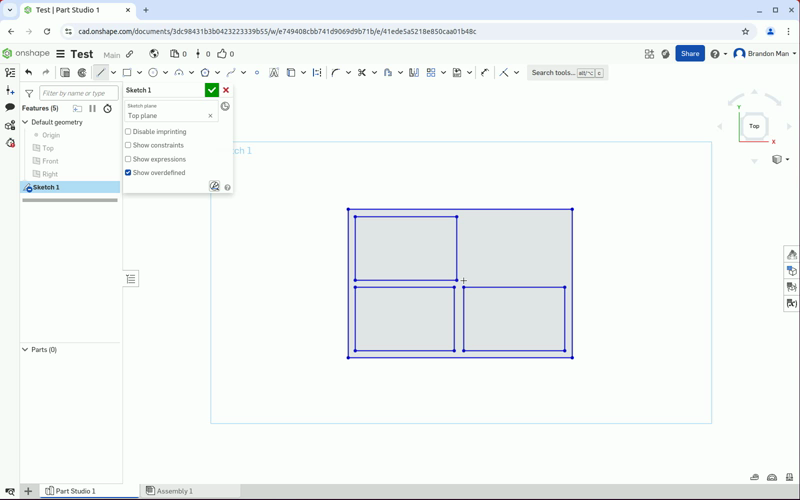
click(463, 280)
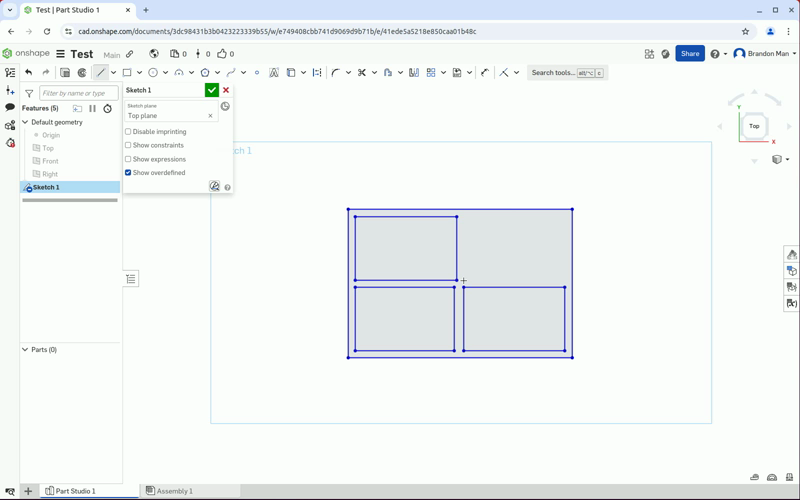
key_up(shift)
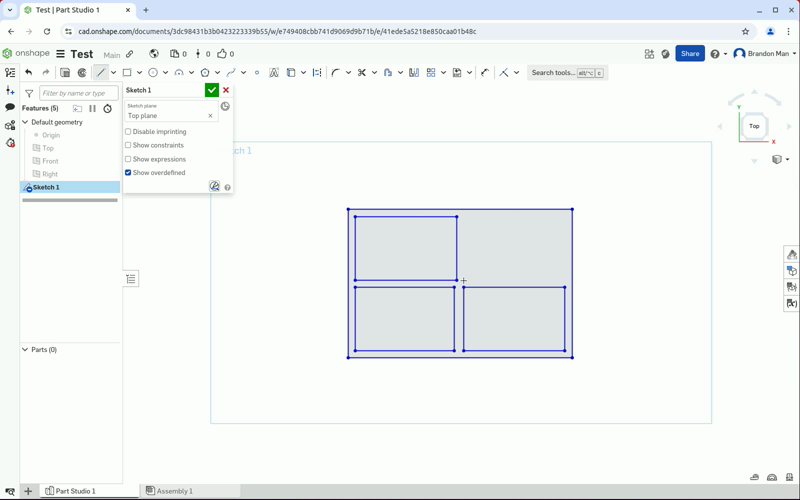
key_down(shift)
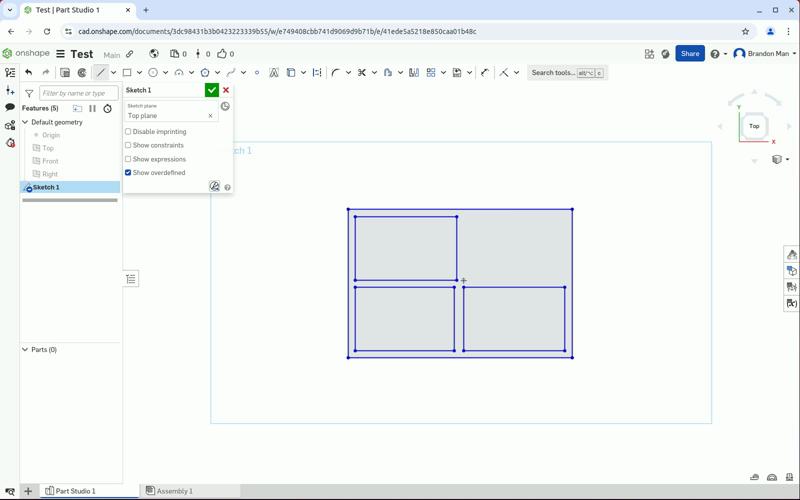
mouse_move(564, 280)
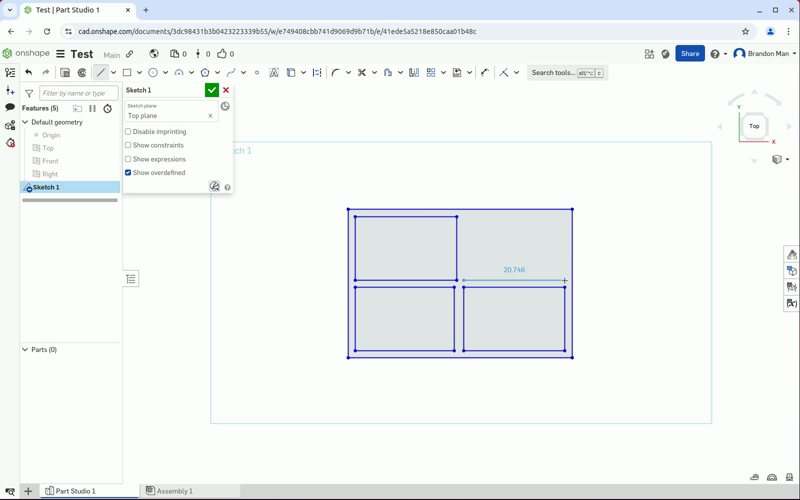
click(564, 280)
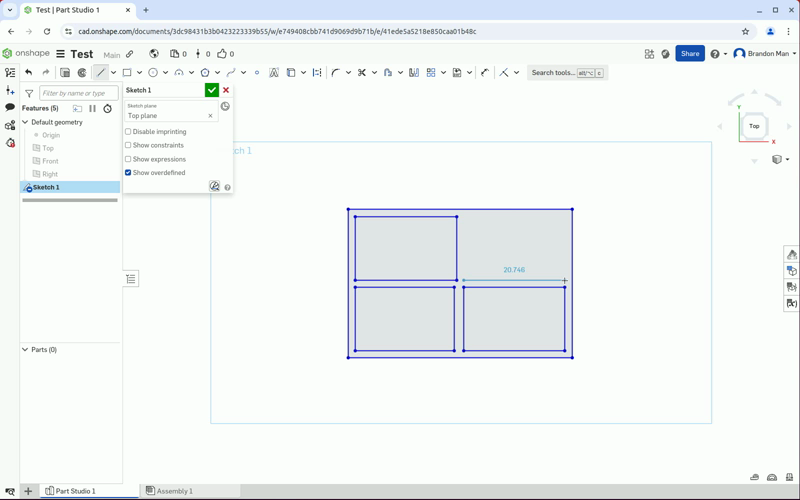
key_up(shift)
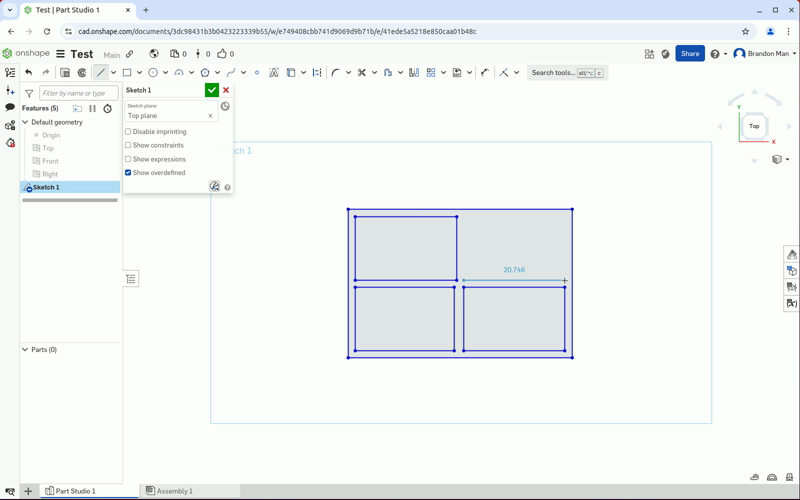
key_down(shift)
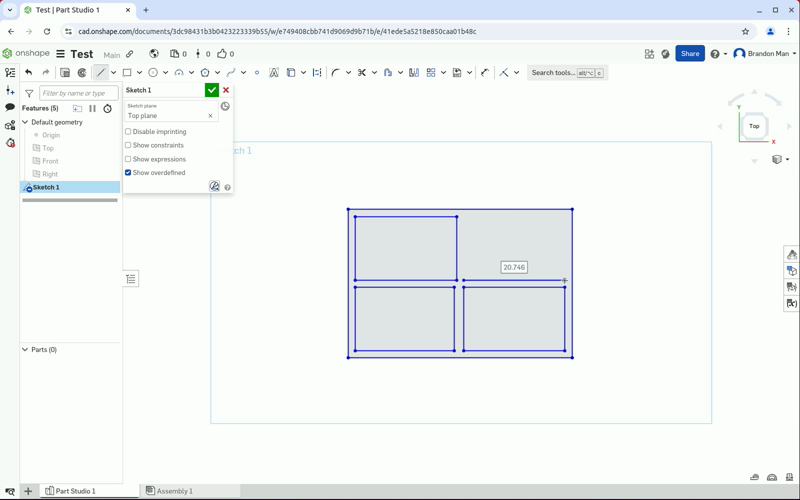
mouse_move(564, 216)
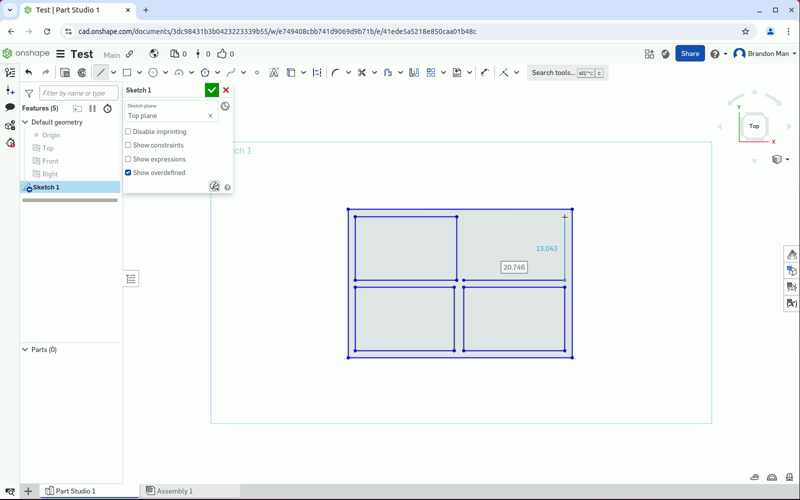
click(564, 216)
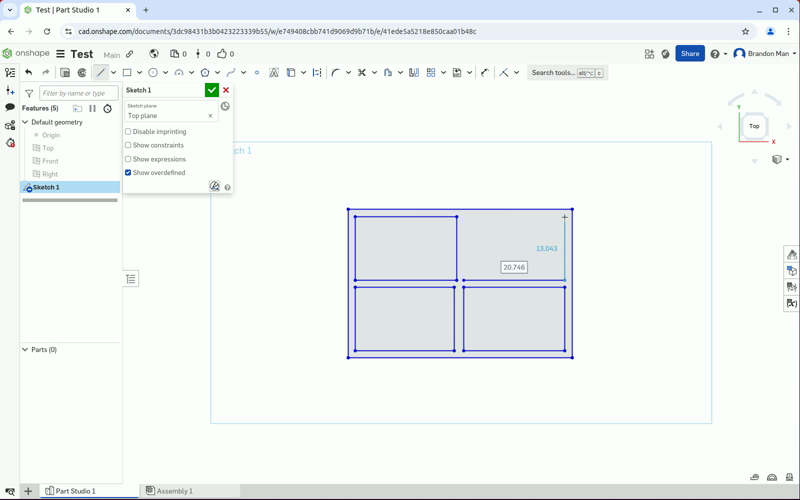
key_up(shift)
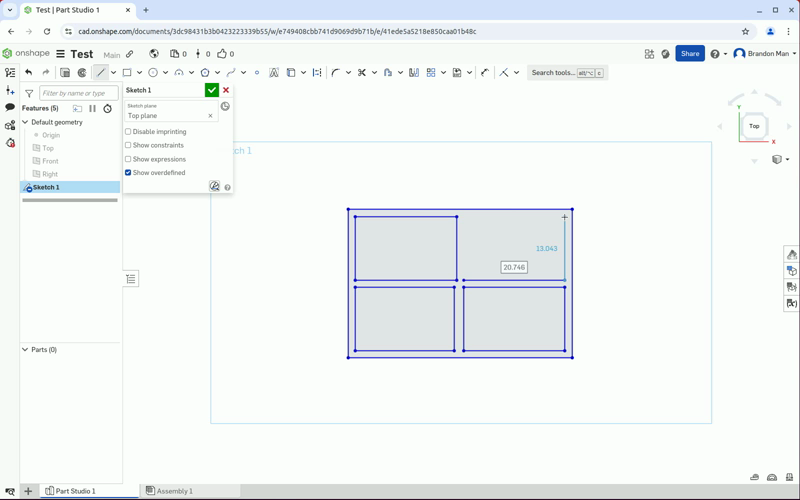
key_down(shift)
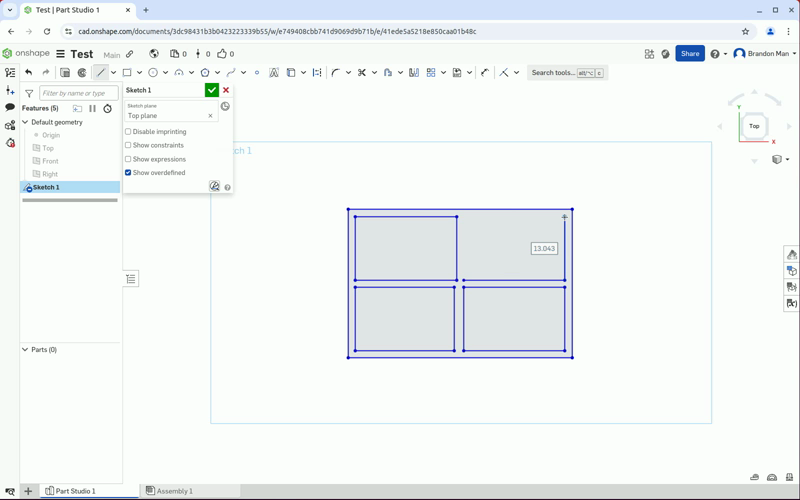
mouse_move(463, 216)
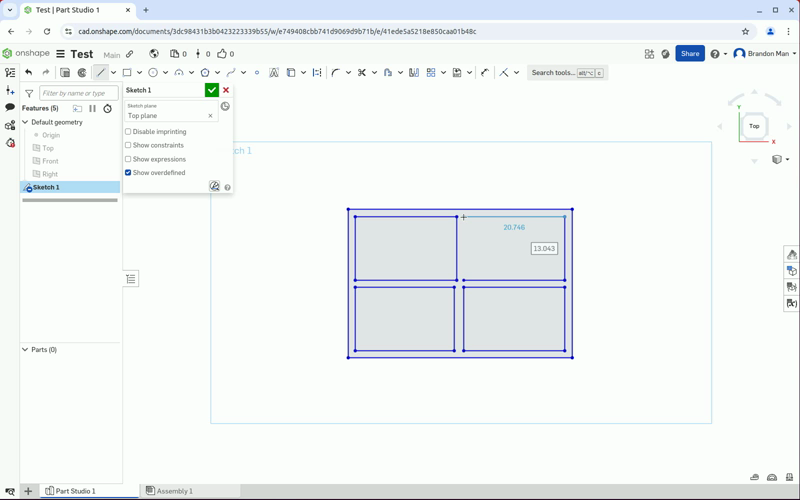
click(463, 216)
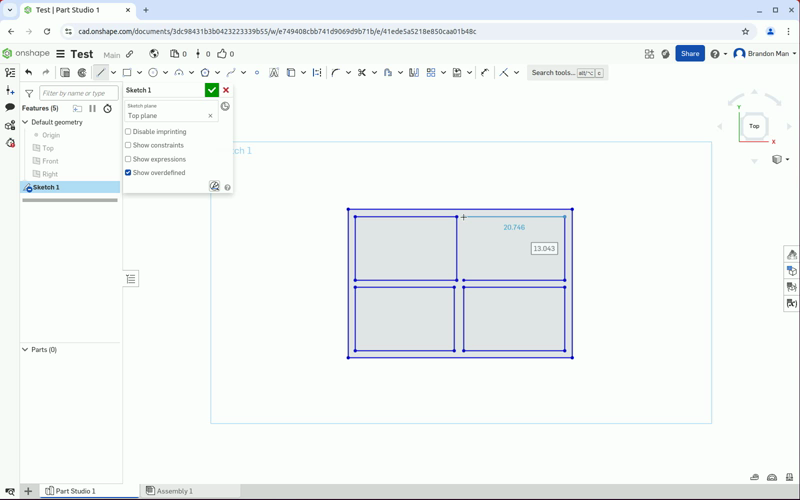
key_up(shift)
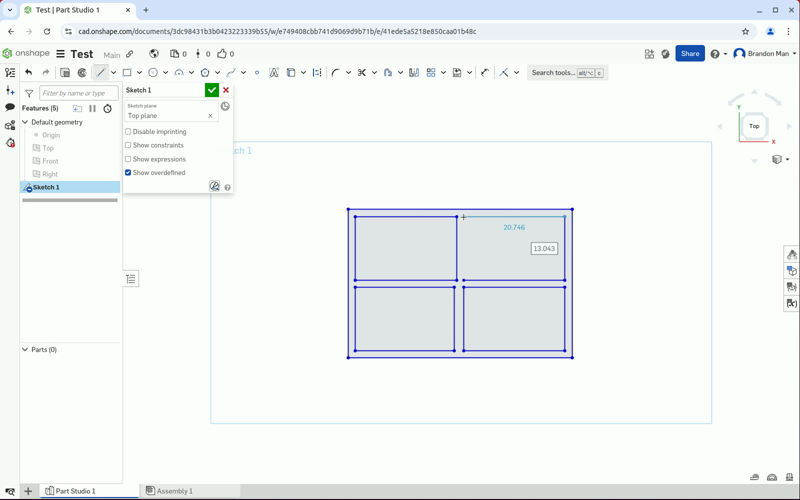
key_down(shift)
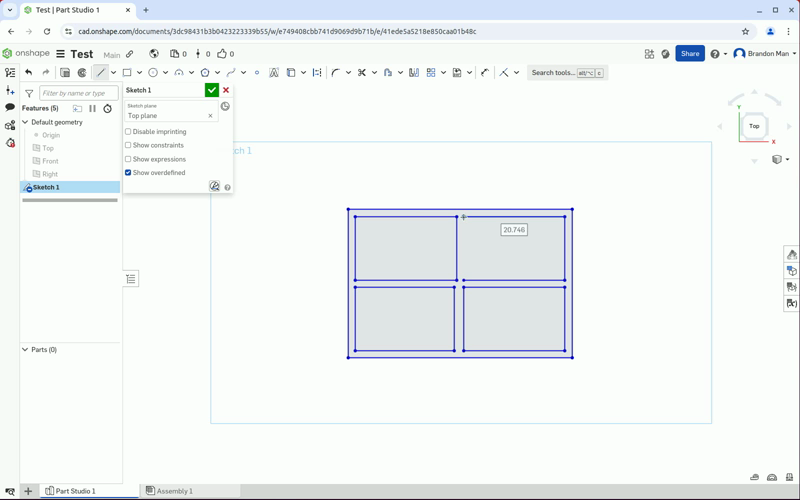
mouse_move(463, 280)
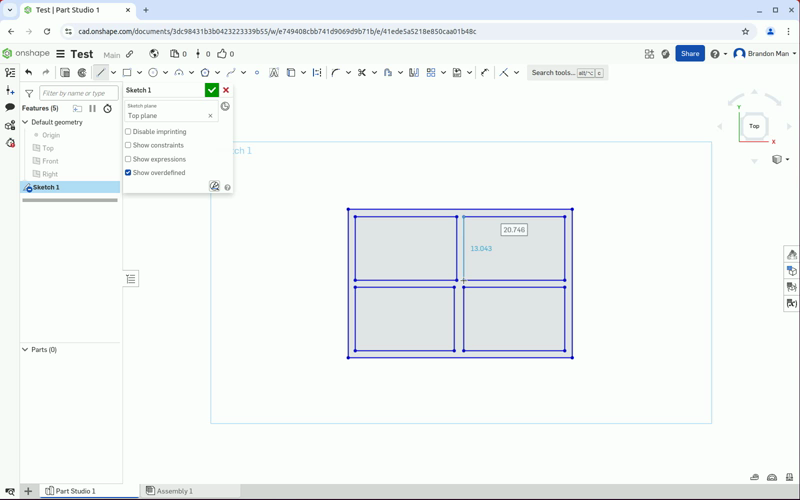
key_up(shift)
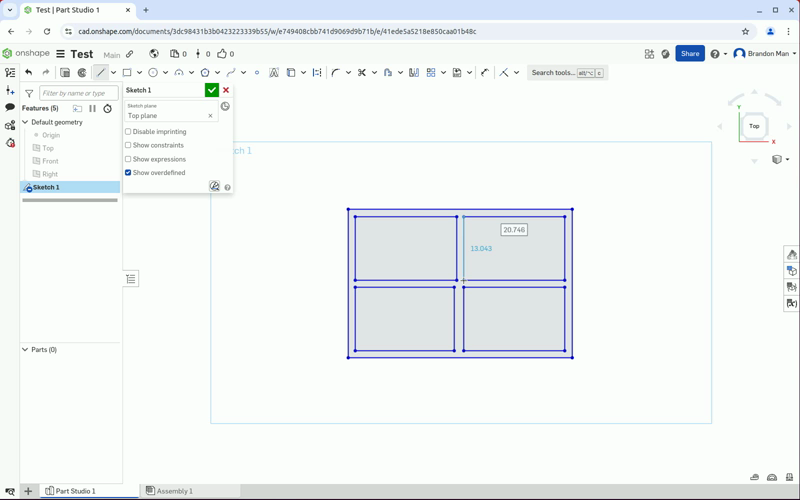
click(463, 280)
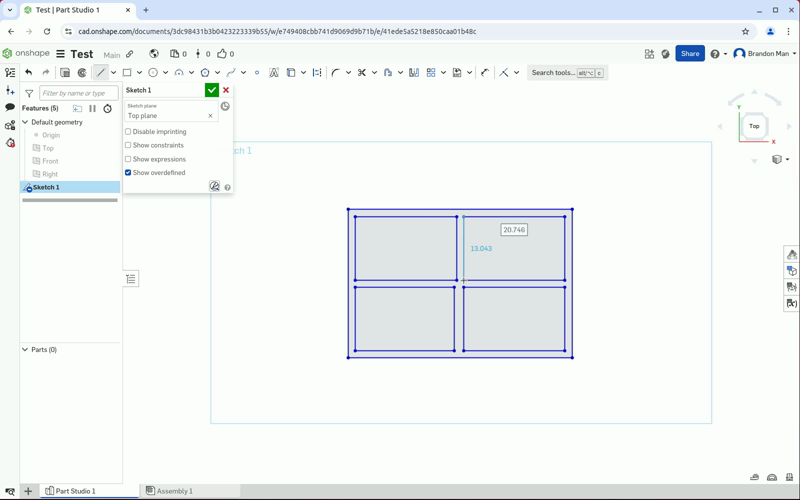
key(esc)
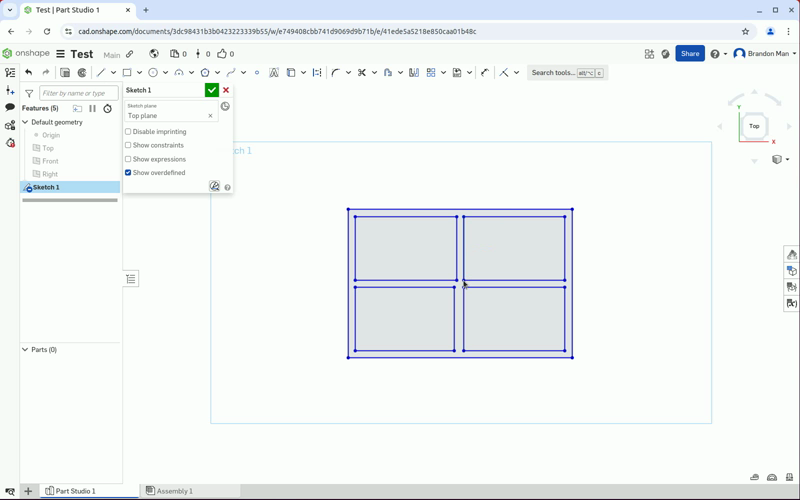
mouse_move(459, 284)
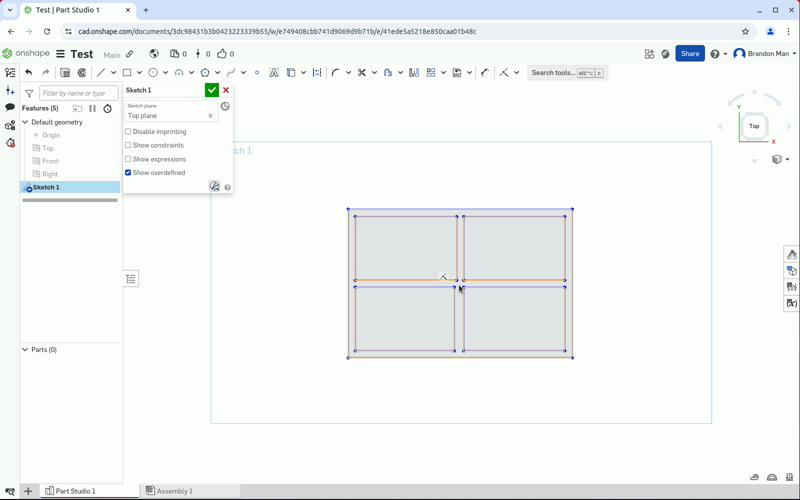
click(459, 284)
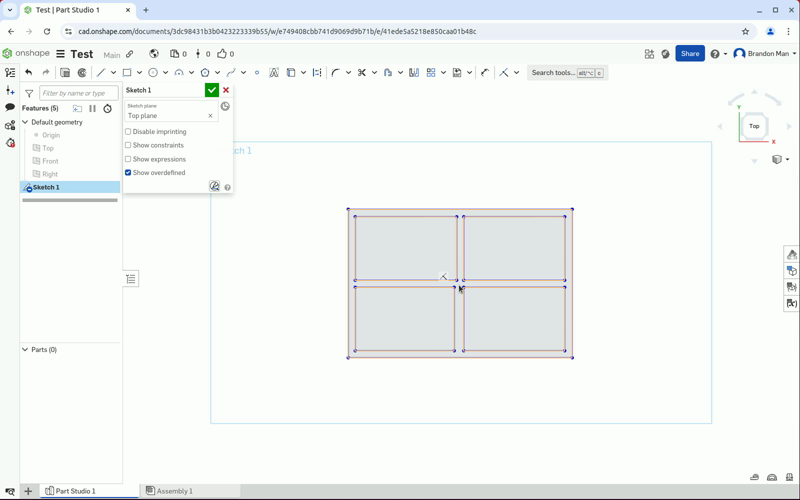
mouse_move(73, 352)
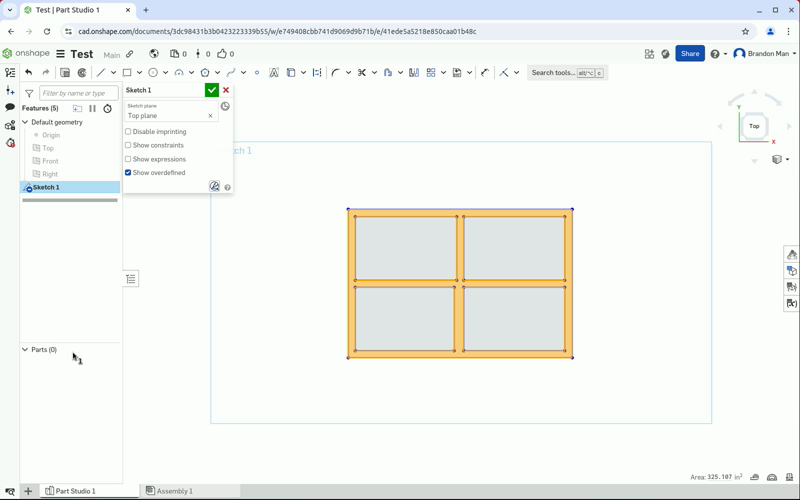
key(shift+y)
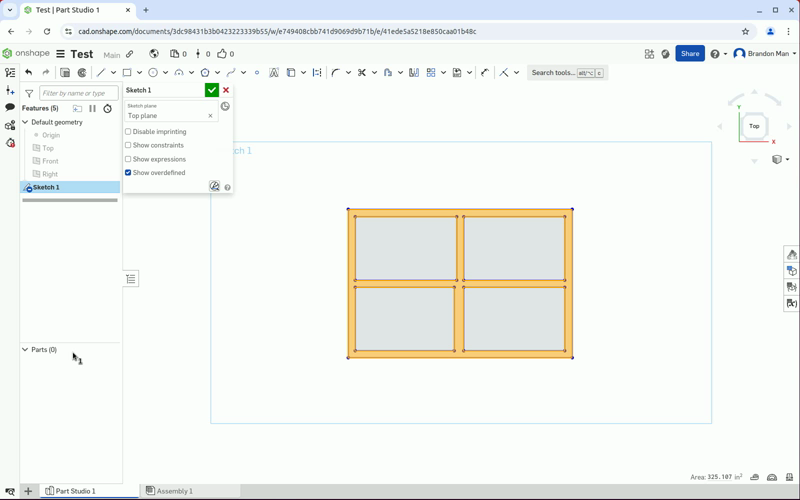
key(shift+e)
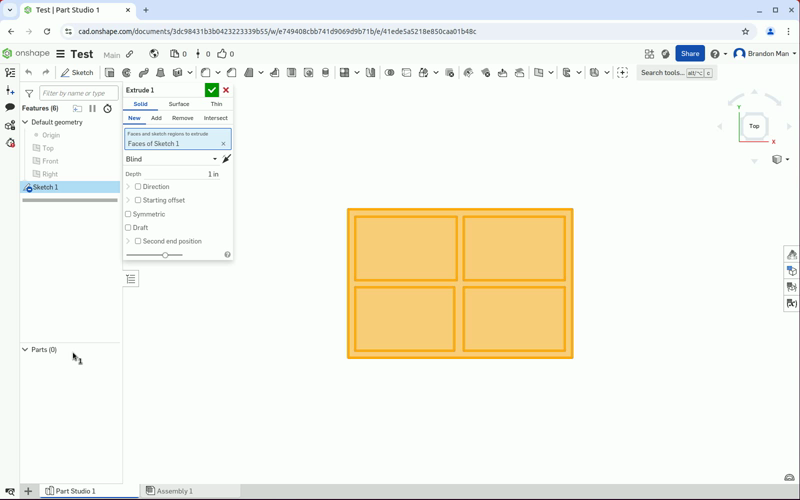
mouse_move(143, 106)
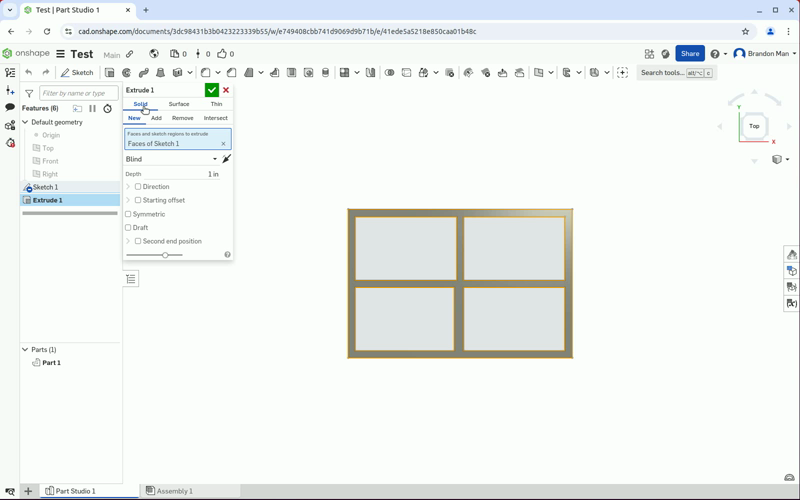
click(143, 106)
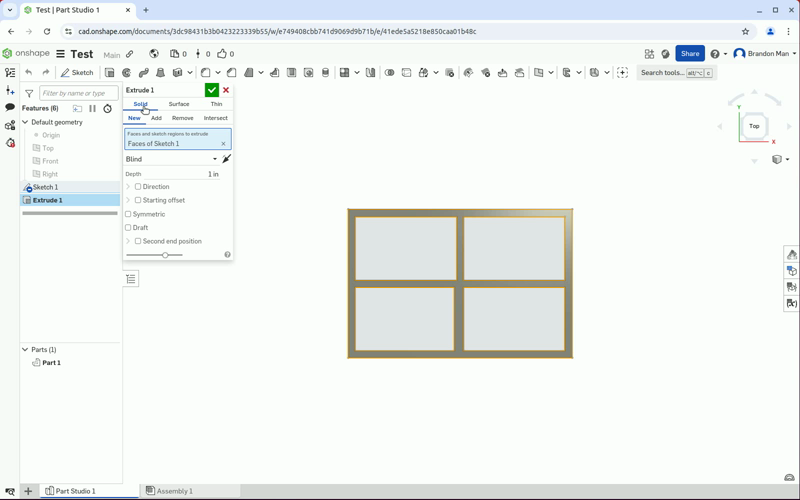
mouse_move(137, 120)
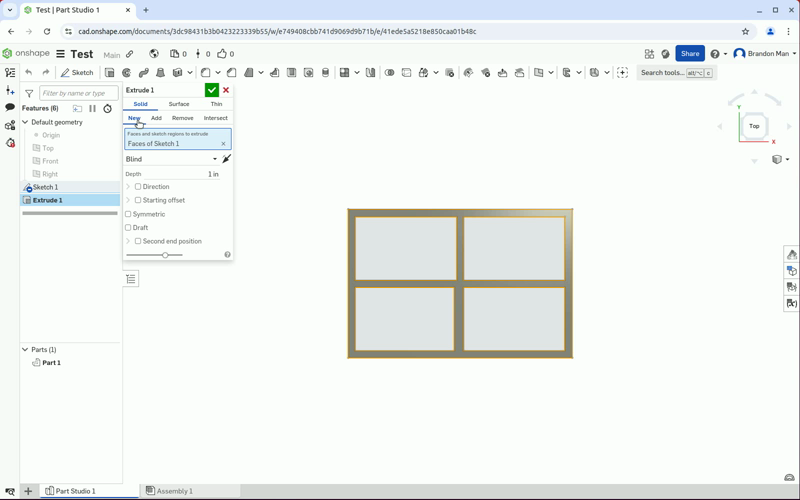
click(137, 120)
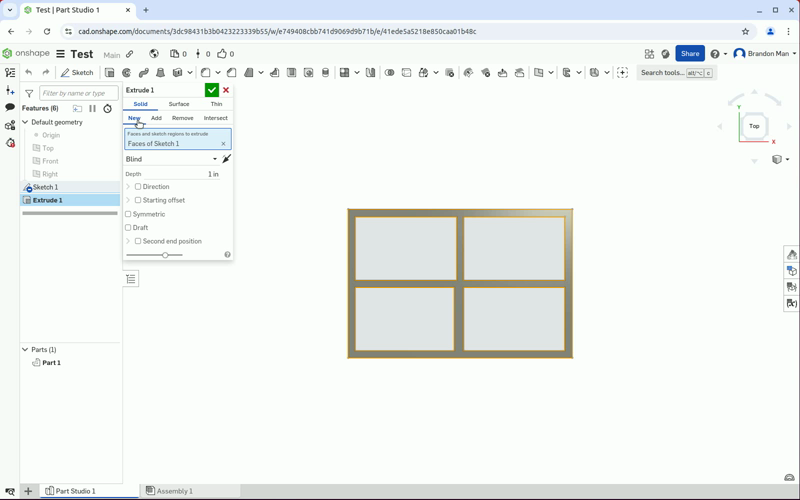
key(tab, 4)
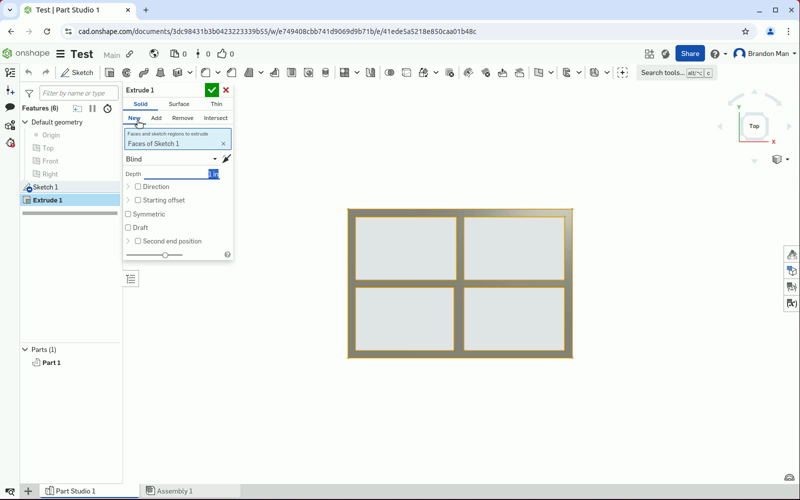
text(7.702)
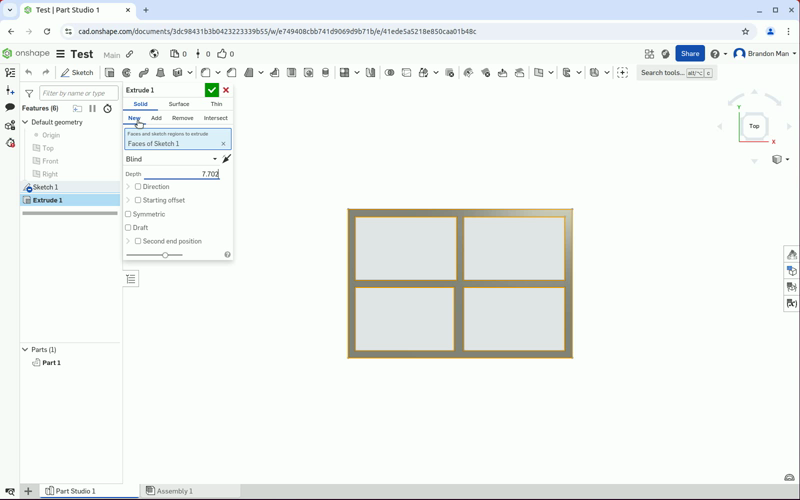
key(tab, 3)
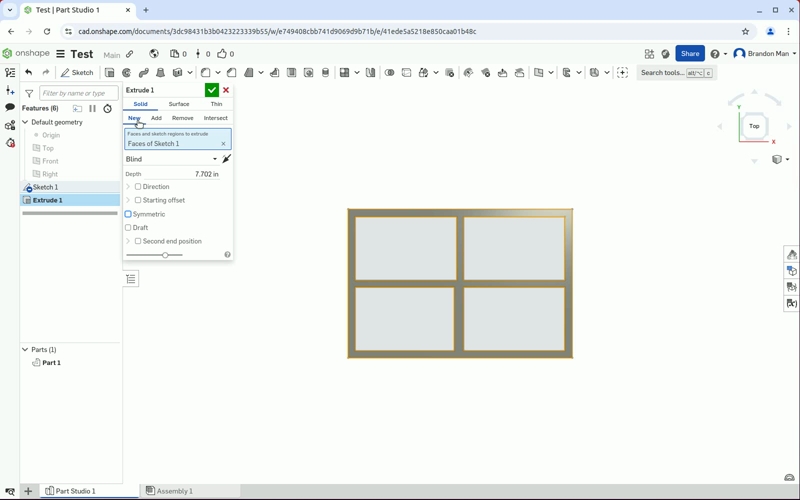
key(space)
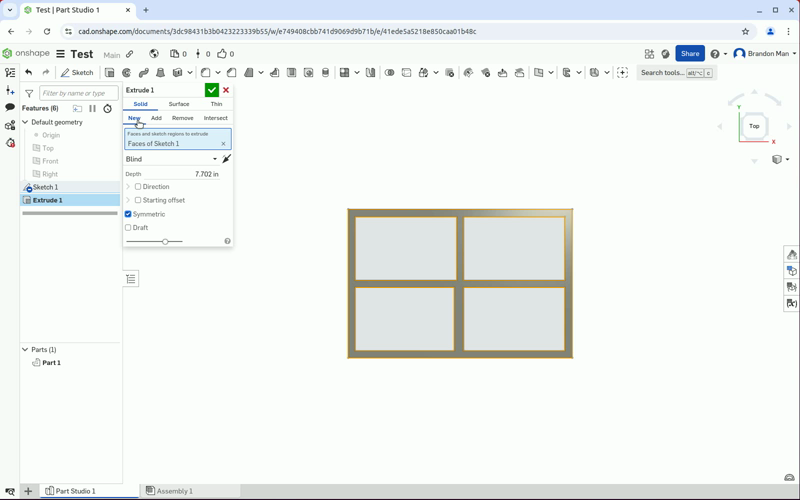
key(enter)
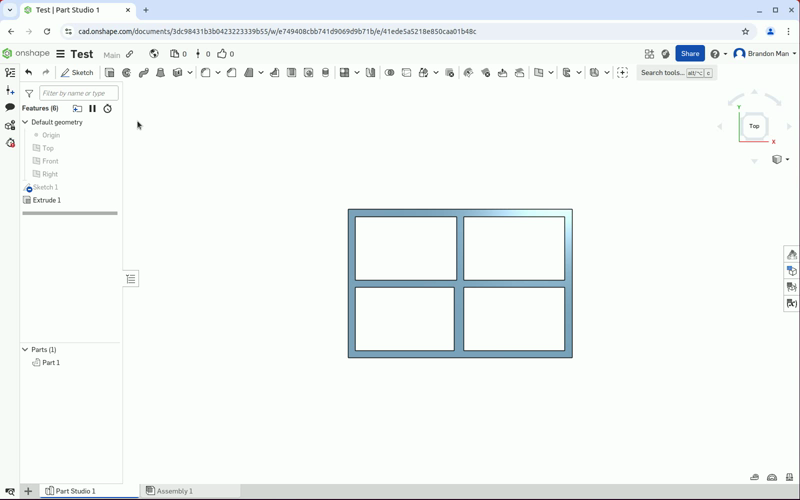
key(shift+h)
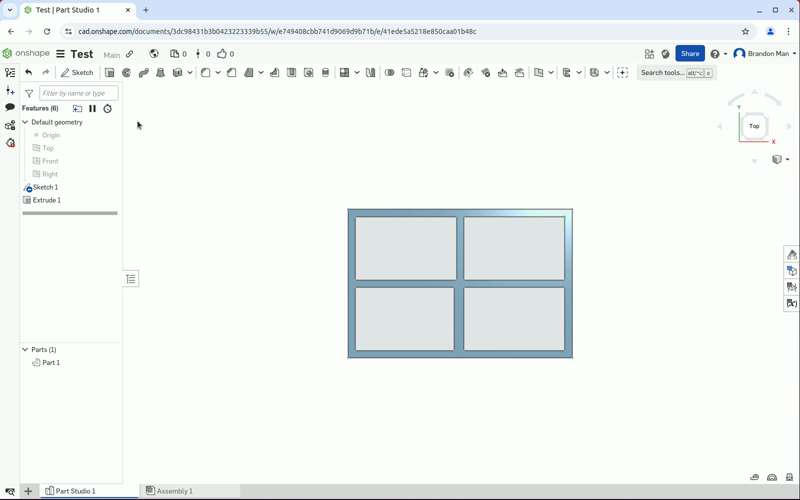
key(shift+h)
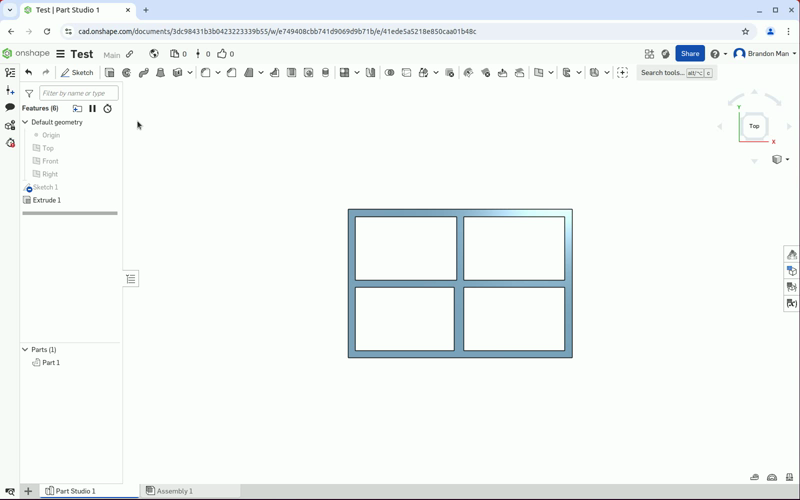
mouse_move(73, 189)
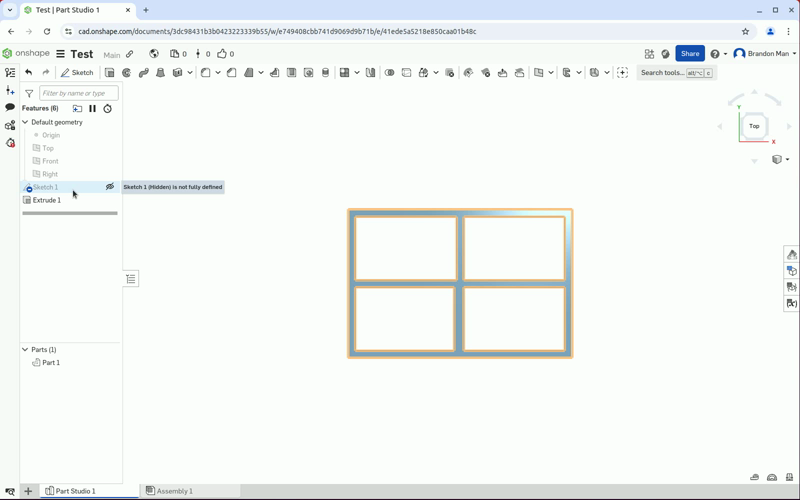
click(73, 189)
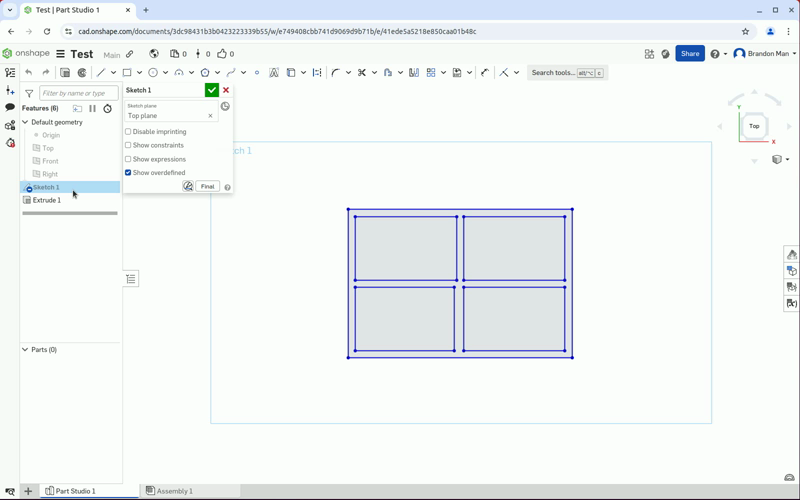
mouse_move(229, 92)
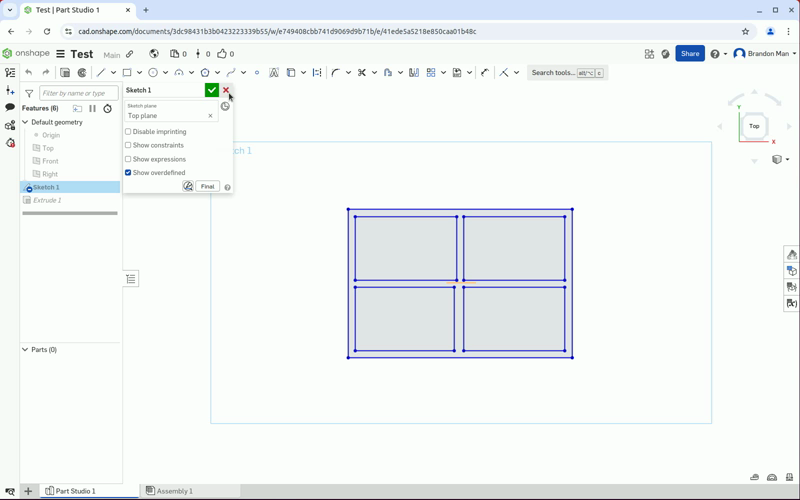
click(229, 92)
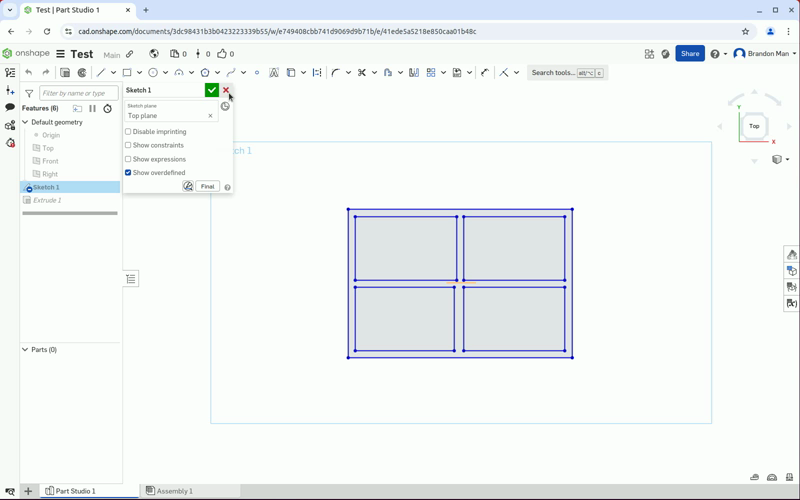
key(shift+s)
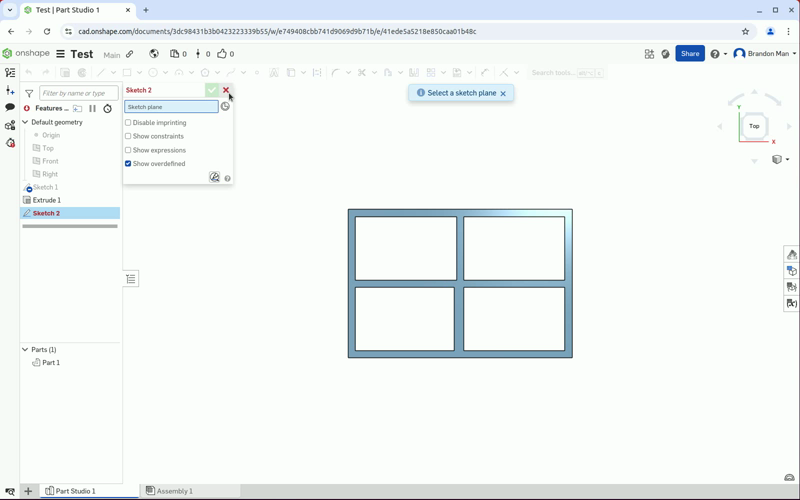
mouse_move(73, 150)
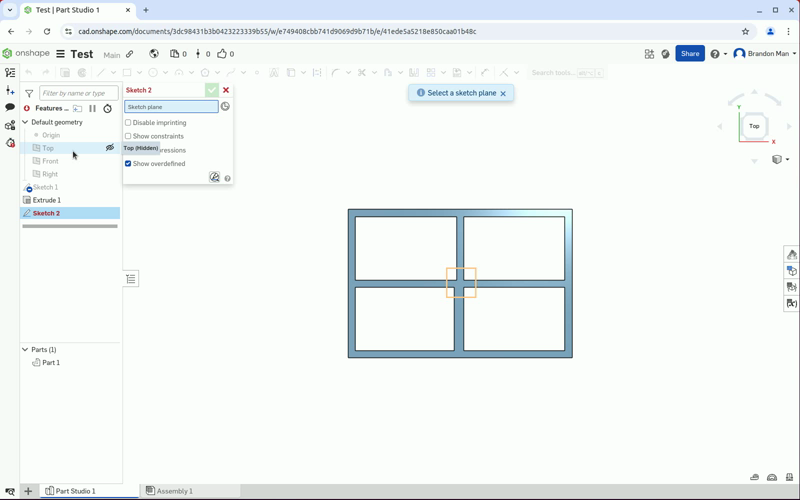
click(73, 150)
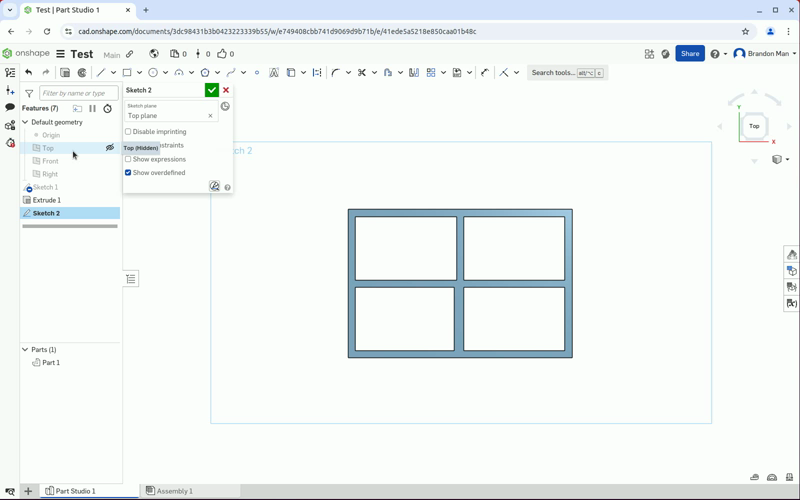
mouse_move(73, 352)
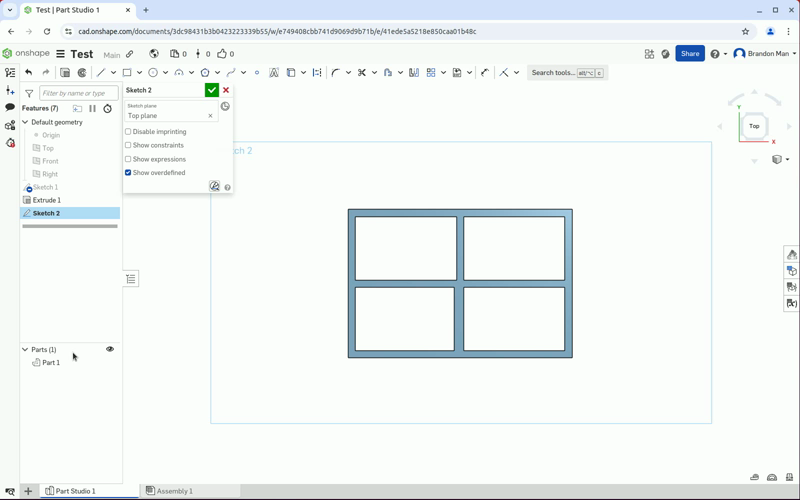
key(y)
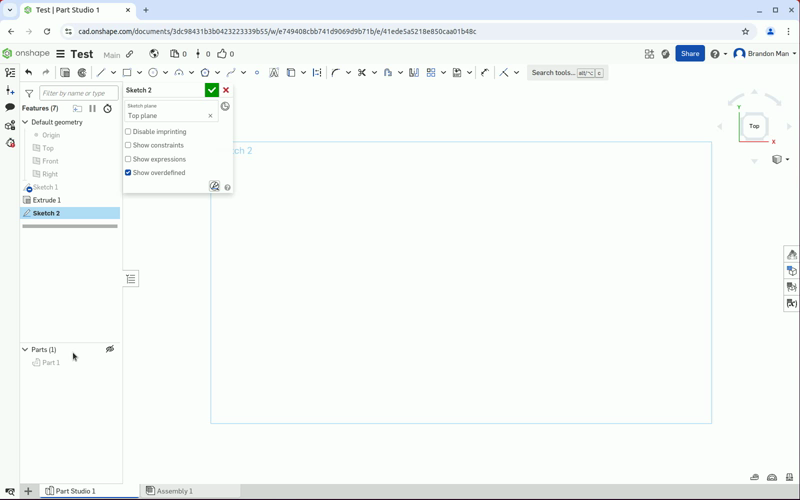
key(l)
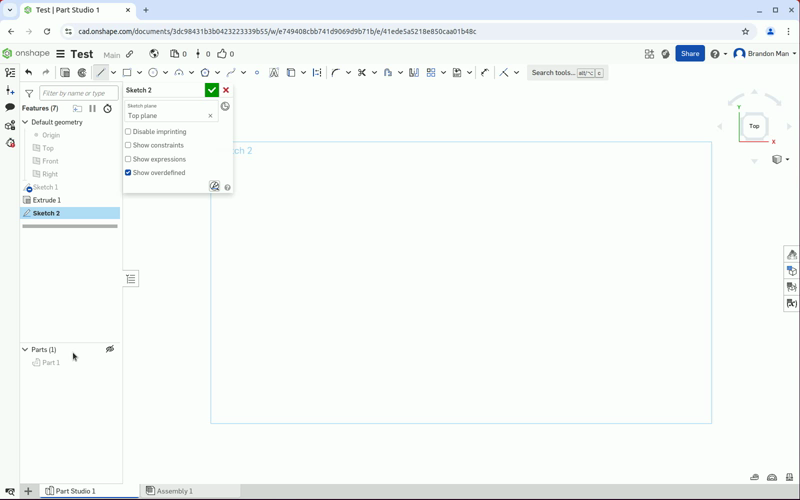
key_down(shift)
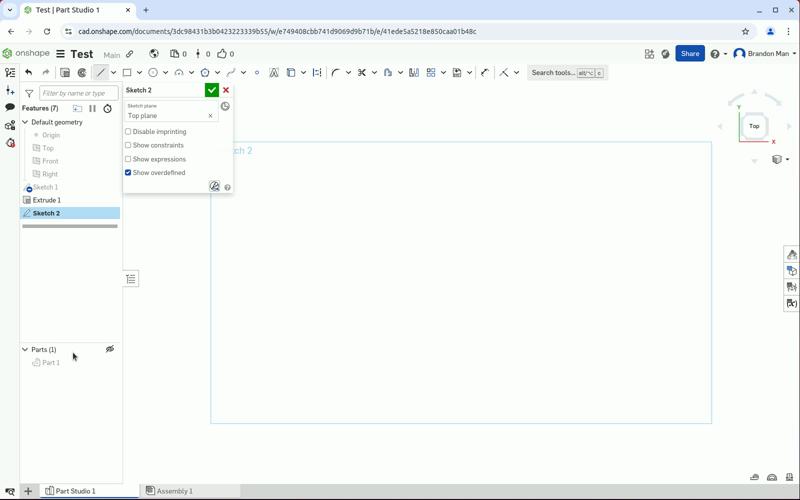
mouse_move(355, 278)
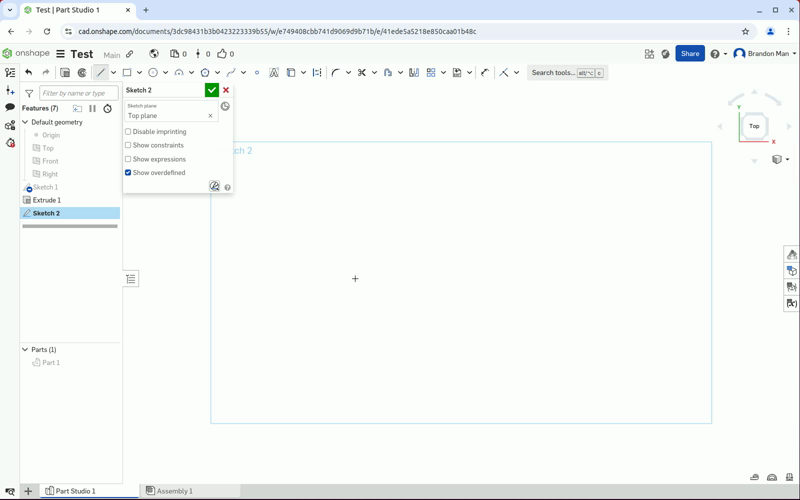
click(355, 278)
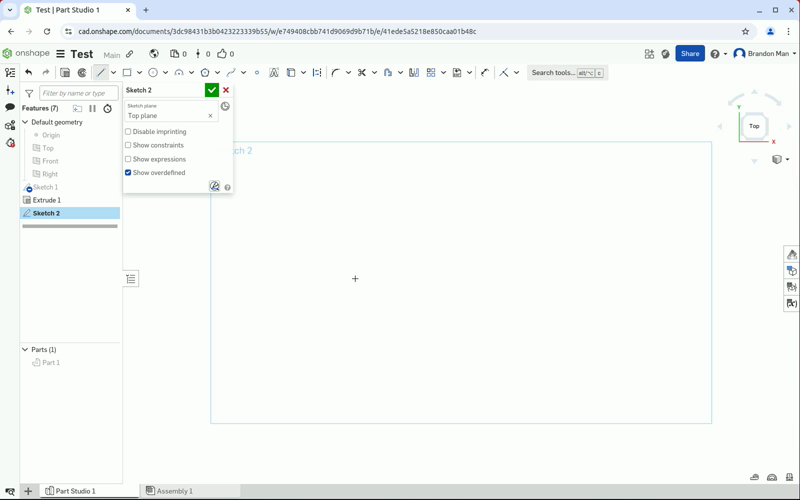
key_up(shift)
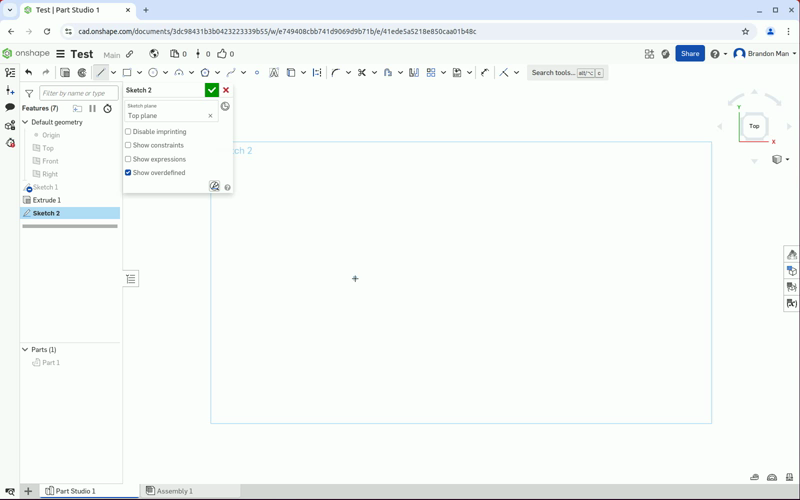
key_down(shift)
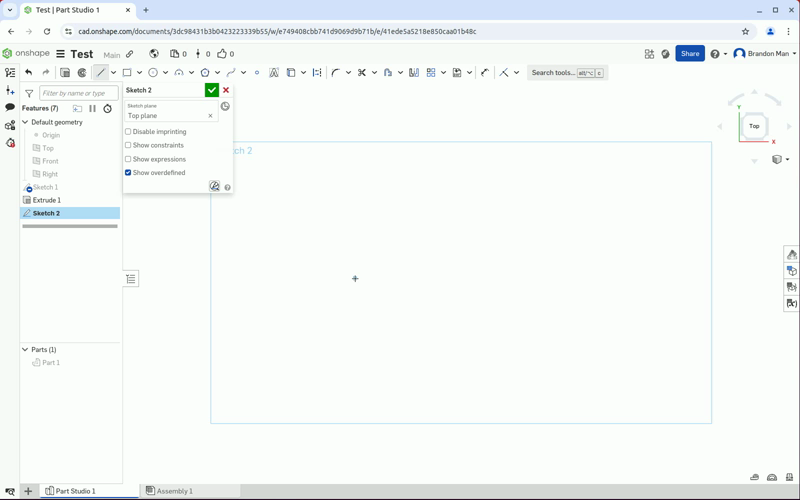
mouse_move(456, 278)
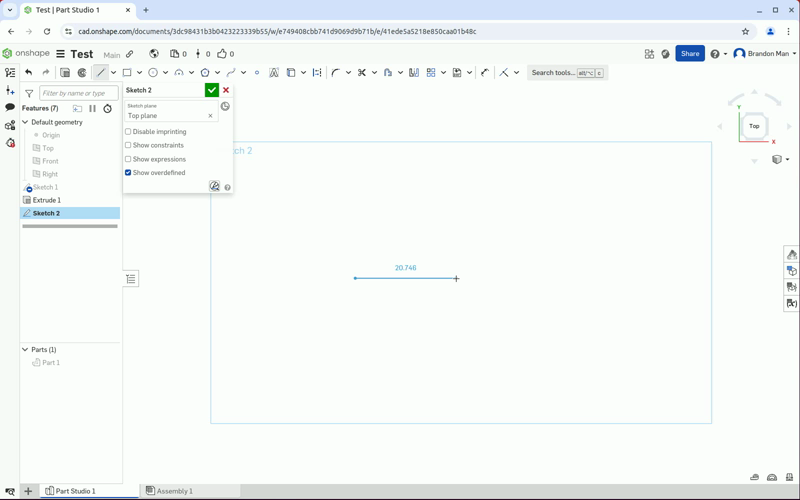
click(456, 278)
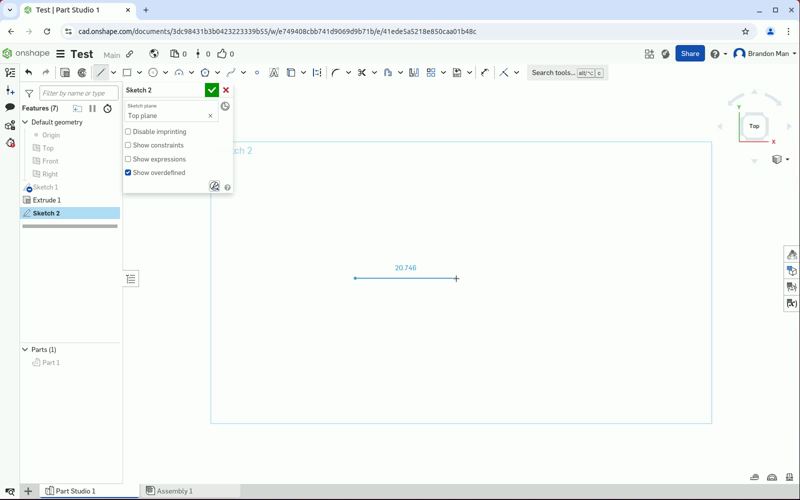
key_up(shift)
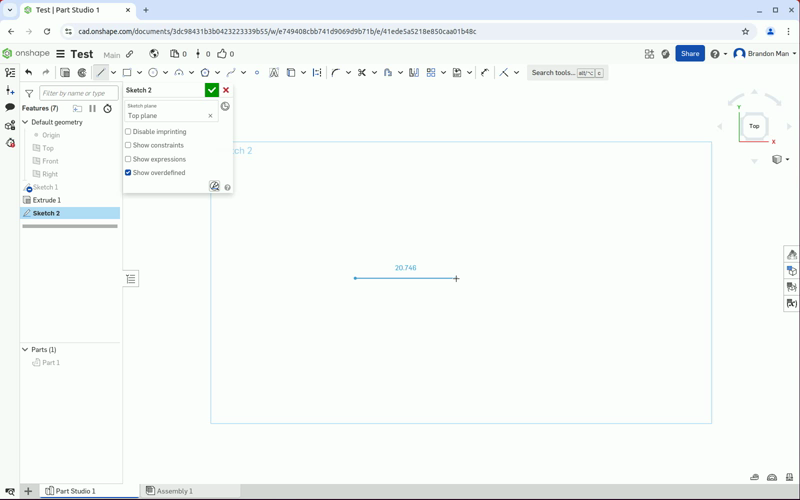
key_down(shift)
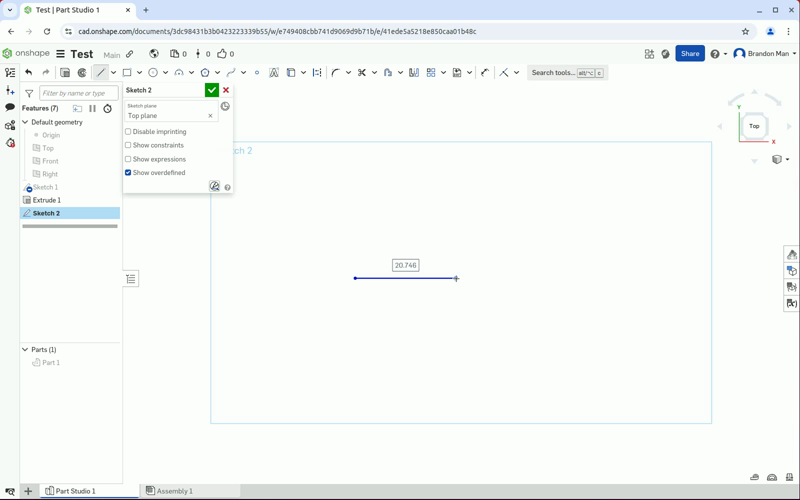
mouse_move(456, 214)
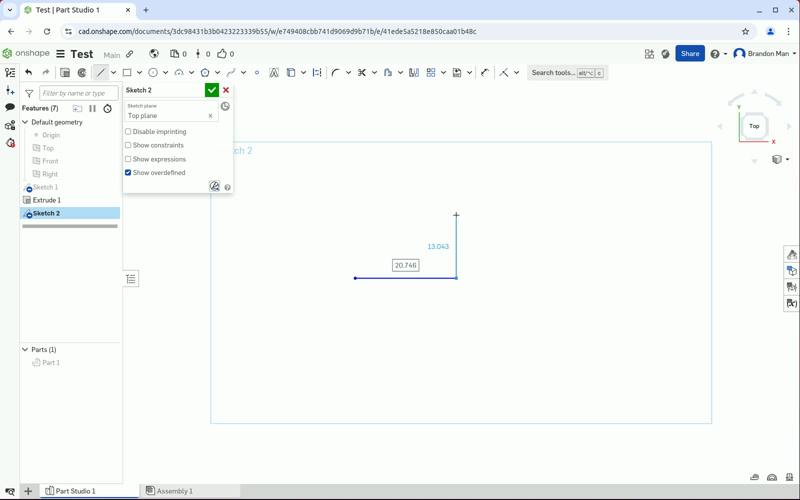
click(456, 214)
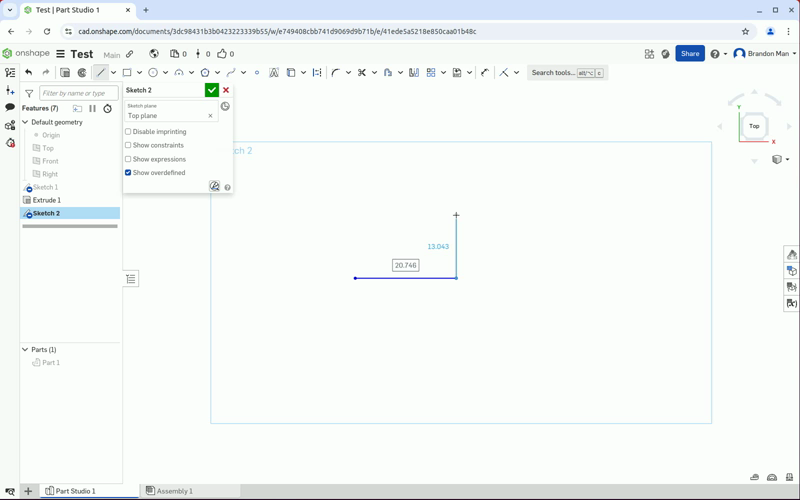
key_up(shift)
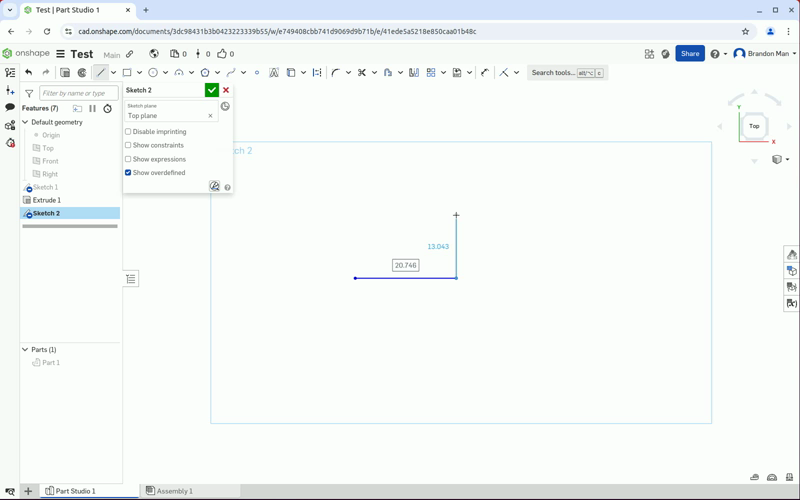
key_down(shift)
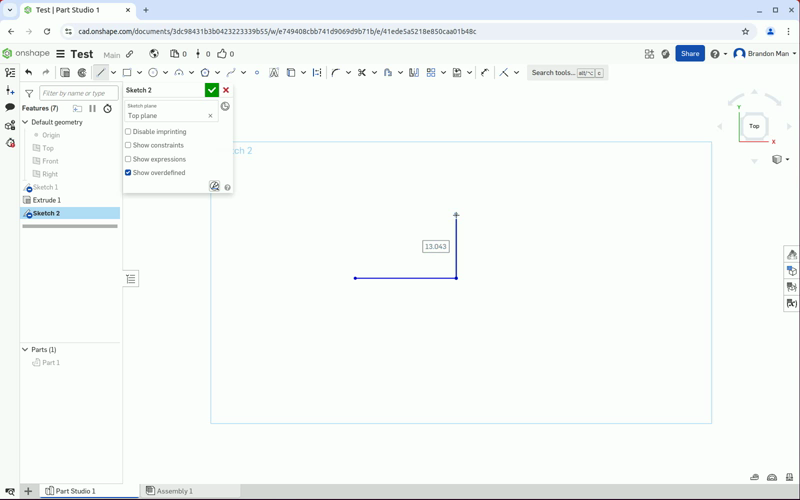
mouse_move(355, 214)
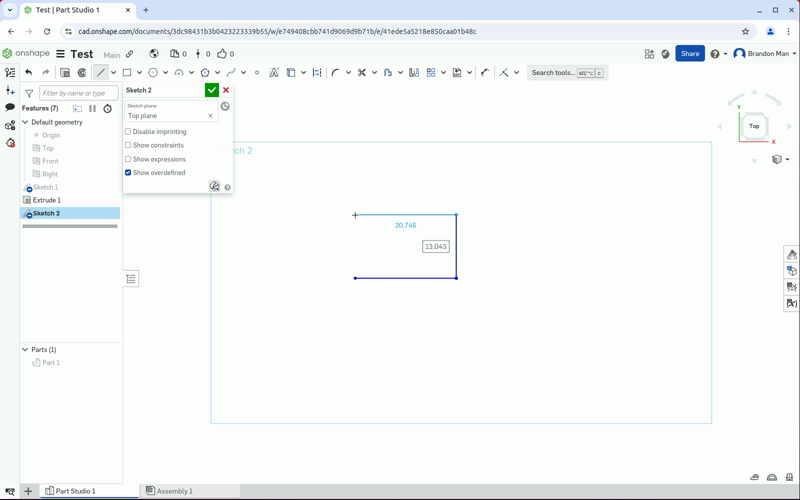
click(355, 214)
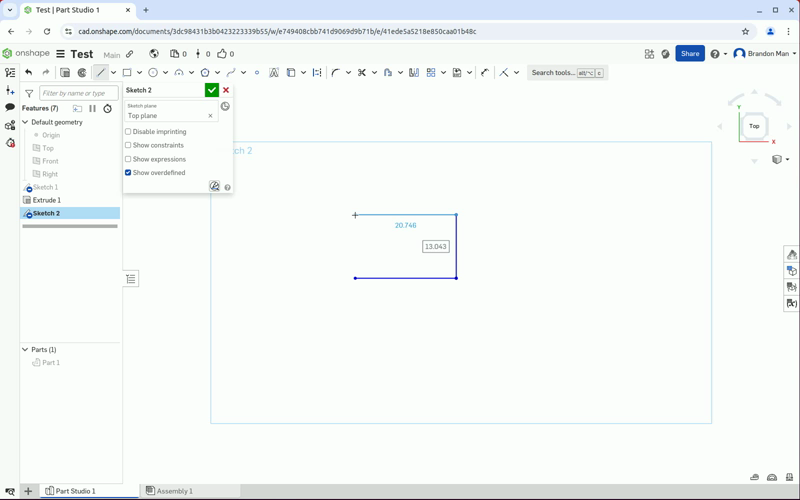
key_up(shift)
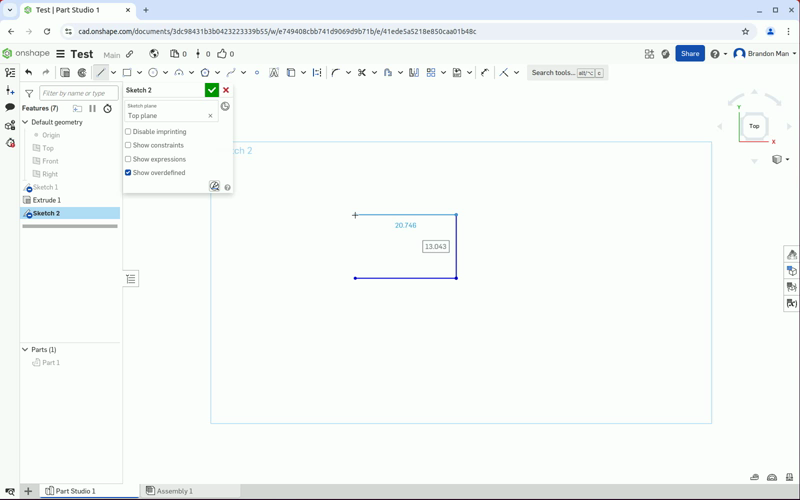
key_down(shift)
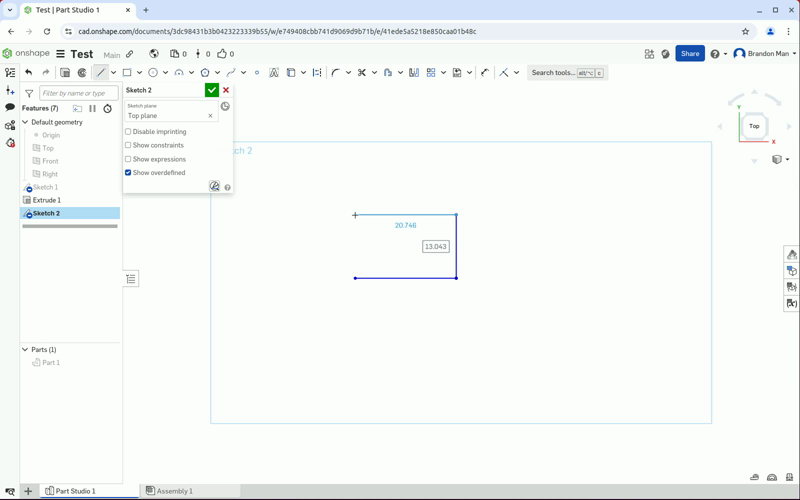
mouse_move(355, 278)
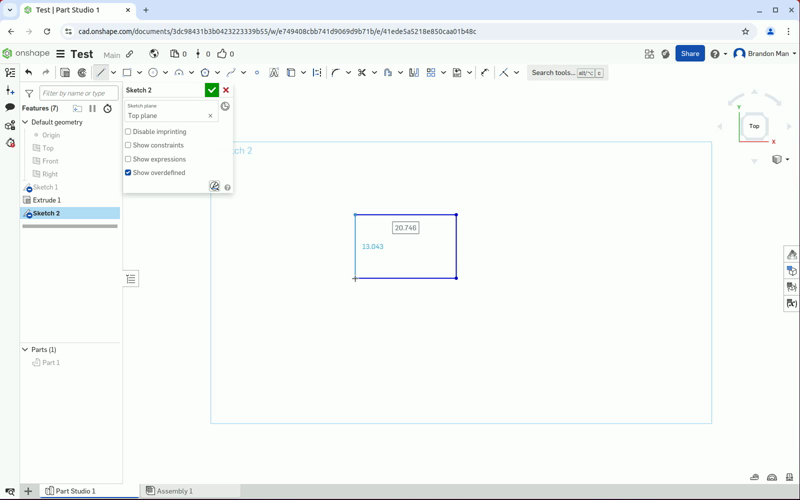
key_up(shift)
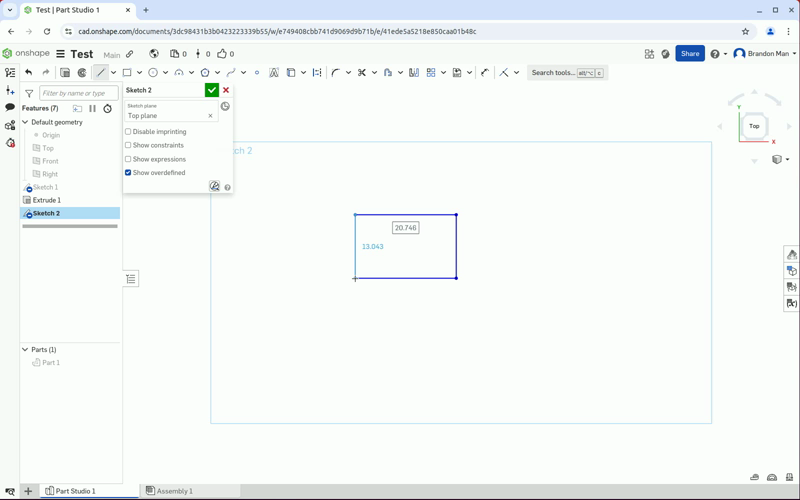
click(355, 278)
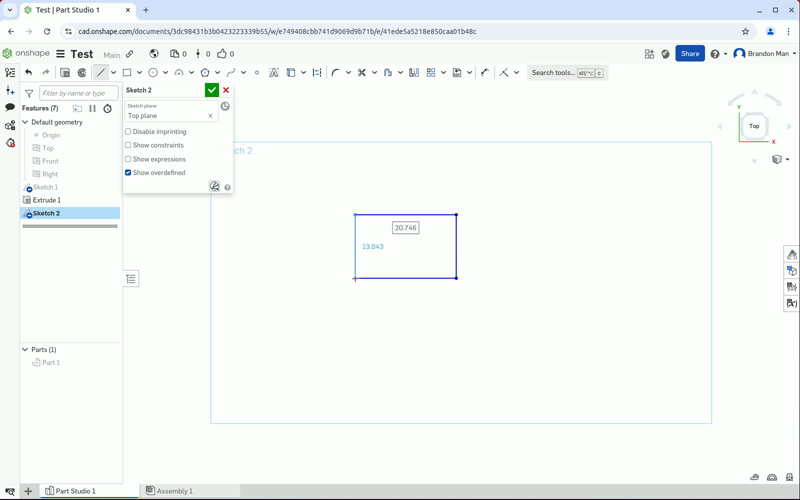
key(esc)
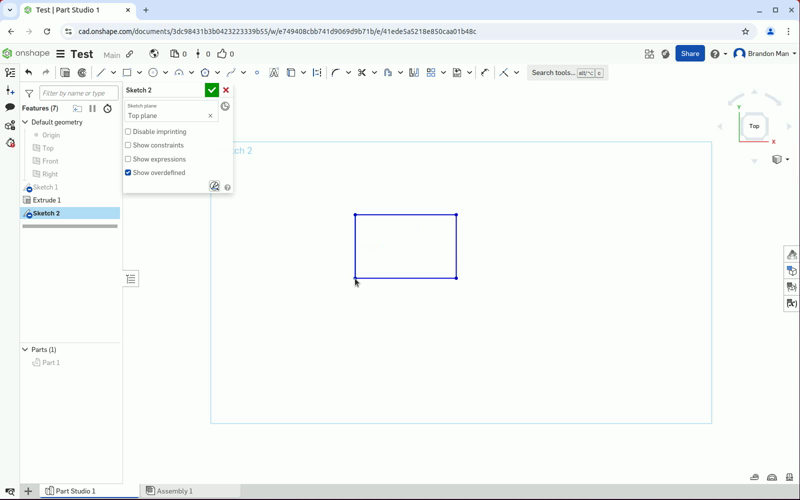
mouse_move(431, 256)
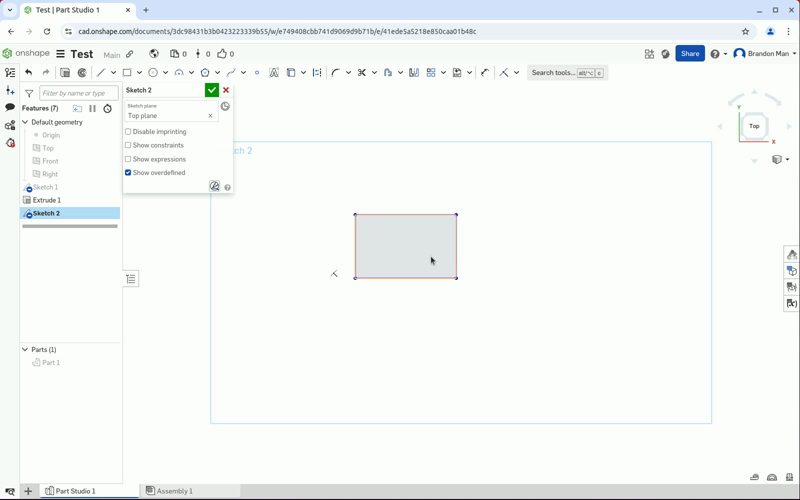
click(431, 256)
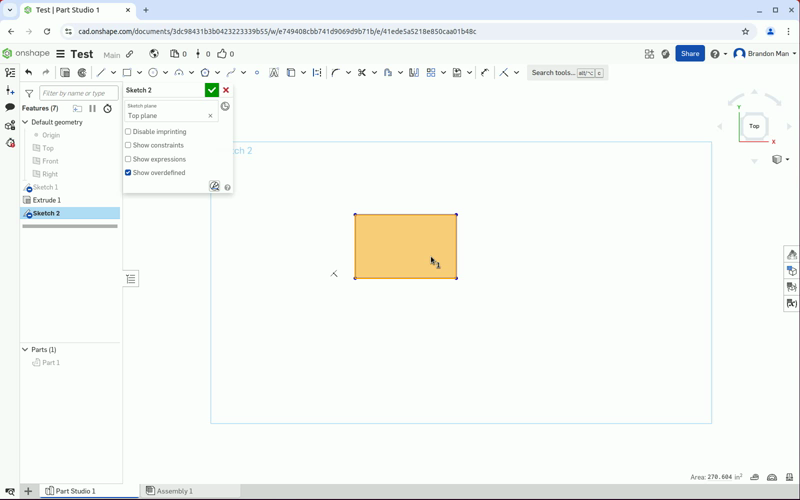
mouse_move(73, 352)
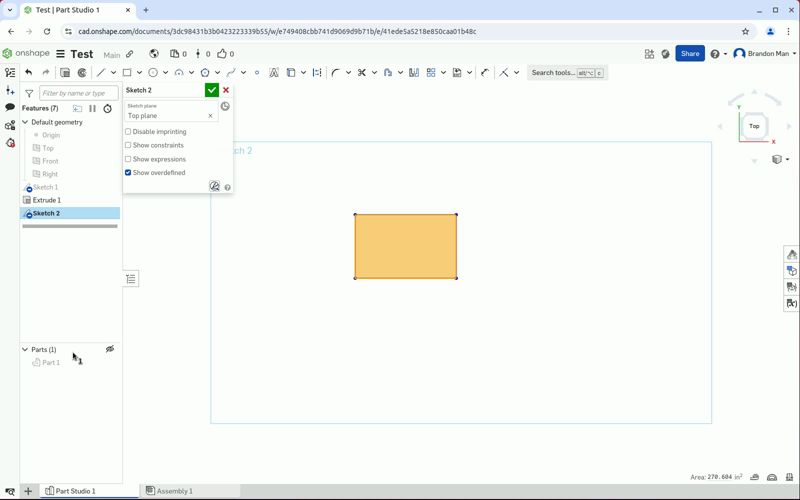
key(shift+y)
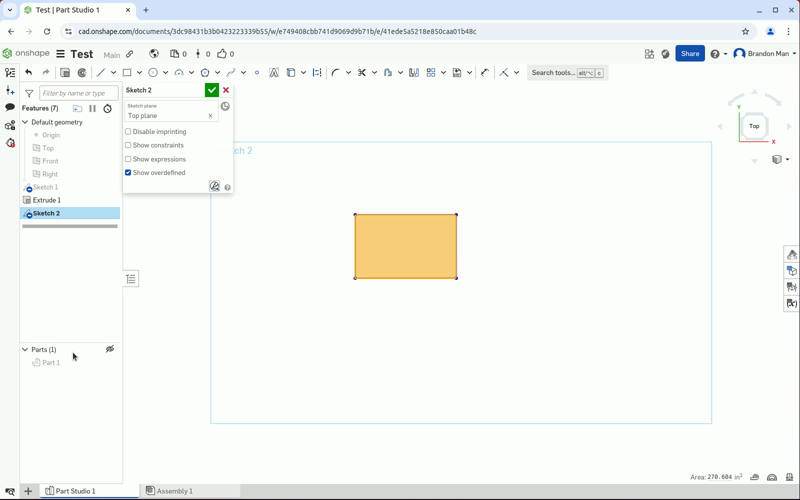
key(shift+e)
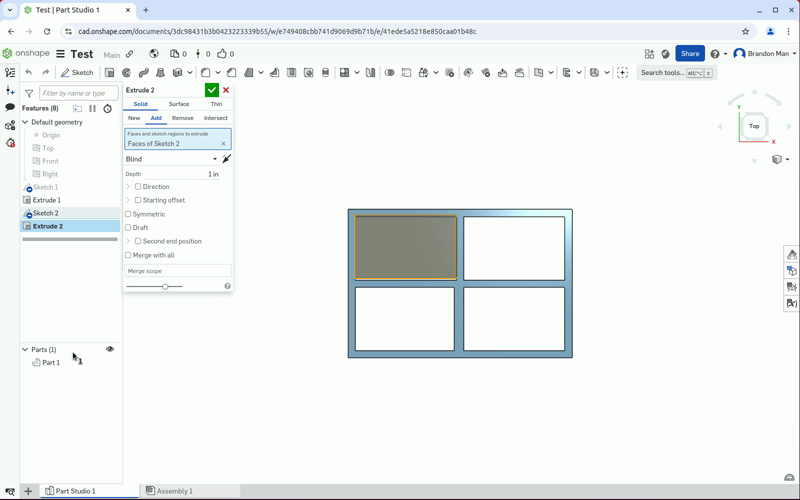
mouse_move(143, 106)
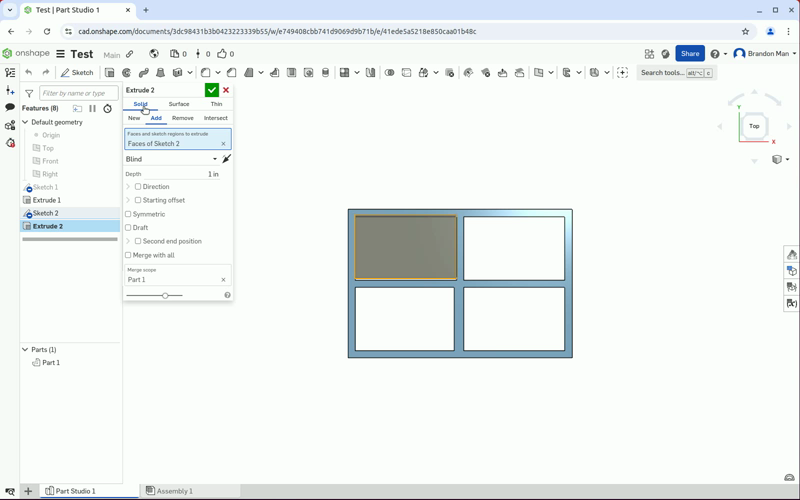
click(143, 106)
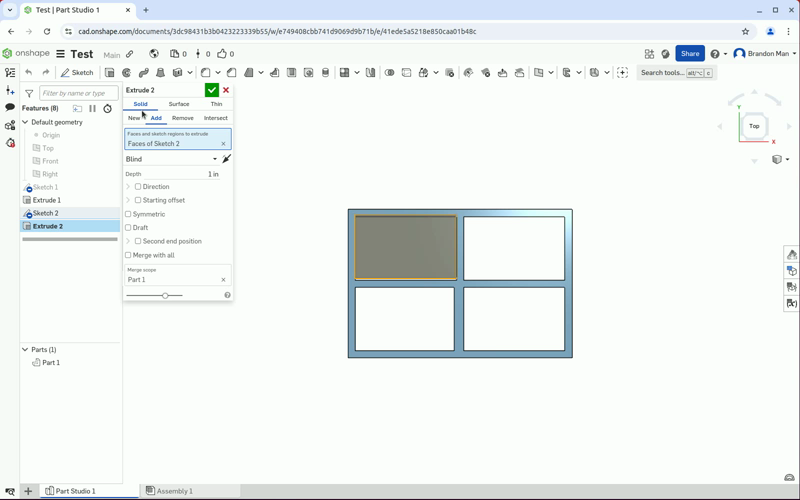
mouse_move(137, 120)
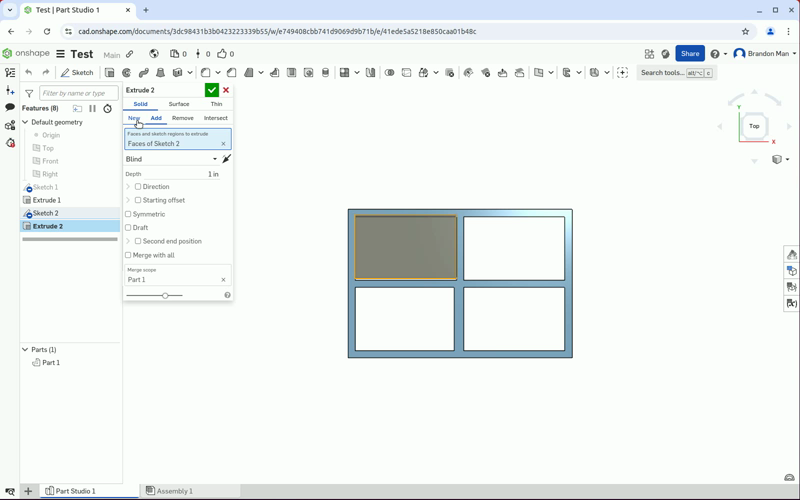
click(137, 120)
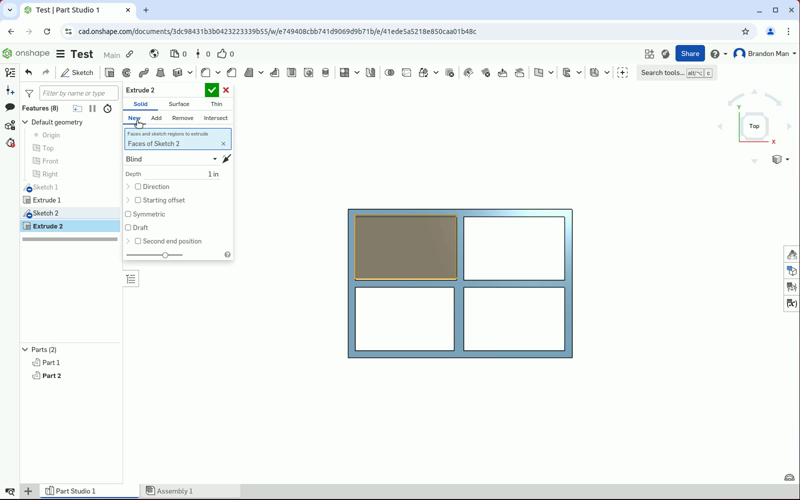
key(tab, 4)
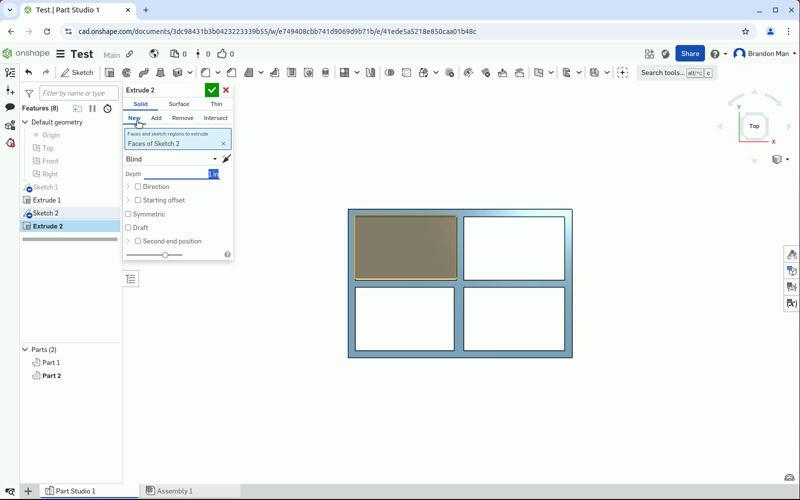
text(-0.241)
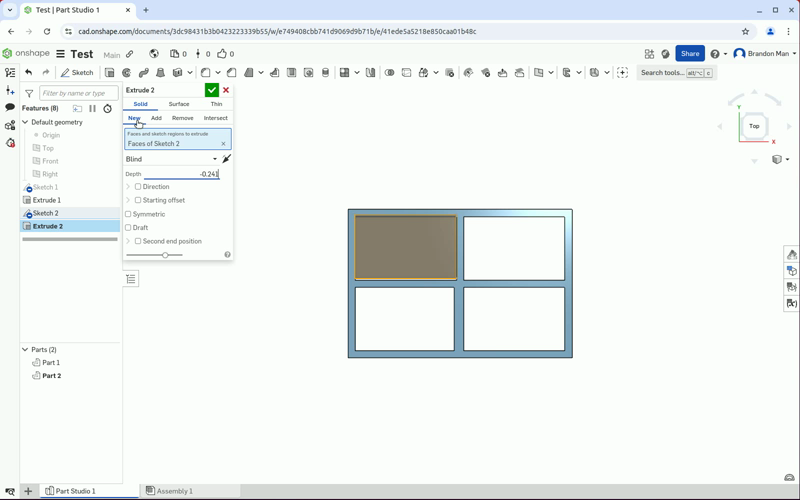
key(enter)
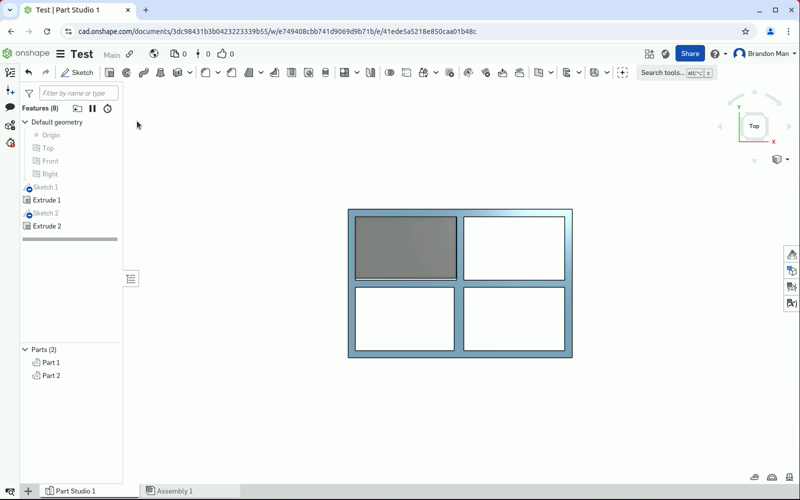
key(shift+h)
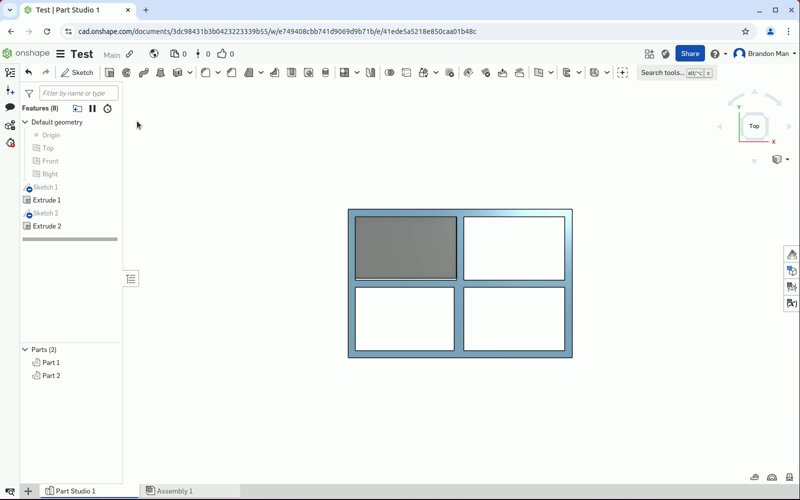
key(shift+h)
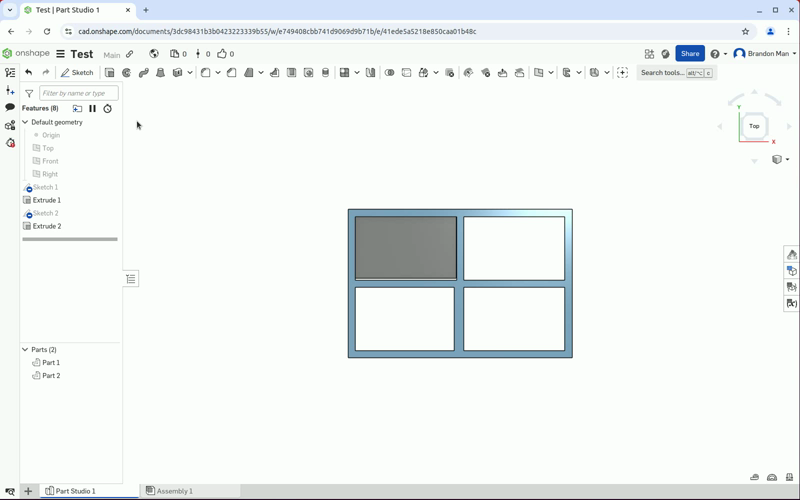
mouse_move(73, 189)
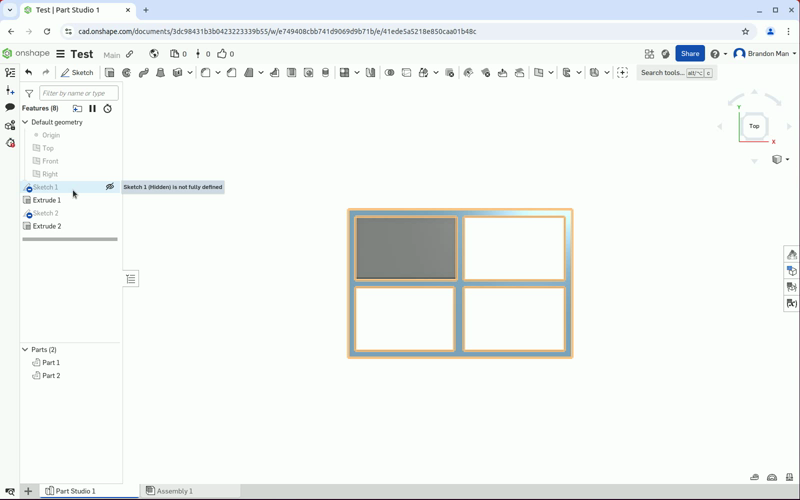
click(73, 189)
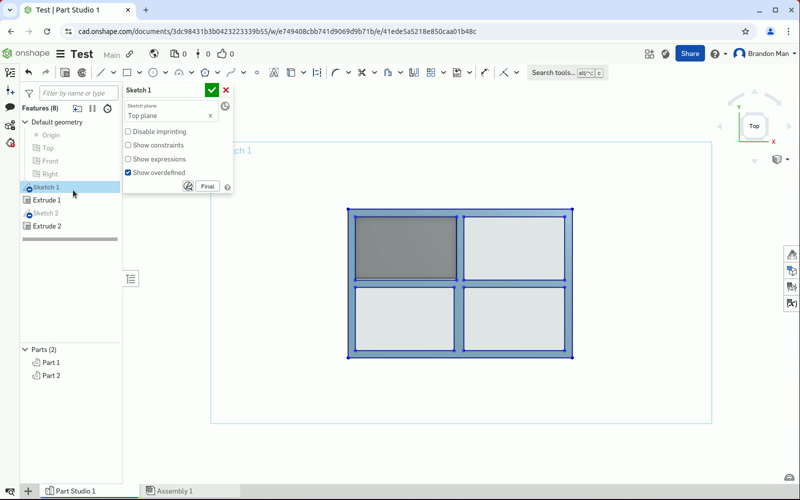
mouse_move(229, 92)
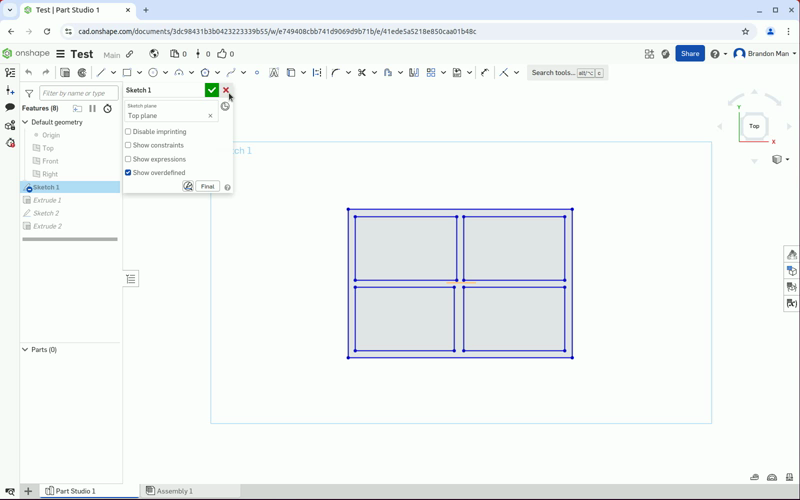
click(229, 92)
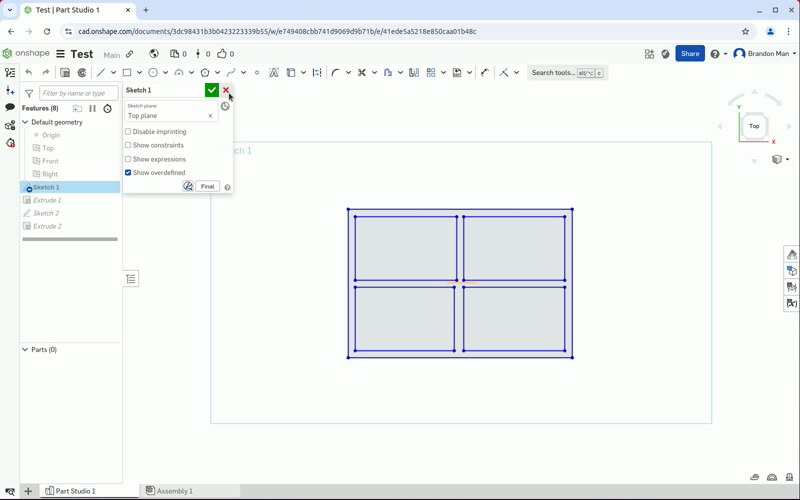
key(shift+s)
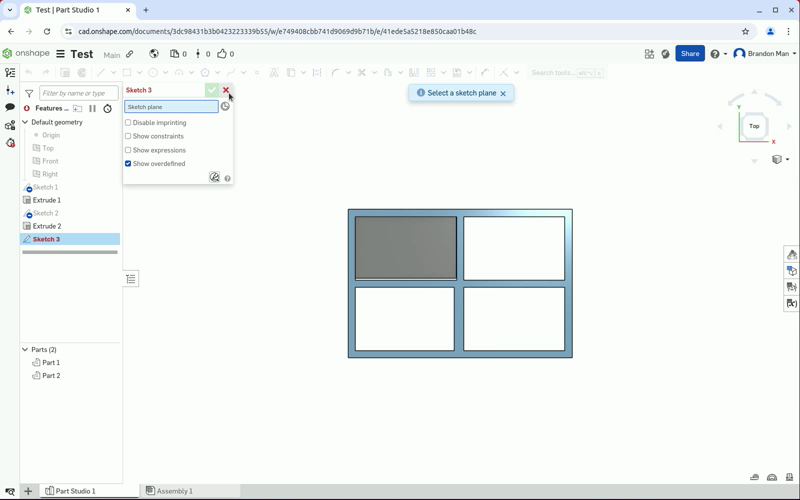
mouse_move(73, 150)
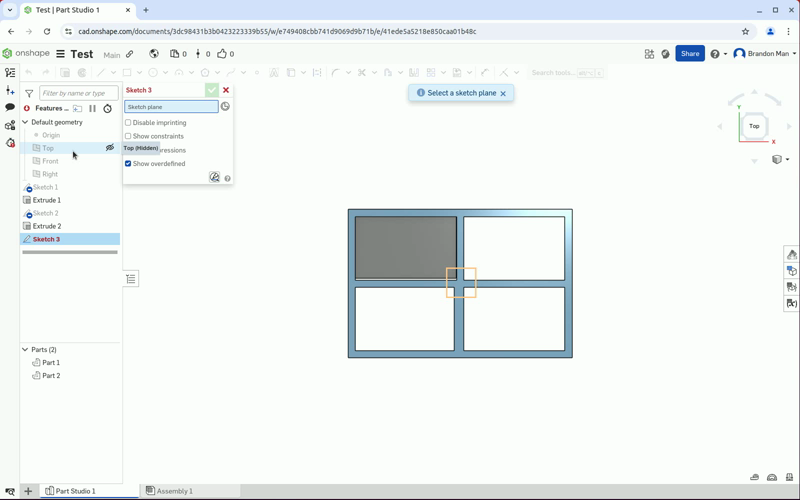
click(73, 150)
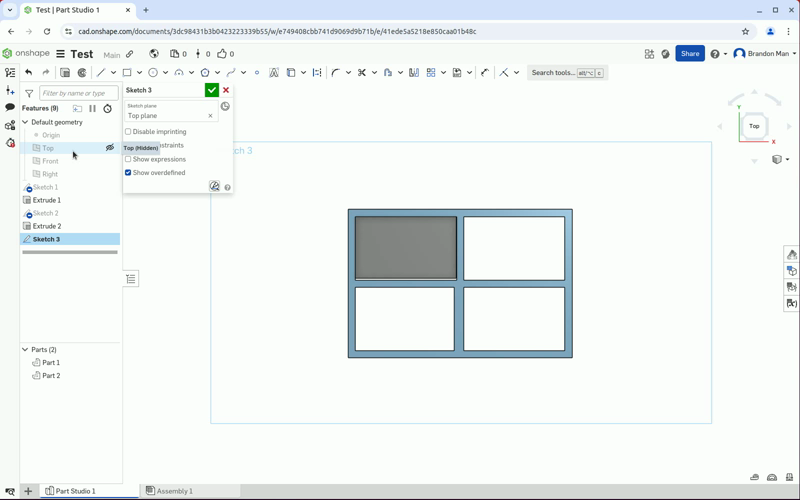
mouse_move(73, 352)
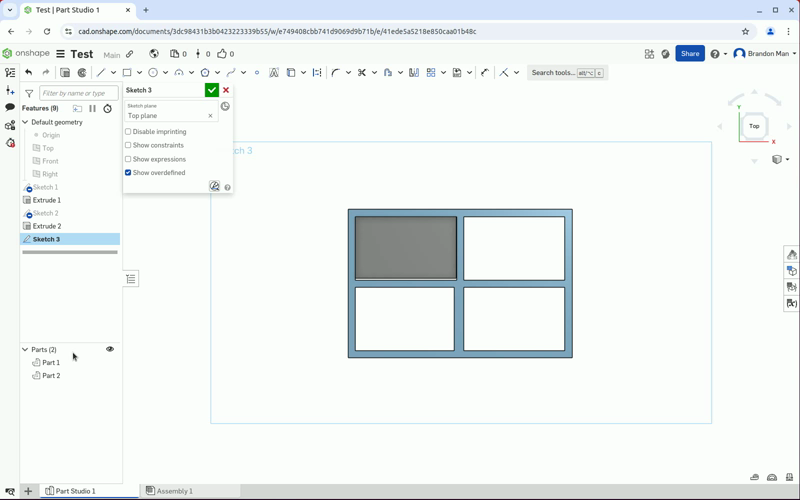
key(y)
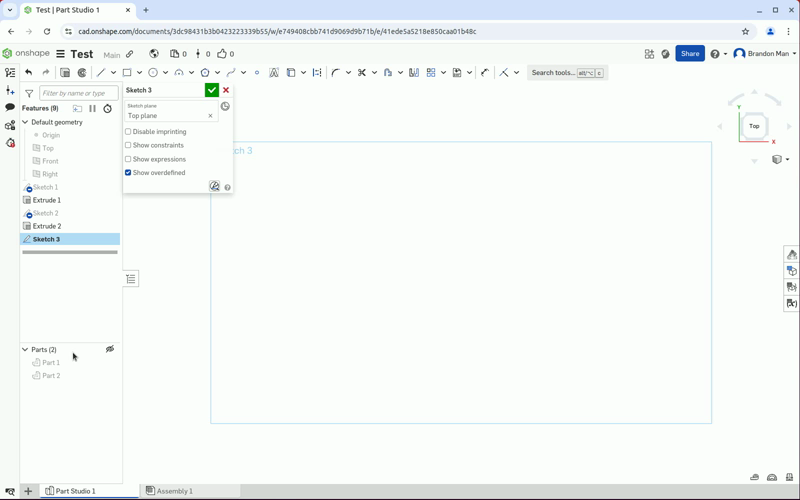
key(l)
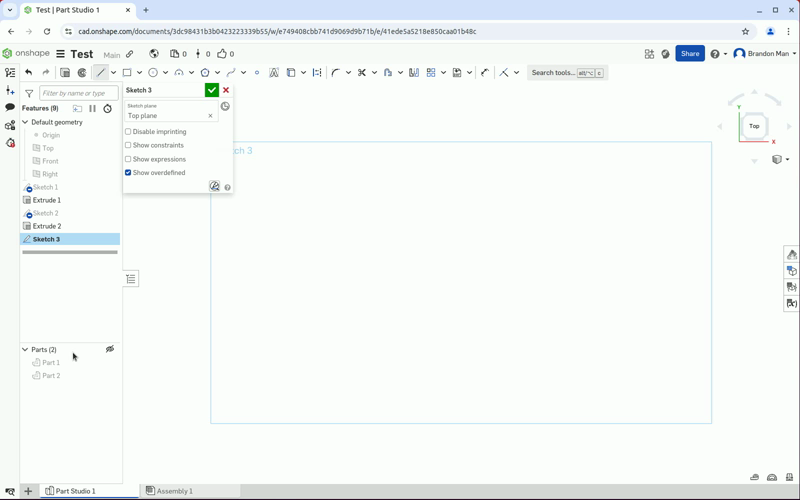
key_down(shift)
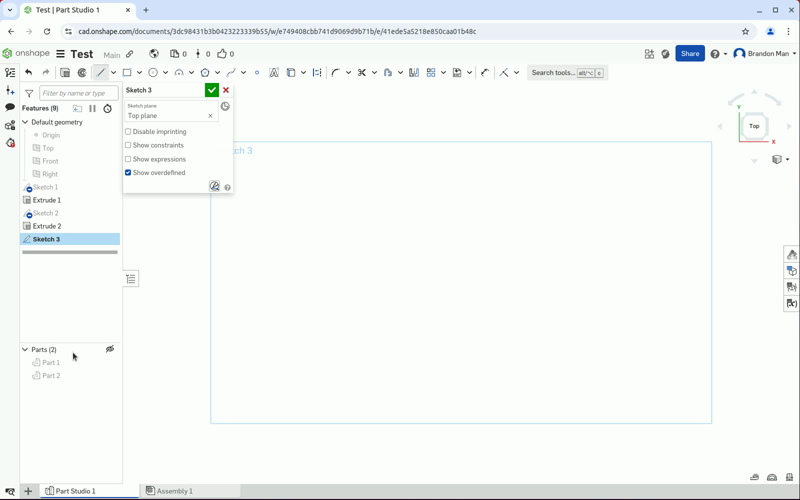
mouse_move(355, 349)
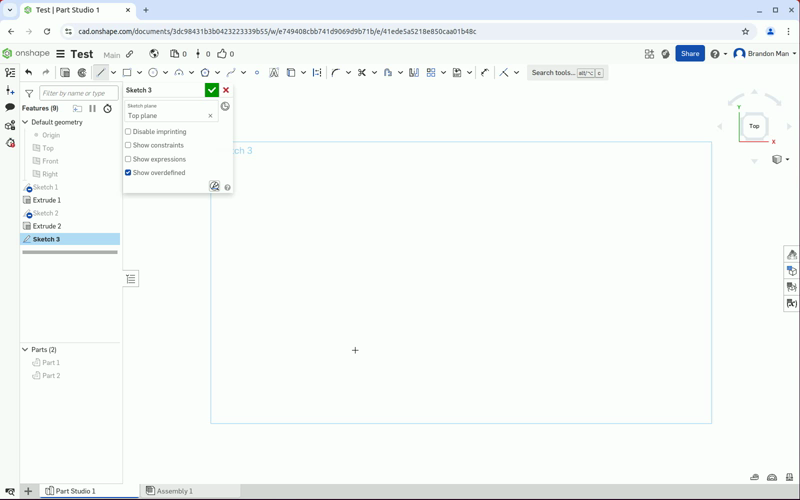
click(355, 349)
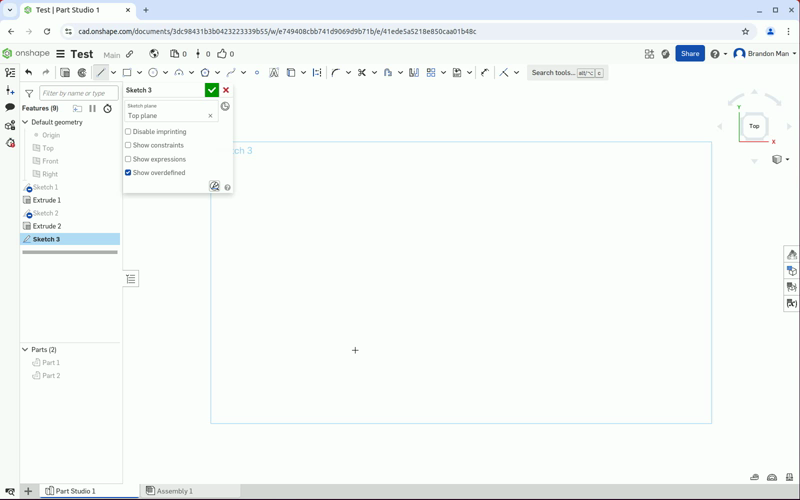
key_up(shift)
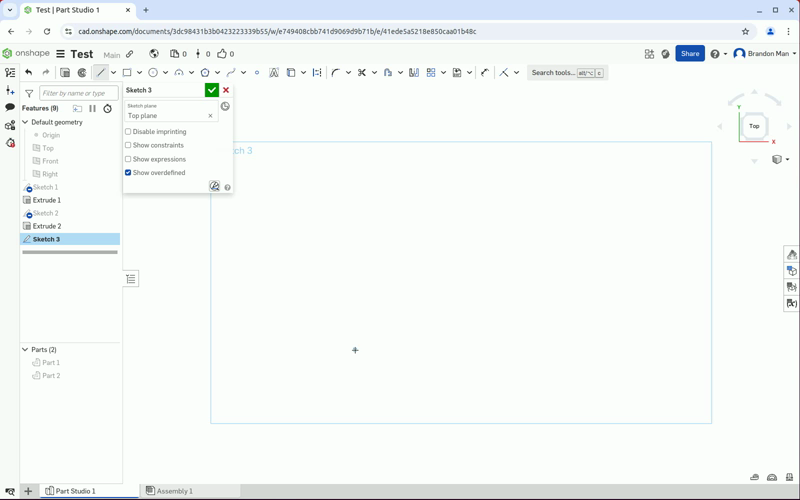
key_down(shift)
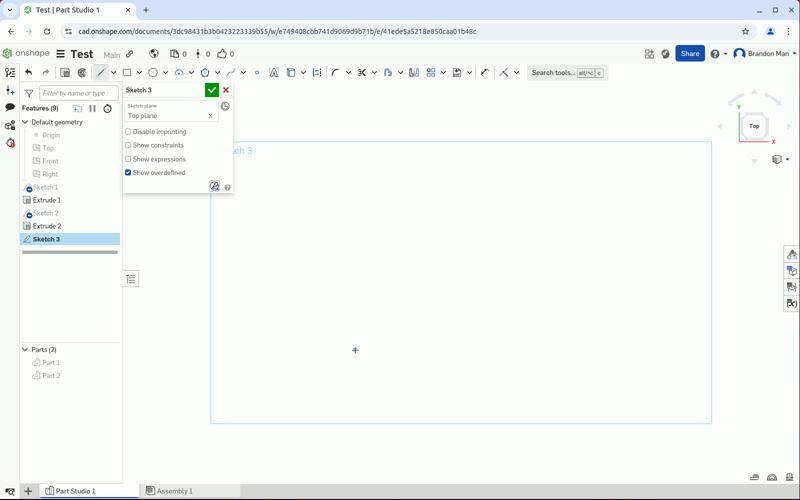
mouse_move(456, 349)
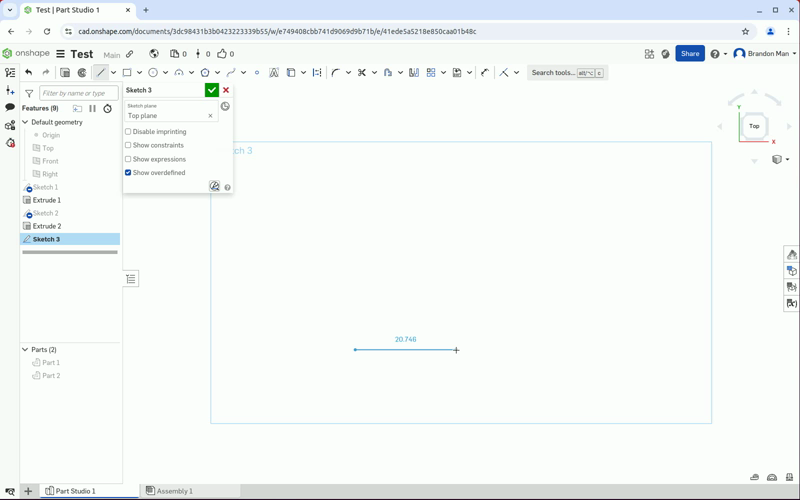
click(456, 349)
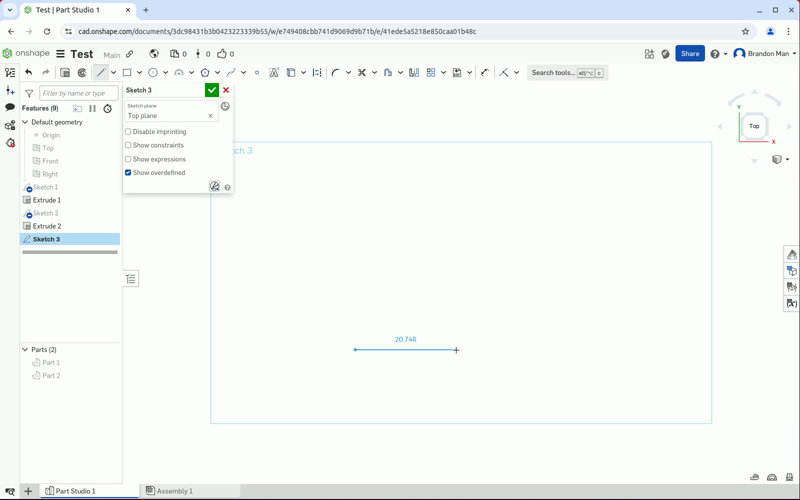
key_up(shift)
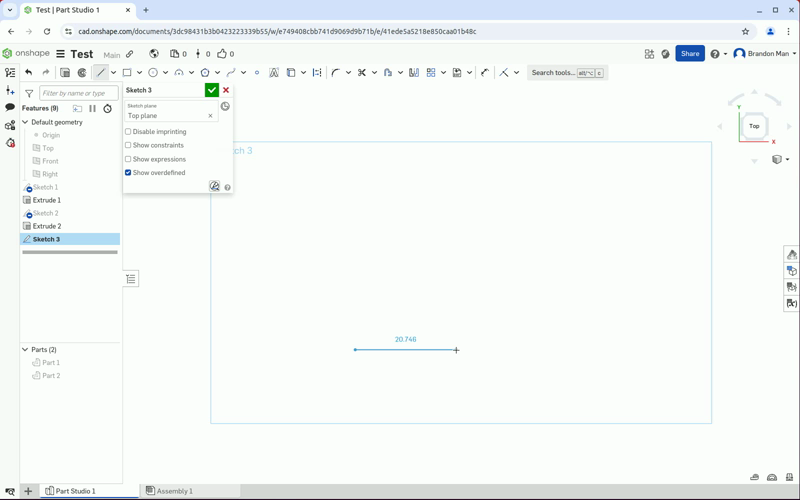
key_down(shift)
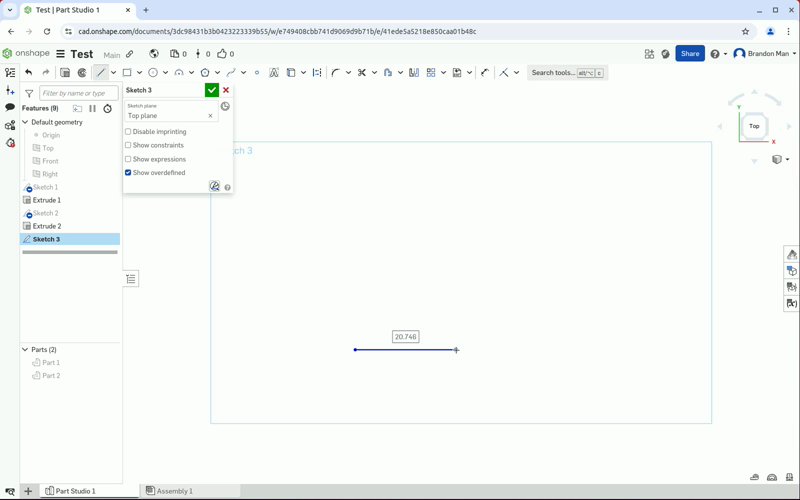
mouse_move(456, 285)
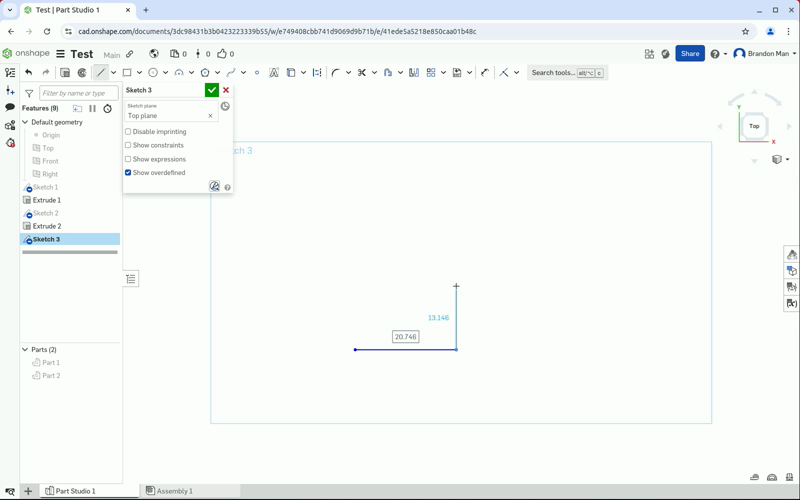
click(456, 285)
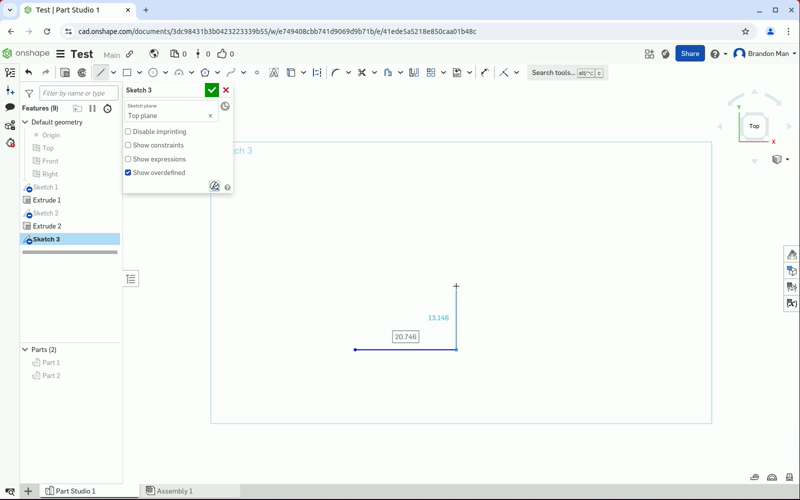
key_up(shift)
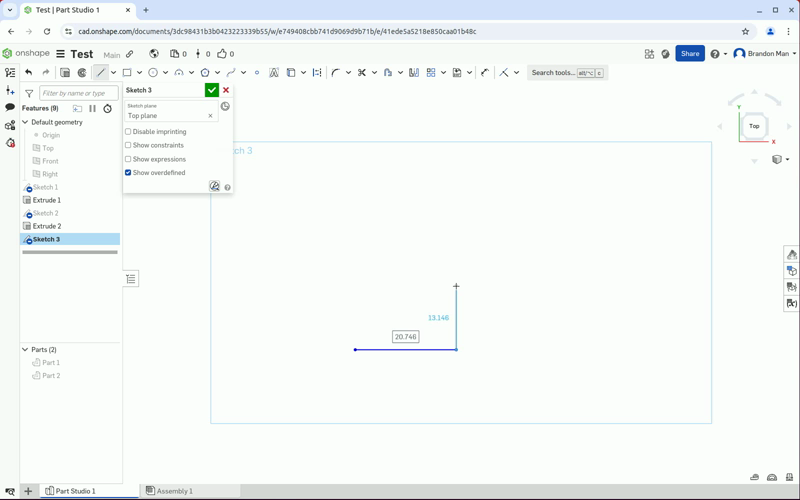
key_down(shift)
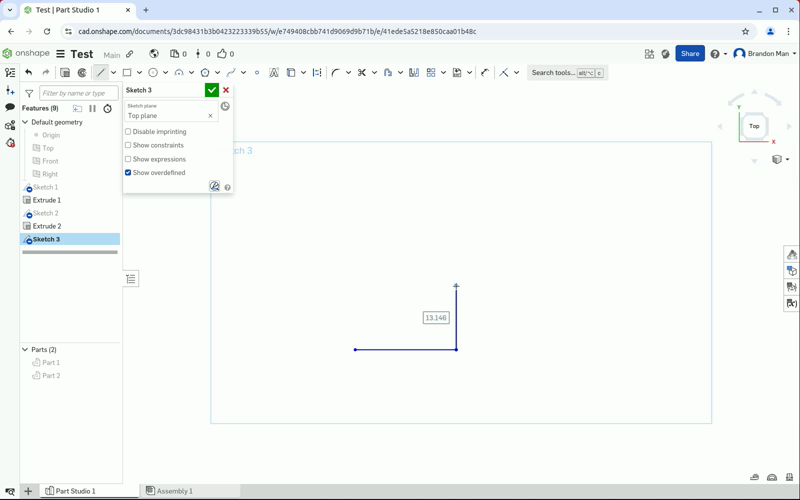
mouse_move(355, 285)
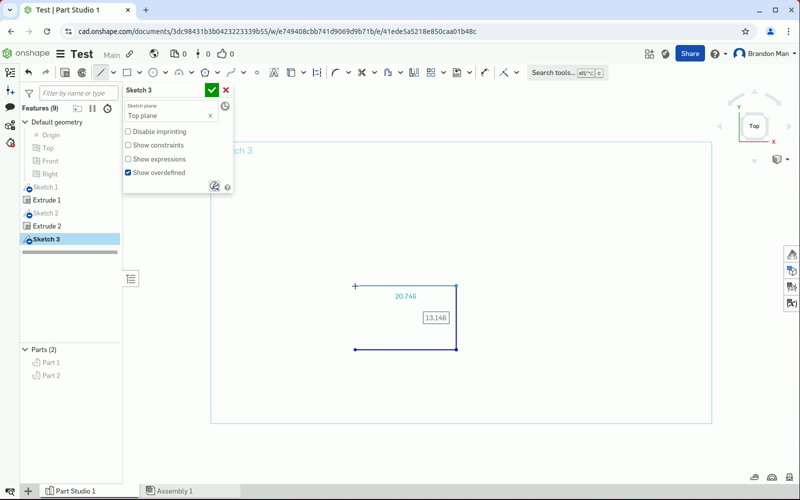
click(355, 285)
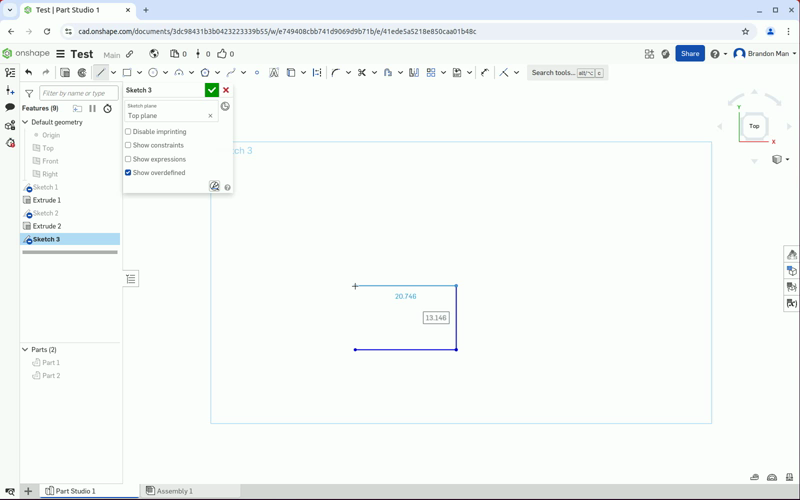
key_up(shift)
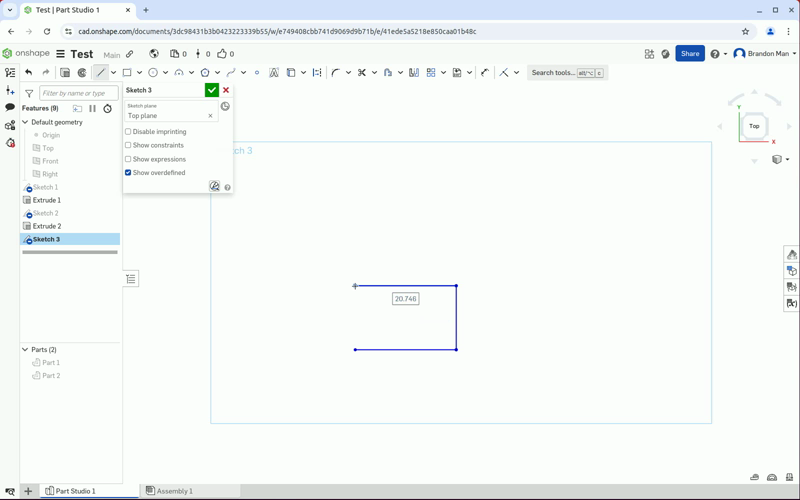
key_down(shift)
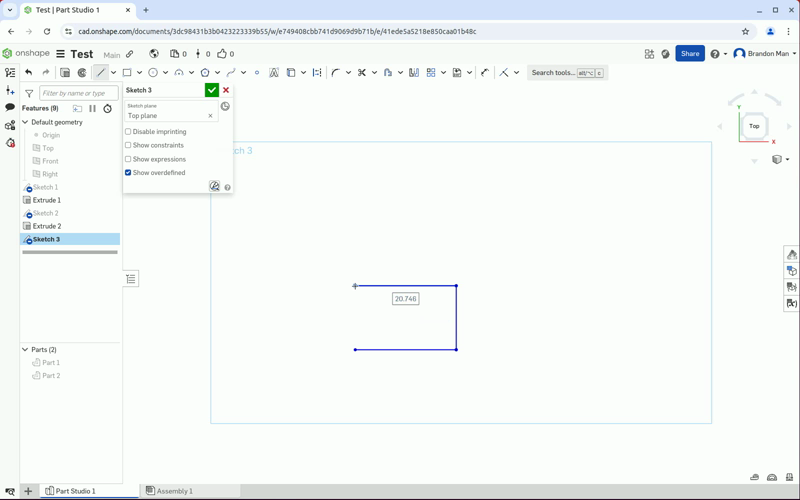
mouse_move(355, 349)
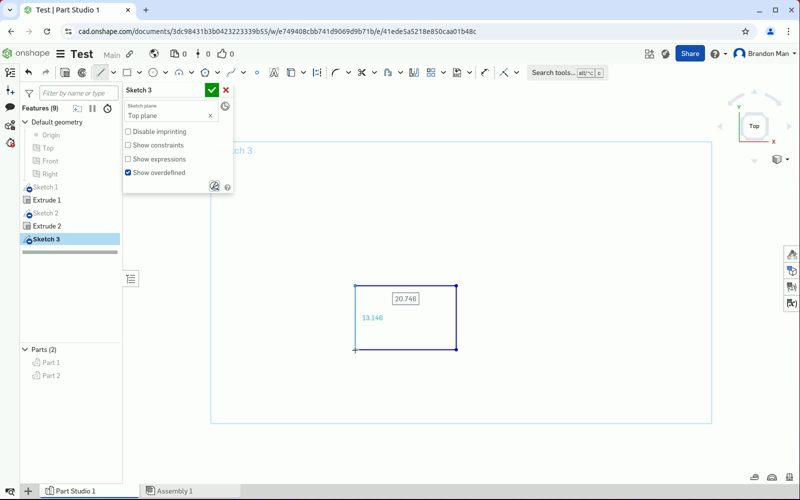
key_up(shift)
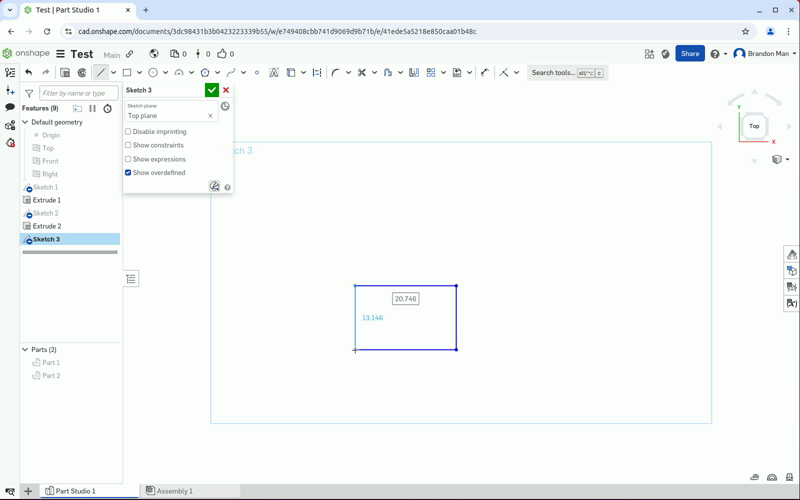
click(355, 349)
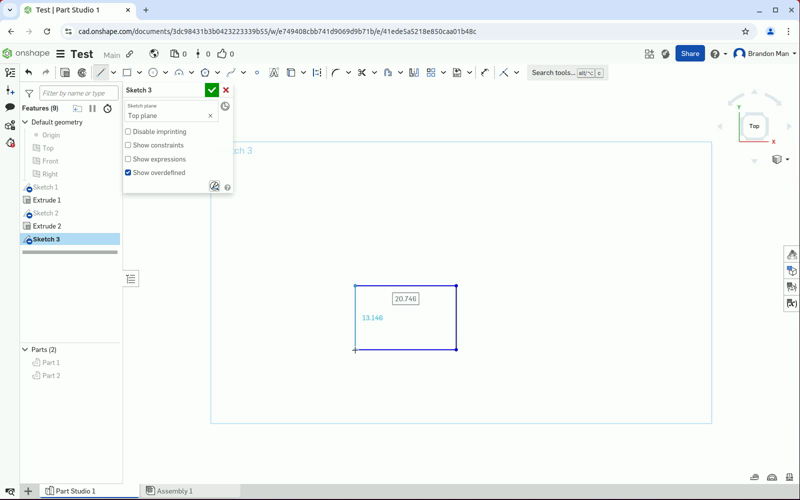
key(esc)
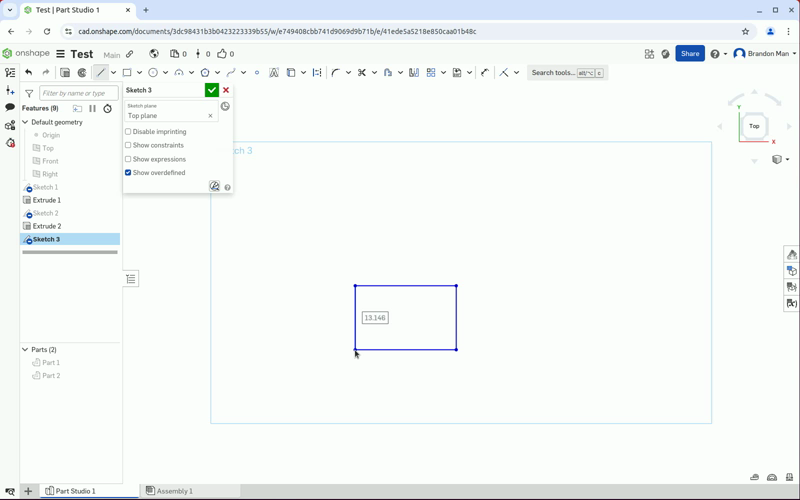
mouse_move(392, 316)
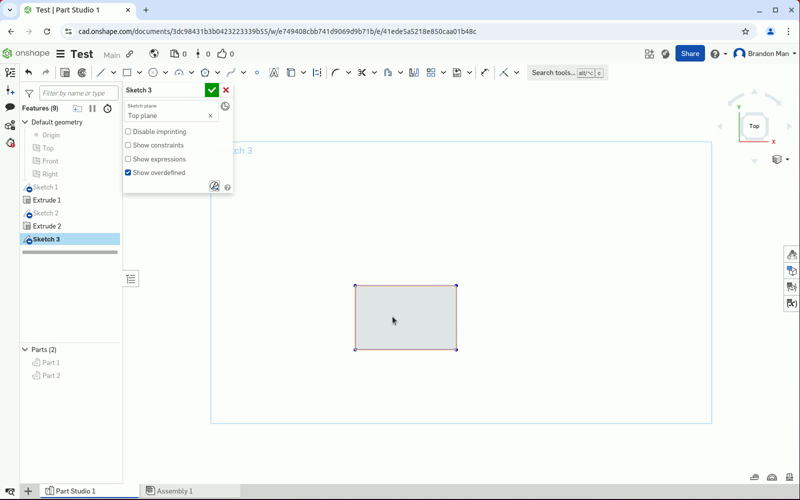
click(392, 316)
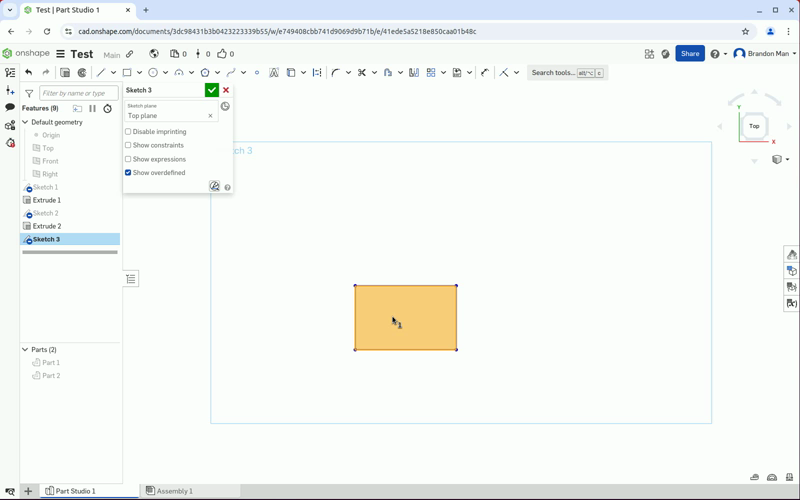
mouse_move(73, 352)
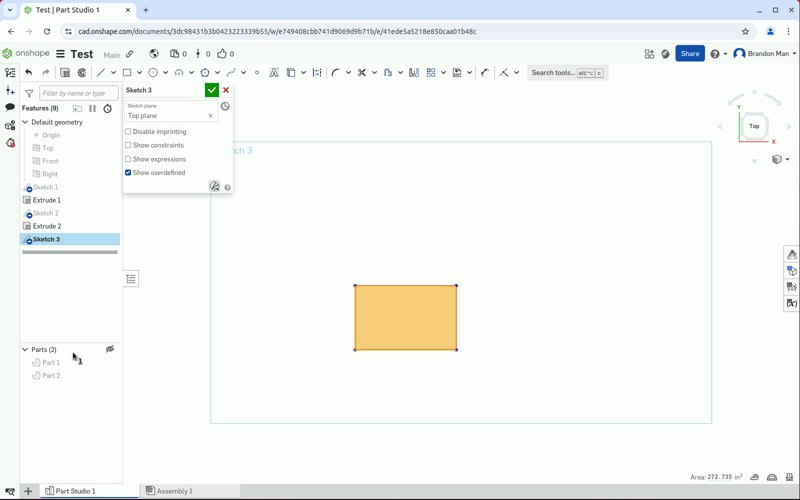
key(shift+y)
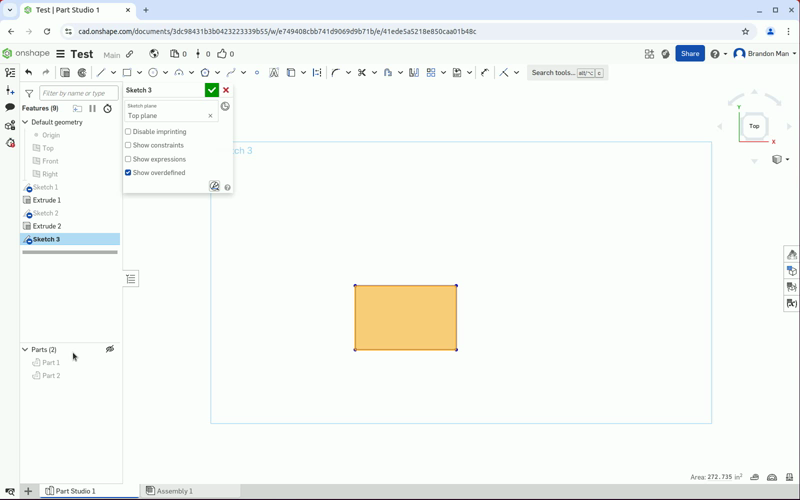
key(shift+e)
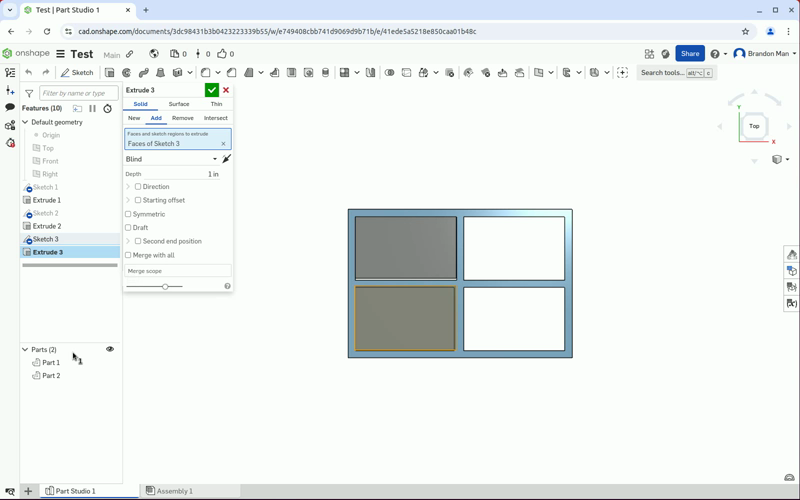
mouse_move(143, 106)
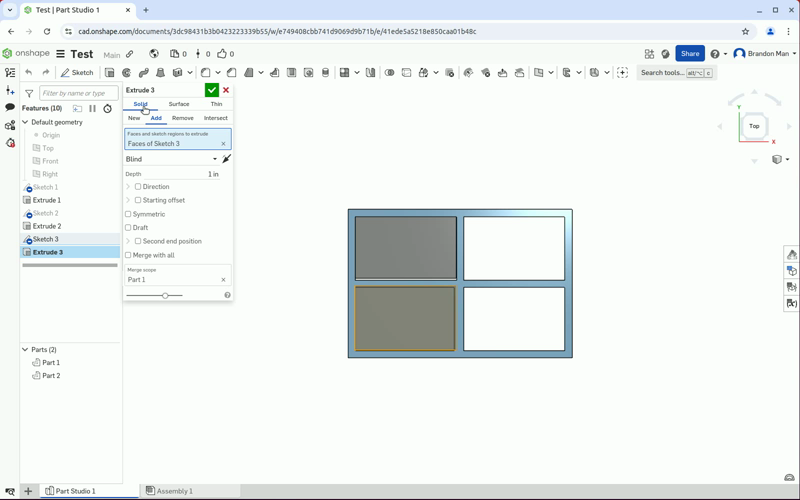
click(143, 106)
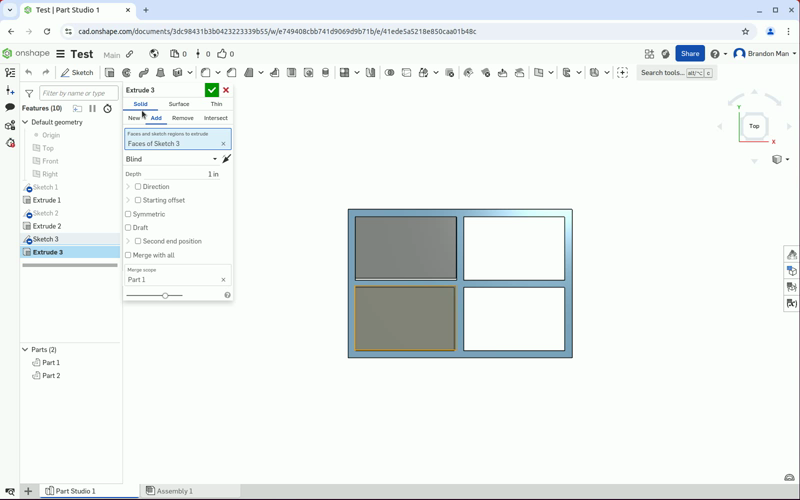
mouse_move(137, 120)
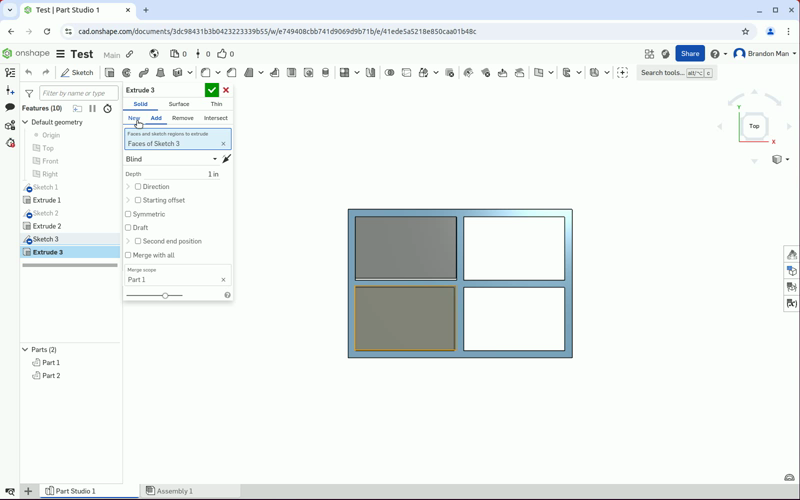
click(137, 120)
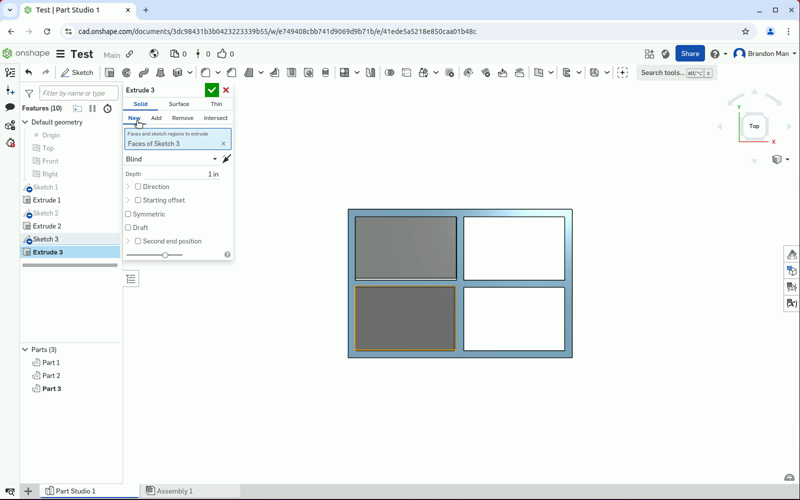
key(tab, 4)
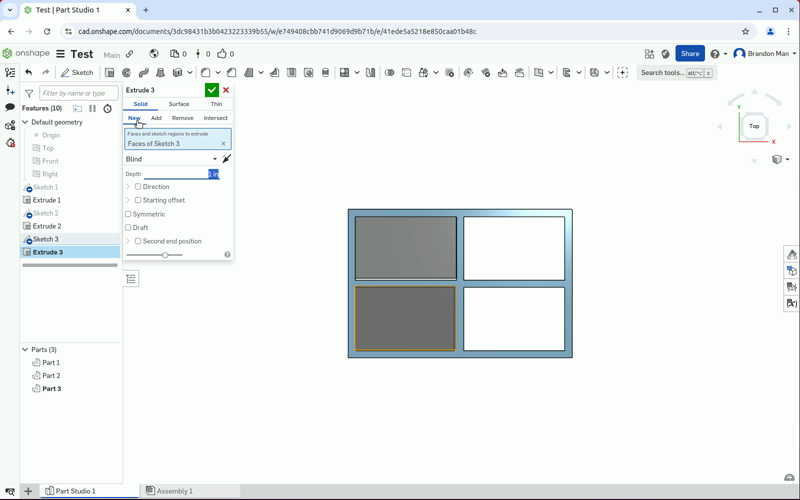
text(-0.241)
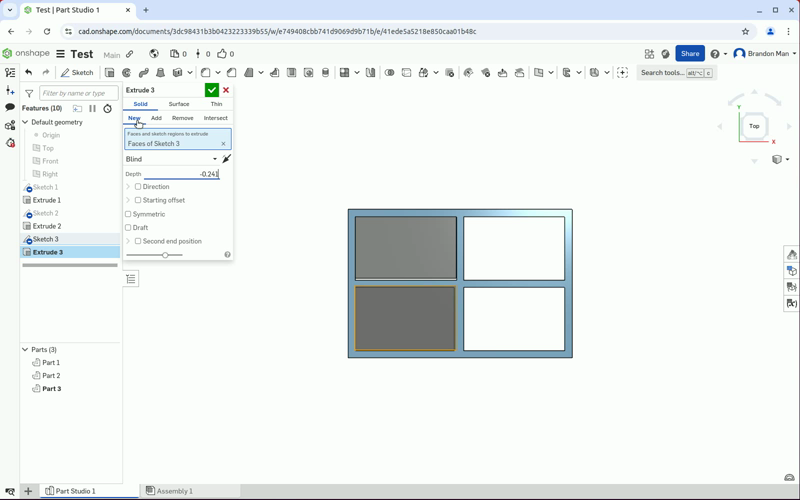
key(enter)
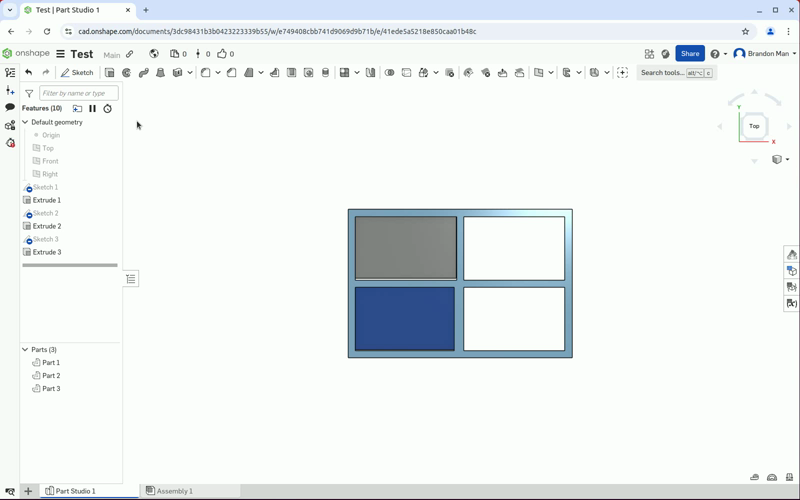
key(shift+h)
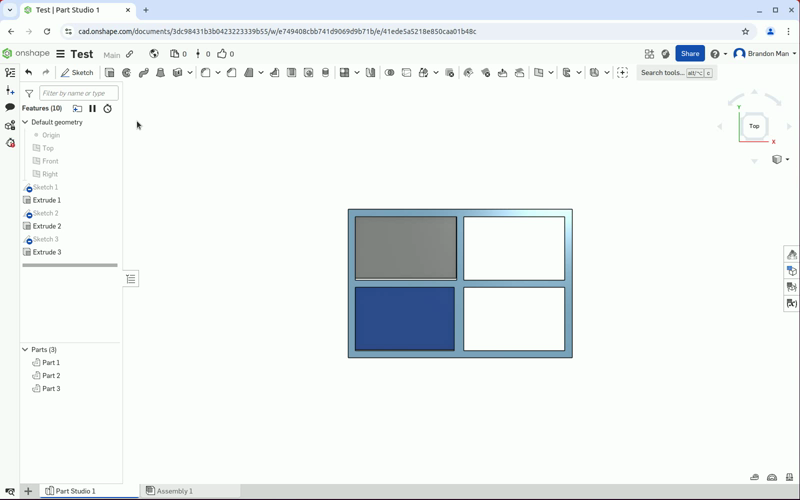
key(shift+h)
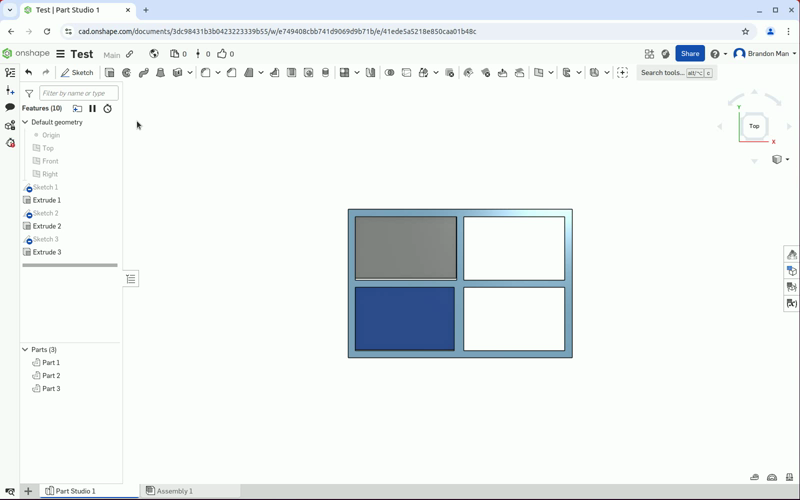
mouse_move(73, 189)
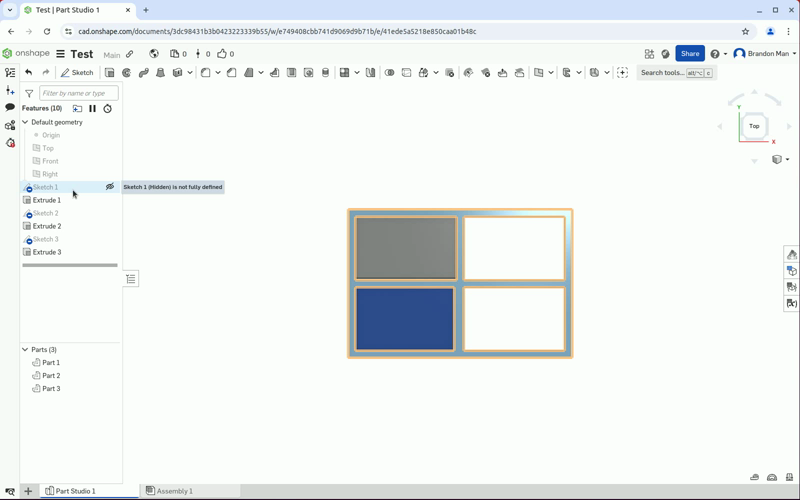
click(73, 189)
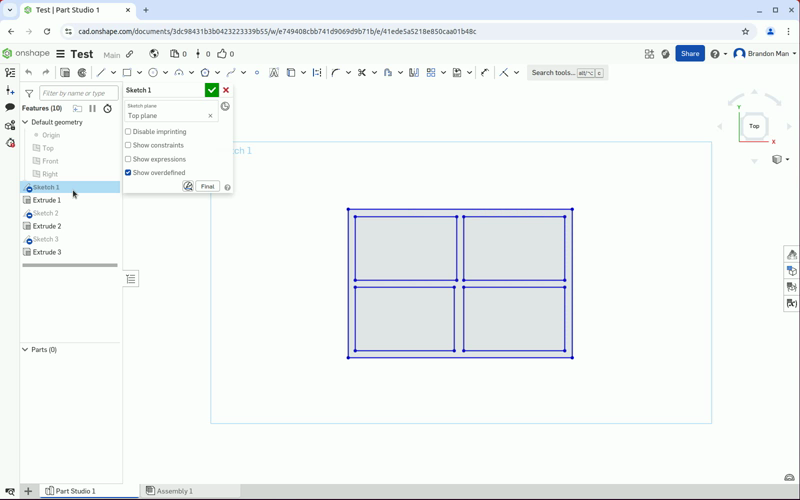
mouse_move(229, 92)
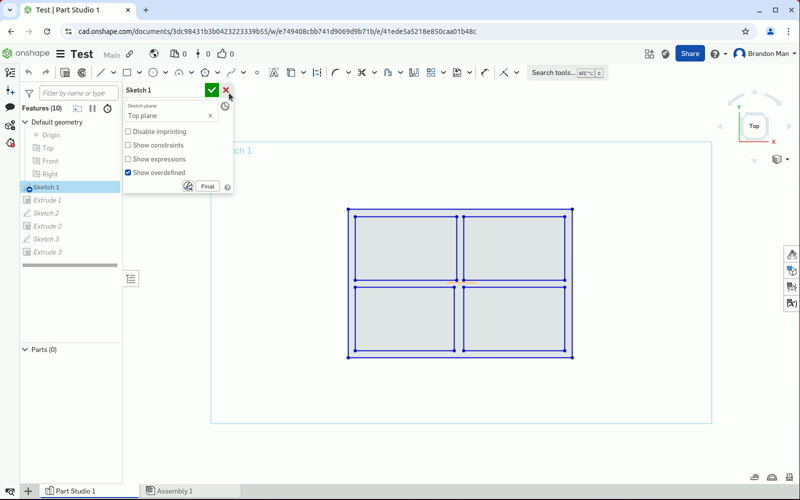
click(229, 92)
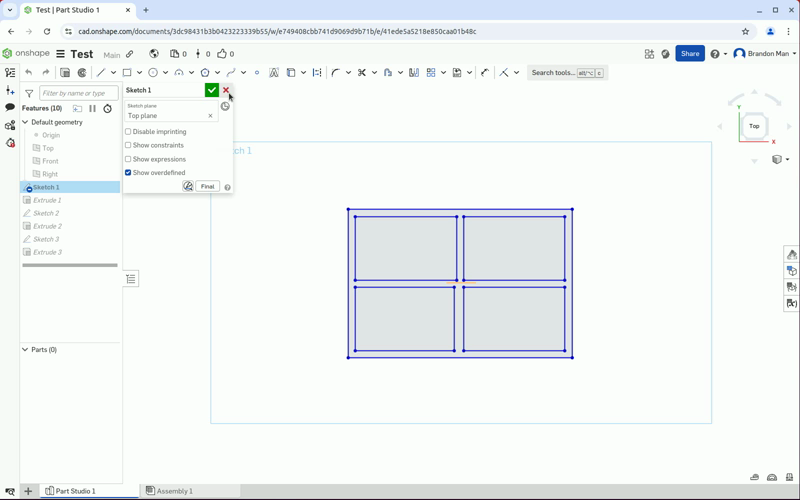
key(shift+s)
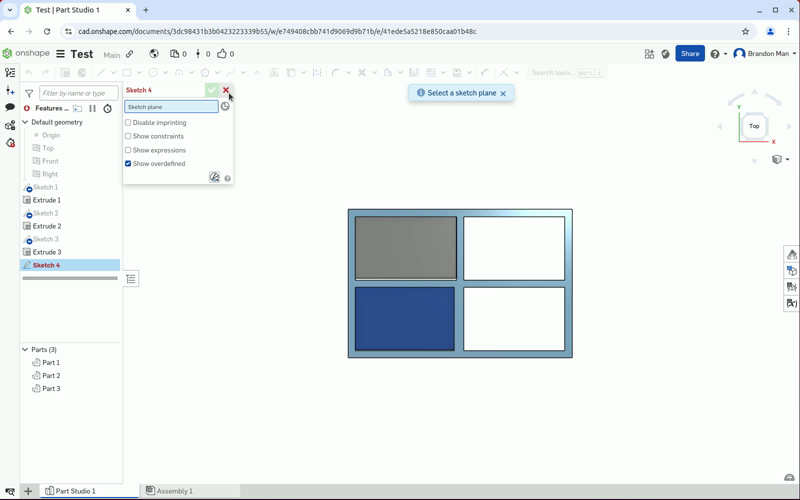
mouse_move(73, 150)
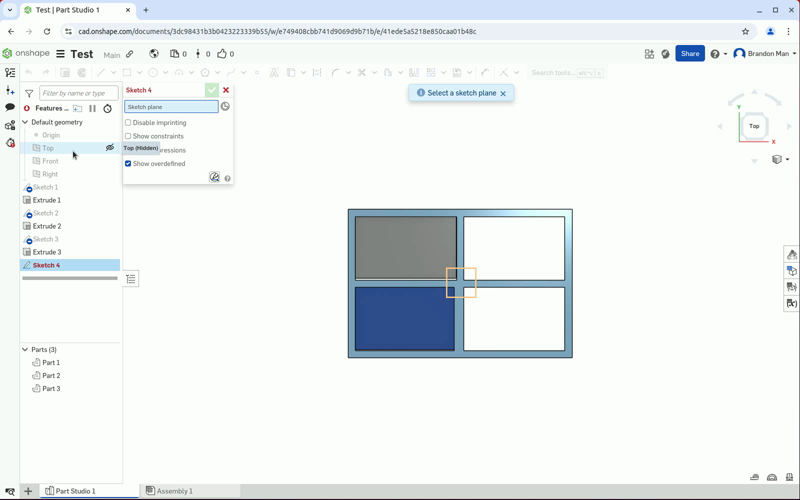
click(73, 150)
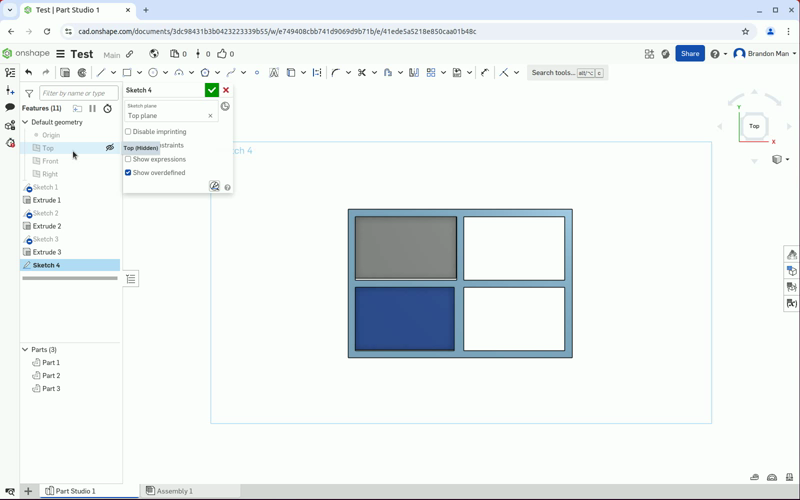
mouse_move(73, 352)
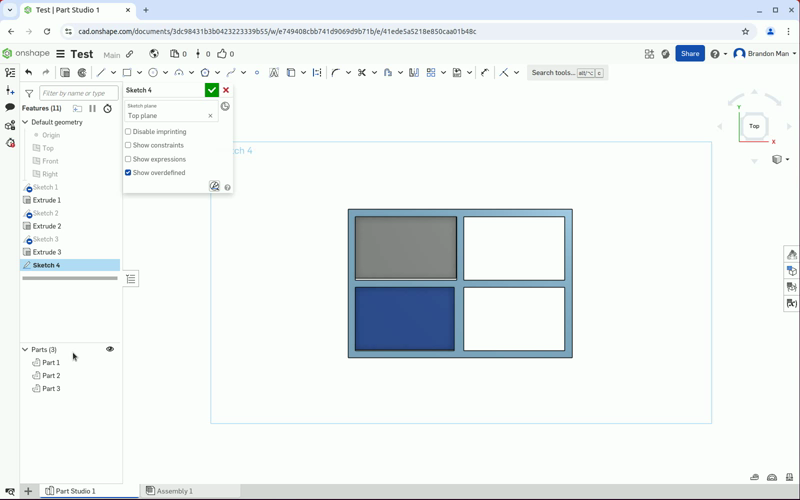
key(y)
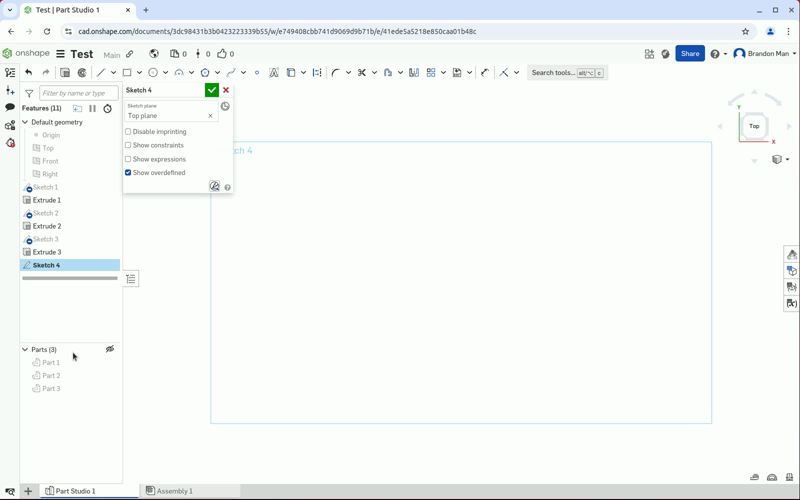
key(l)
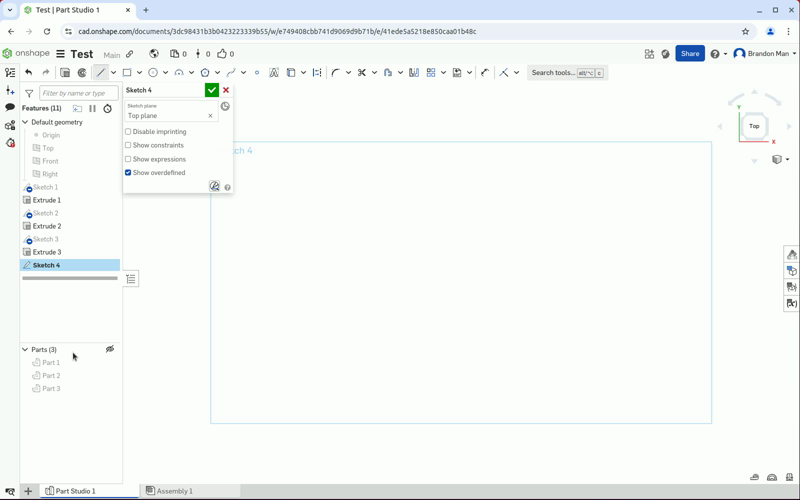
key_down(shift)
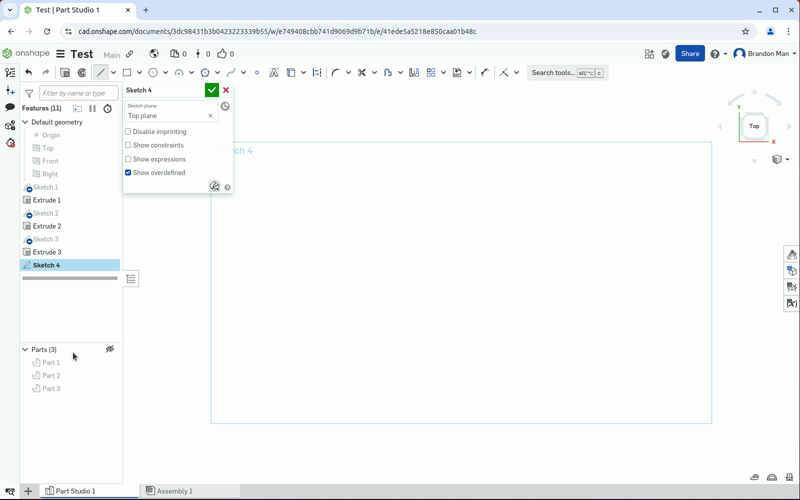
mouse_move(464, 278)
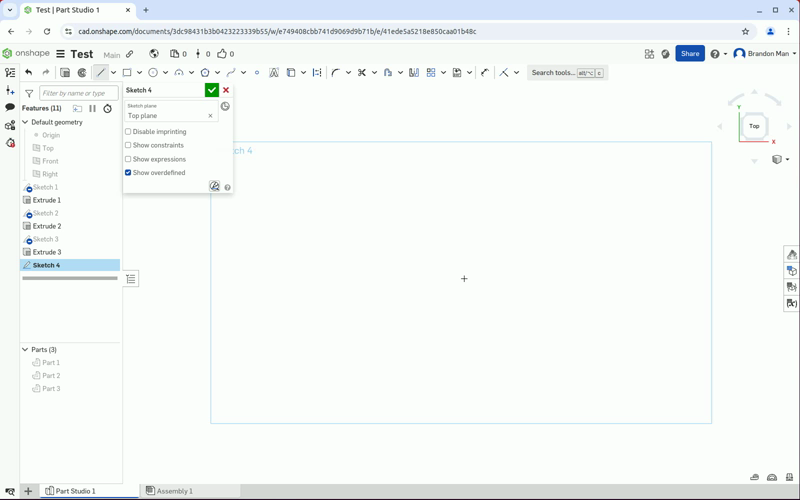
click(464, 278)
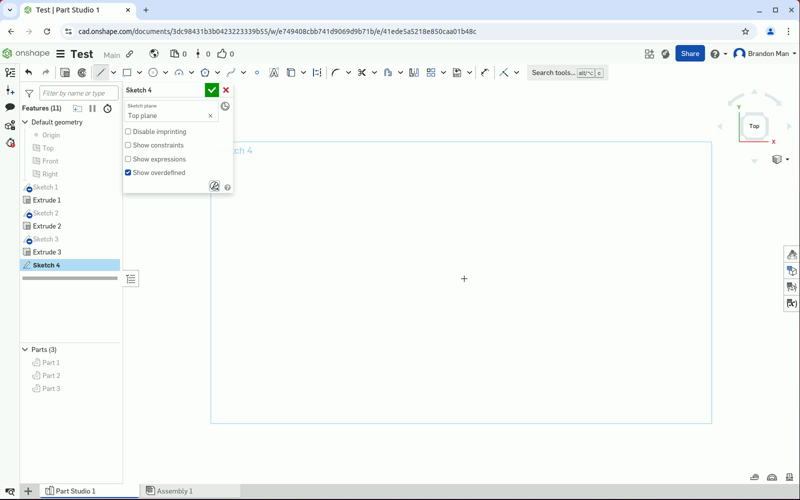
key_up(shift)
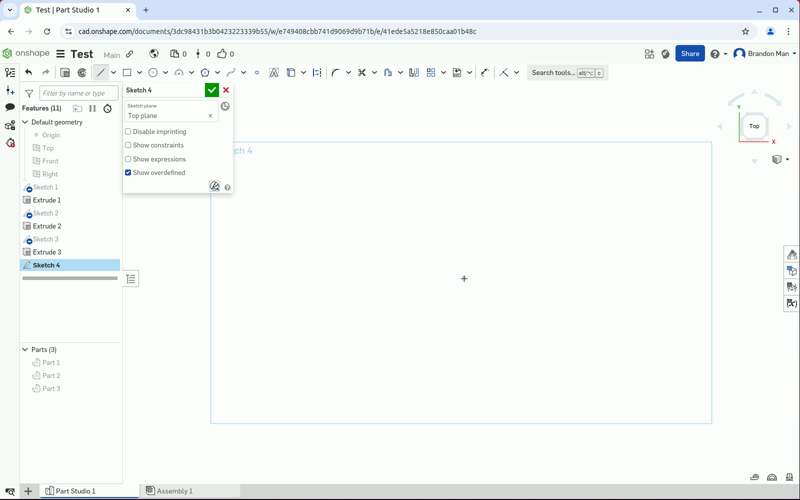
key_down(shift)
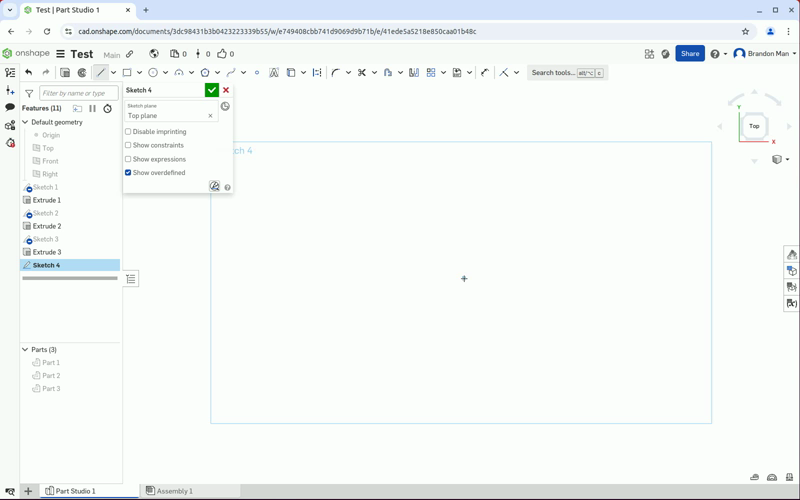
mouse_move(565, 278)
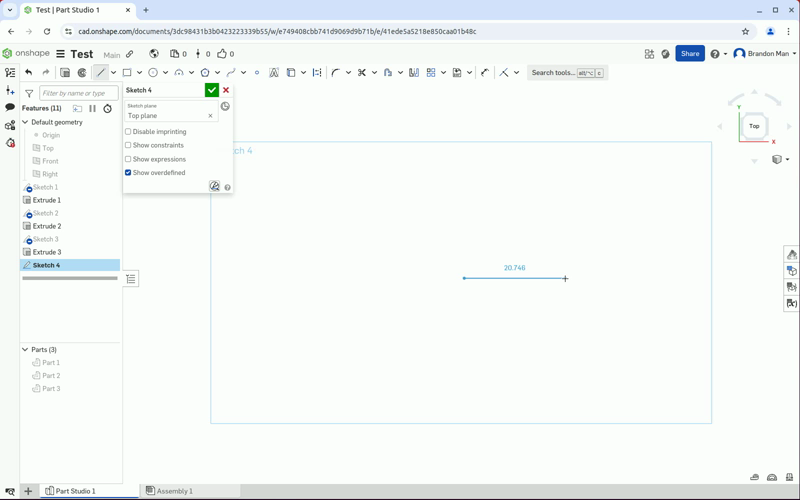
click(565, 278)
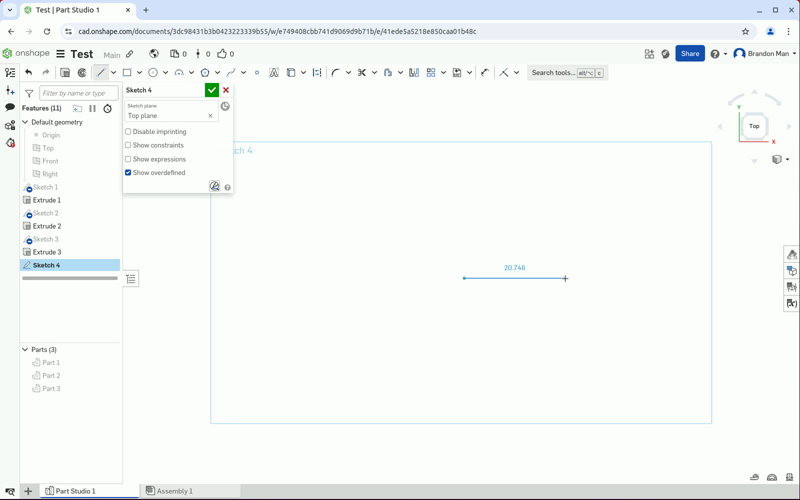
key_up(shift)
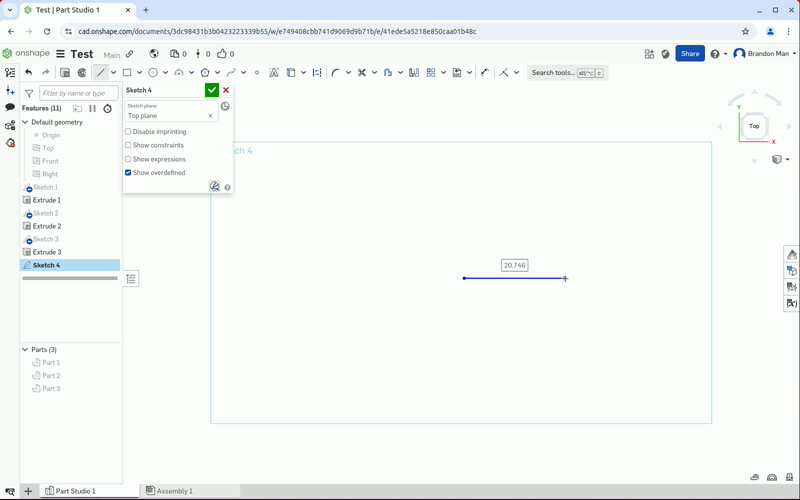
key_down(shift)
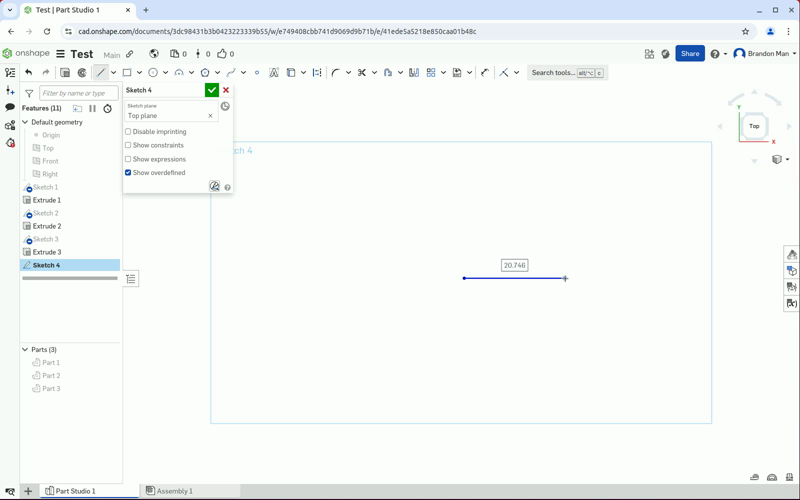
mouse_move(565, 214)
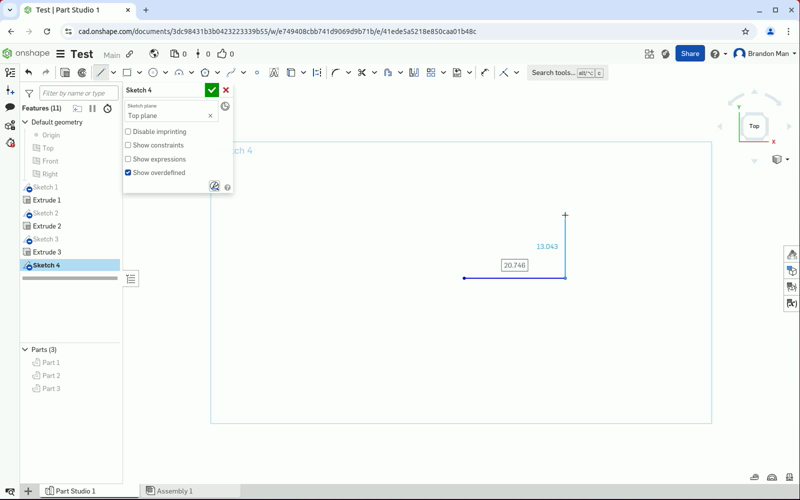
click(565, 214)
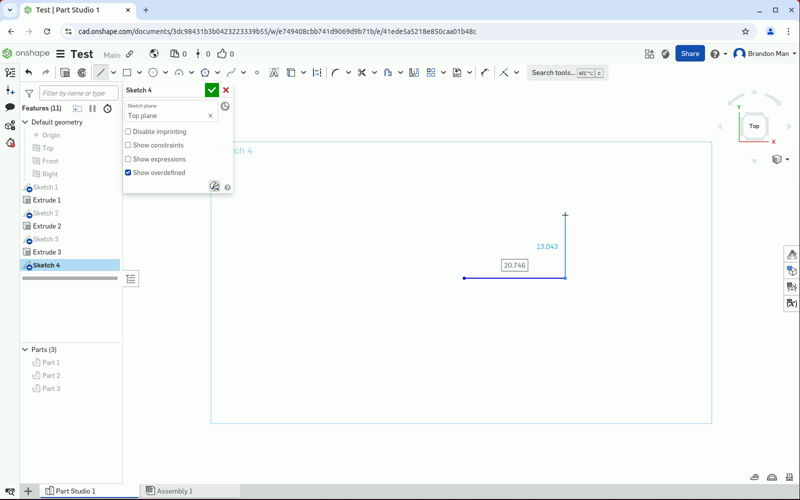
key_up(shift)
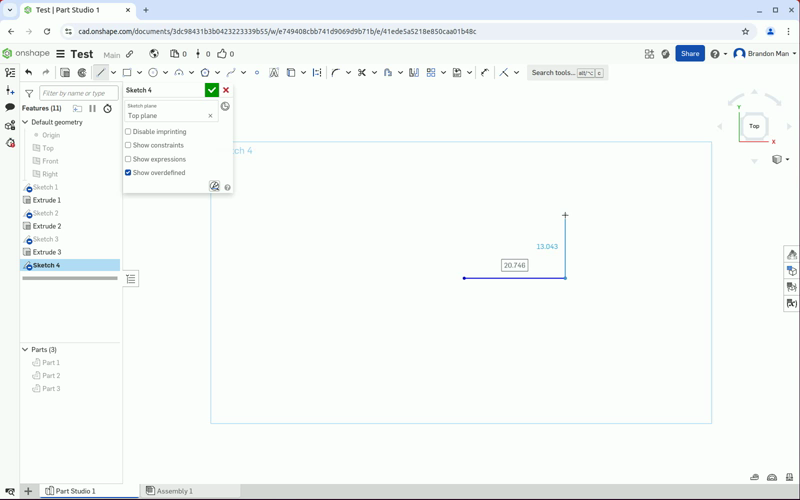
key_down(shift)
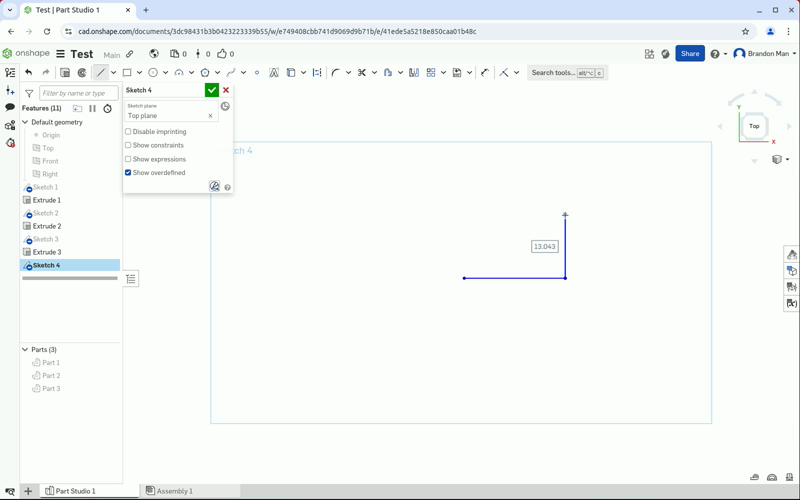
mouse_move(464, 214)
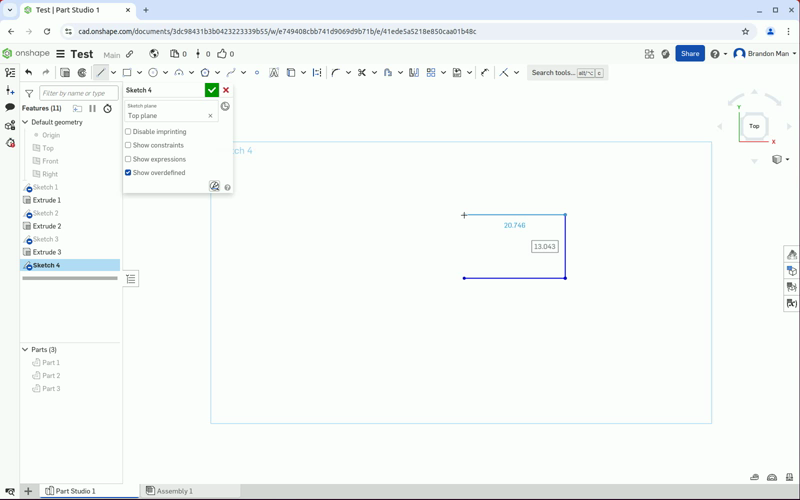
click(464, 214)
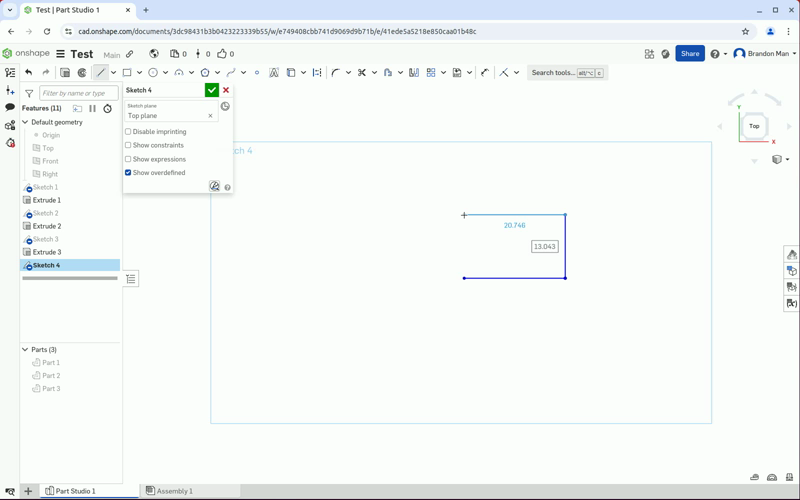
key_up(shift)
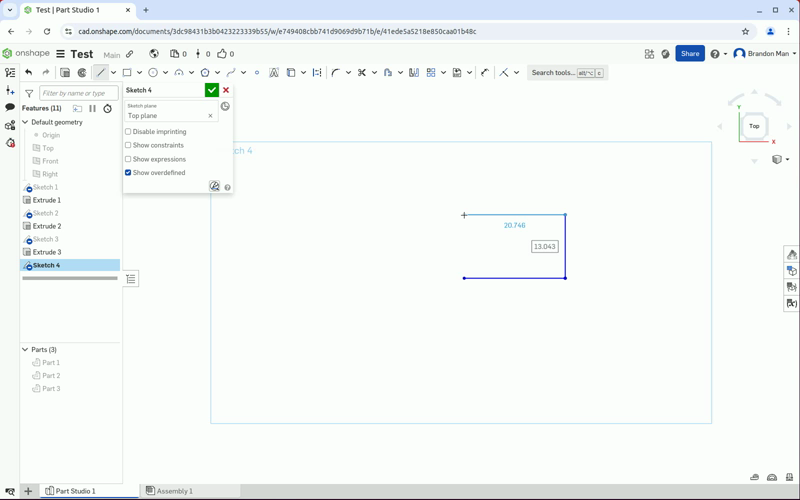
key_down(shift)
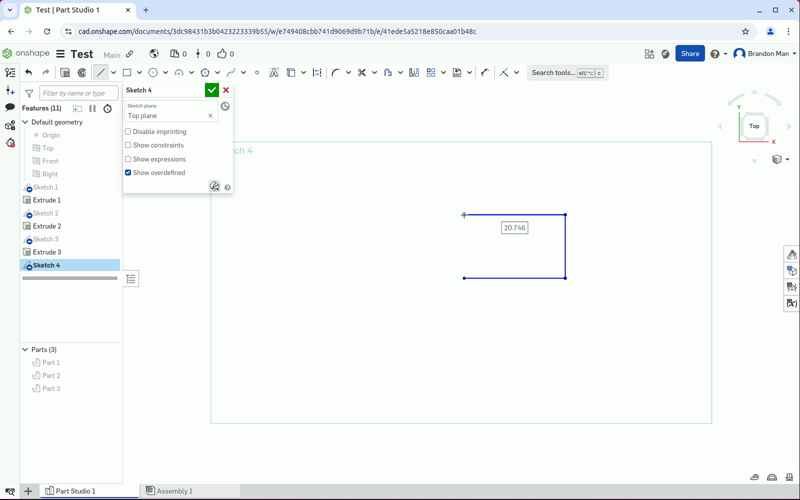
mouse_move(464, 278)
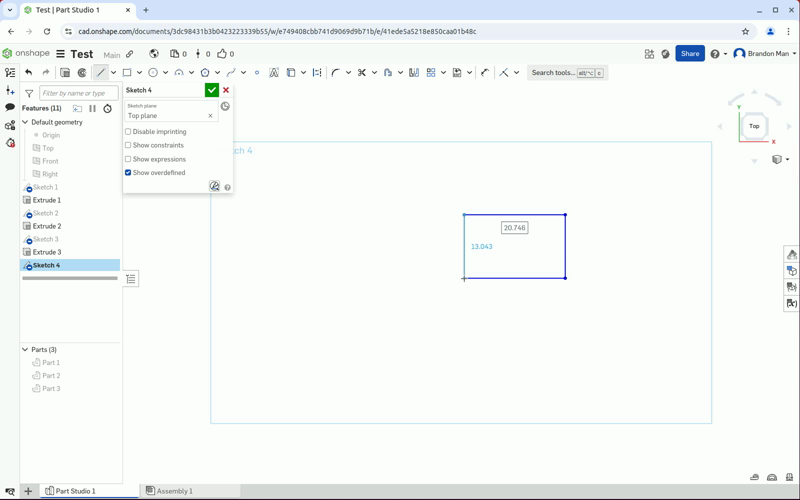
key_up(shift)
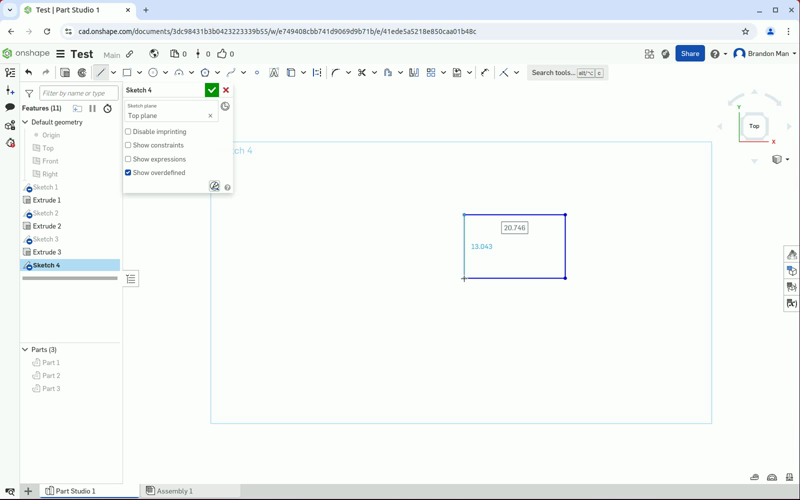
click(464, 278)
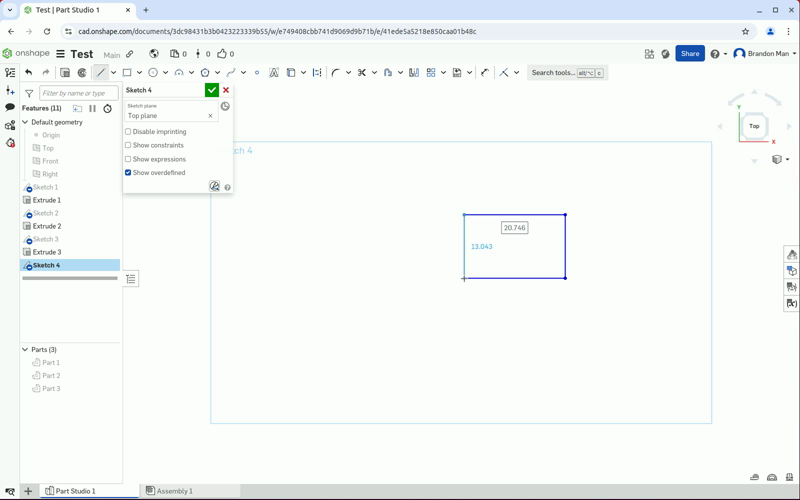
key(esc)
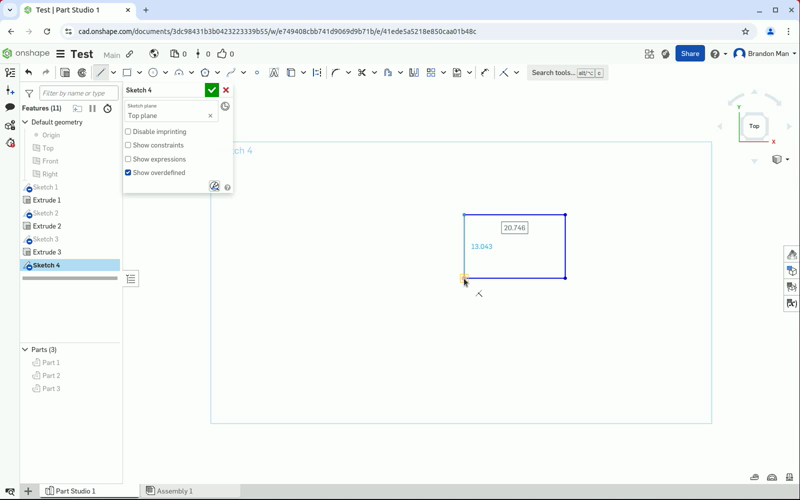
mouse_move(551, 237)
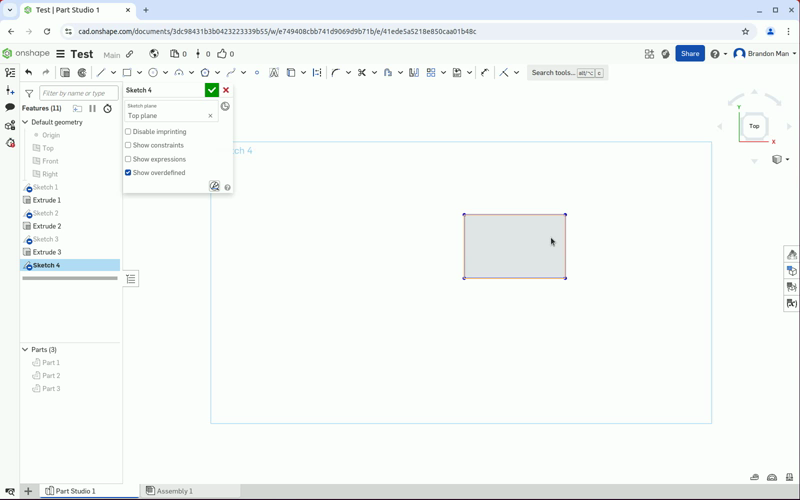
click(551, 237)
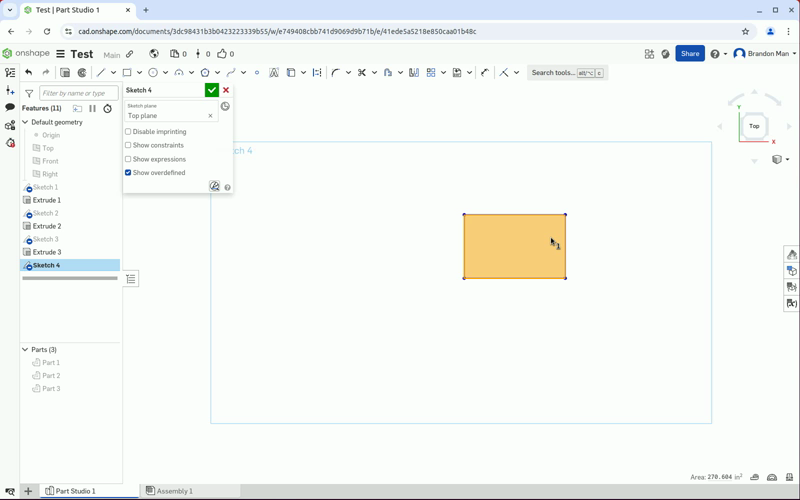
mouse_move(73, 352)
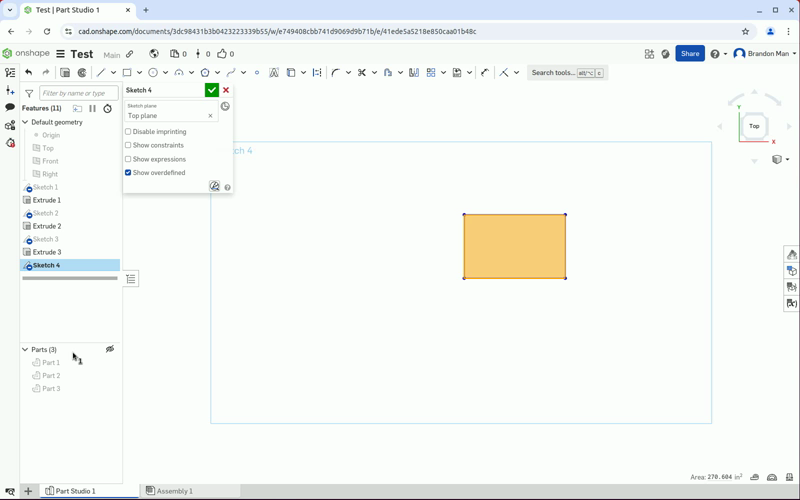
key(shift+y)
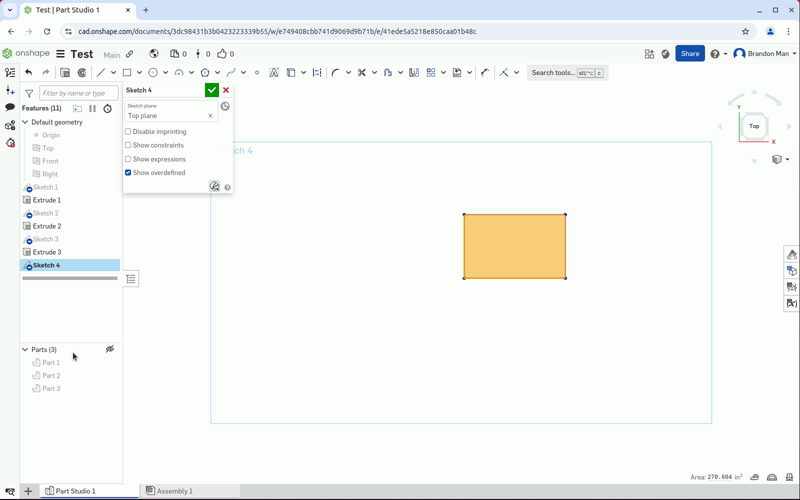
key(shift+e)
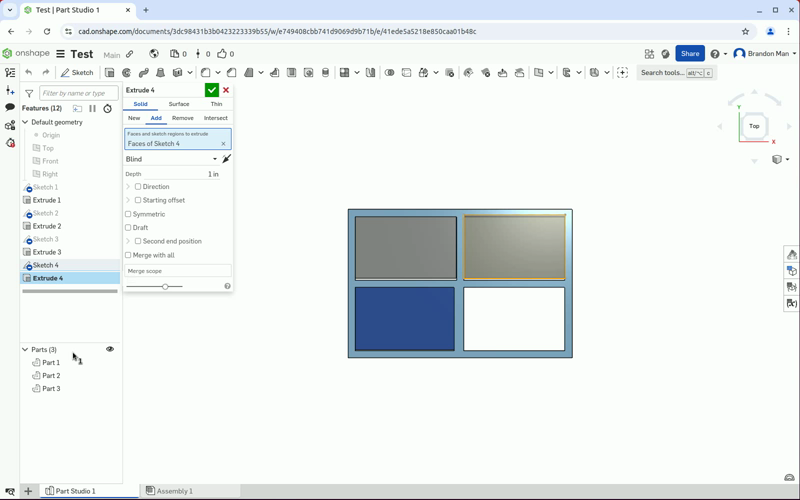
mouse_move(143, 106)
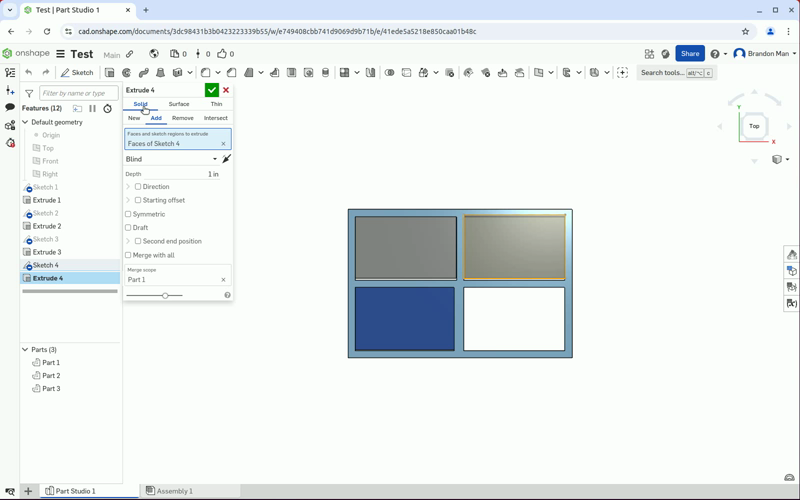
click(143, 106)
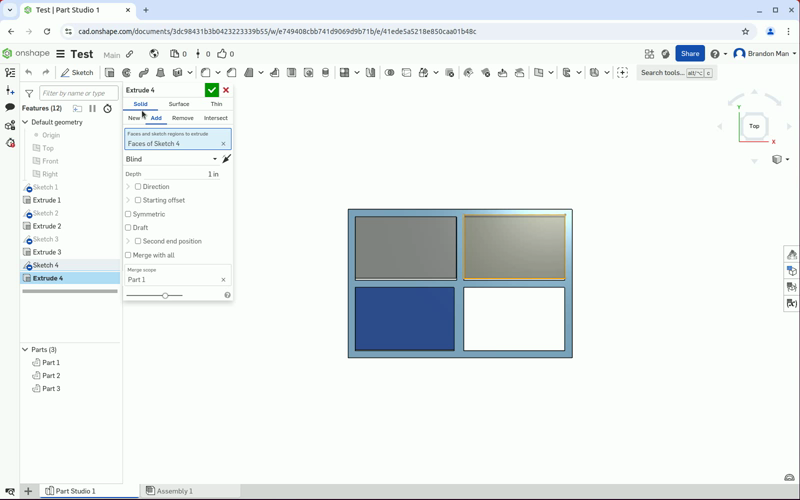
mouse_move(137, 120)
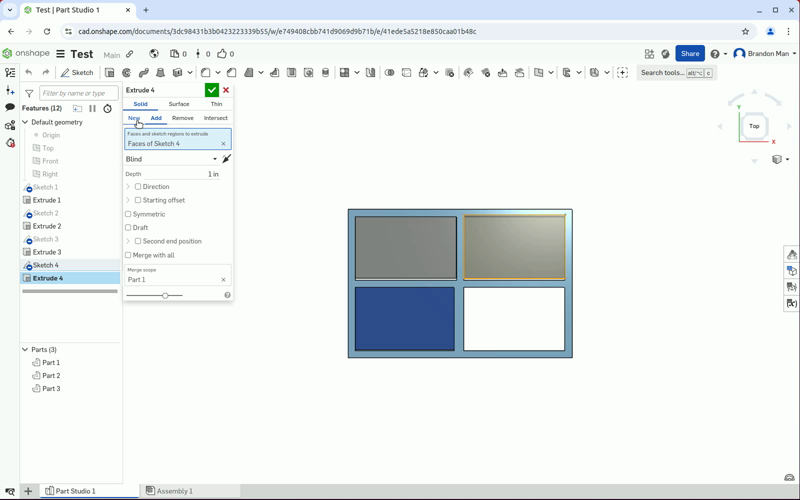
click(137, 120)
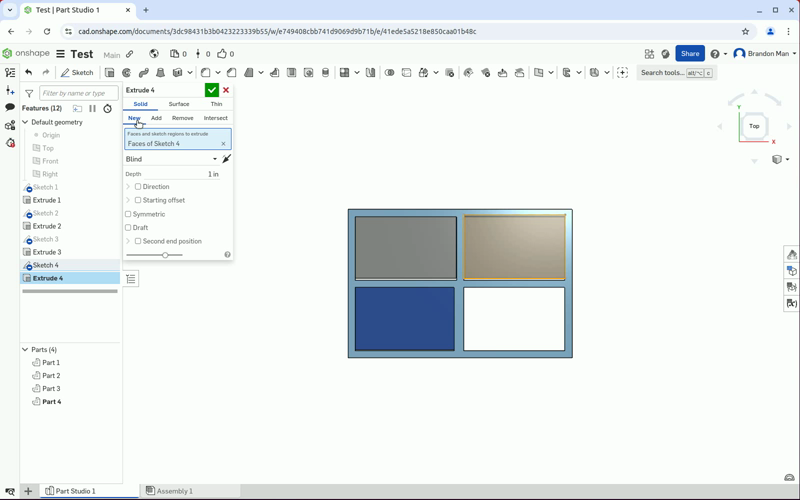
key(tab, 4)
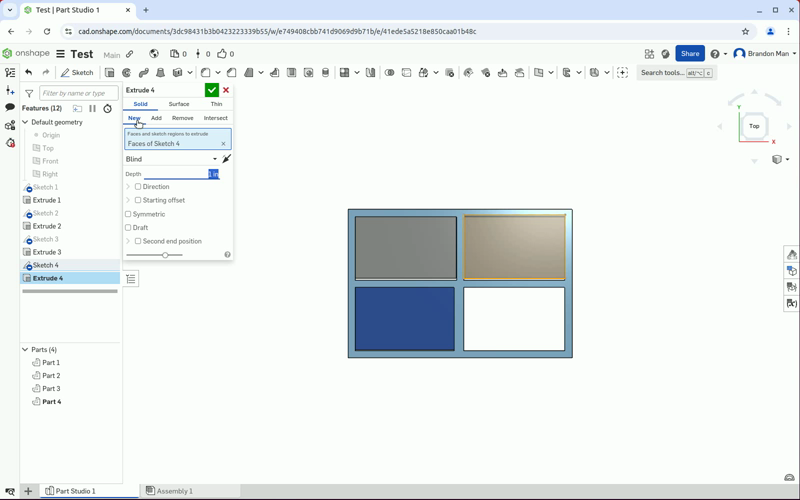
text(-0.241)
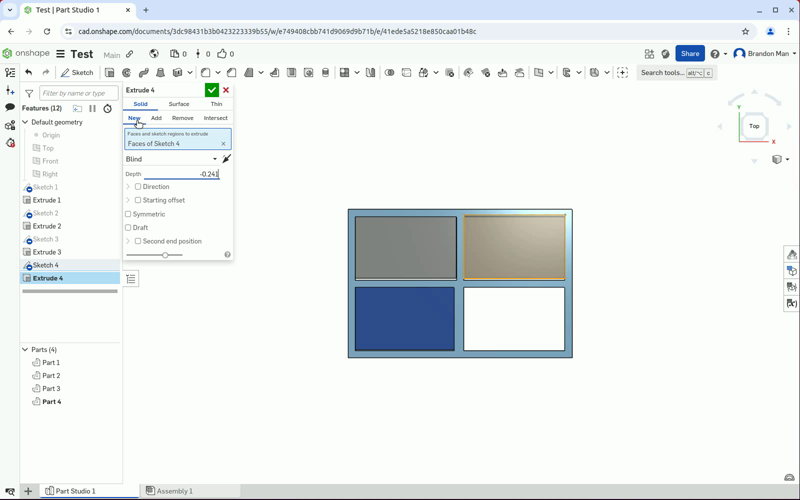
key(enter)
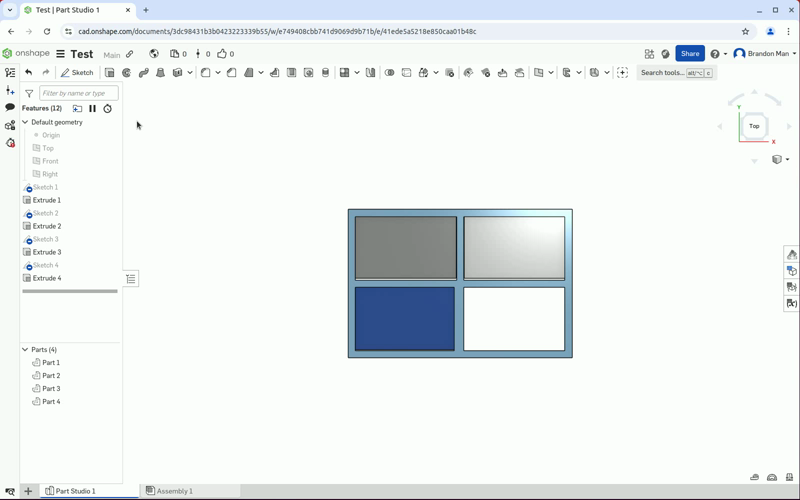
key(shift+h)
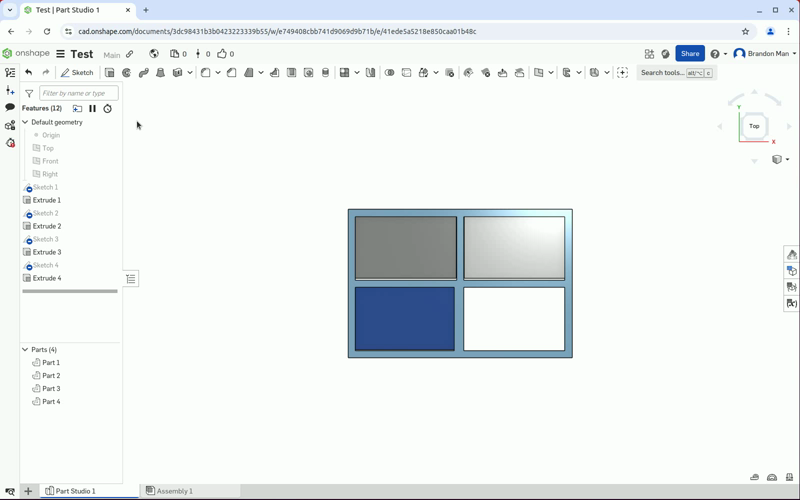
key(shift+h)
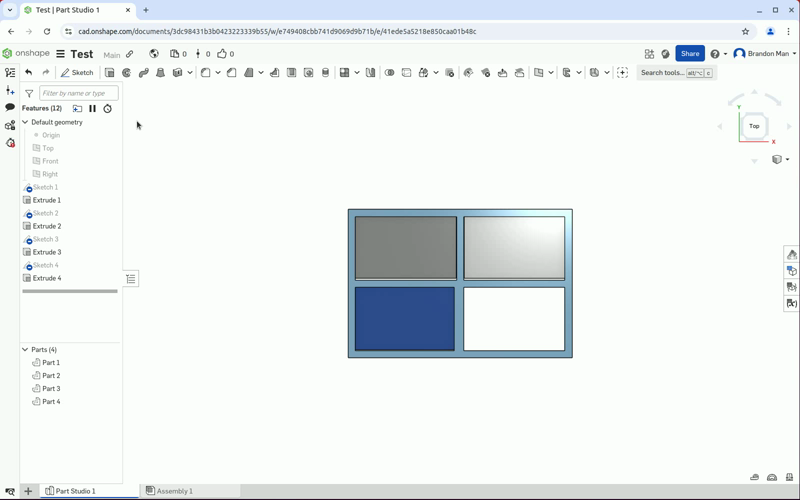
mouse_move(73, 189)
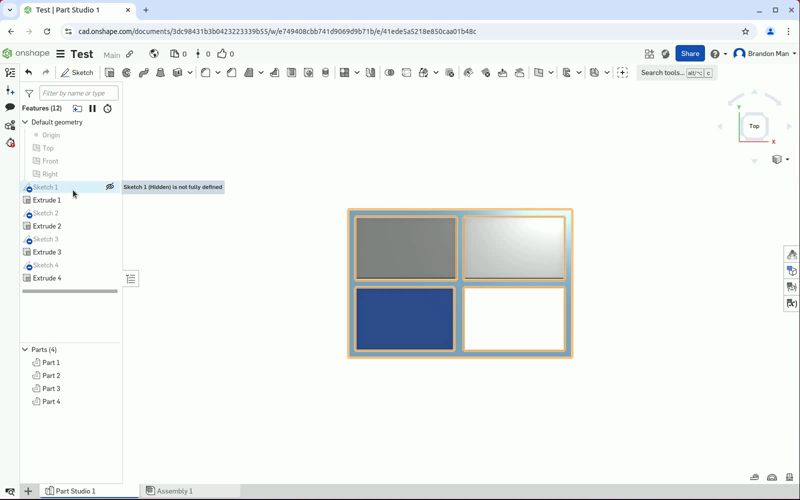
click(73, 189)
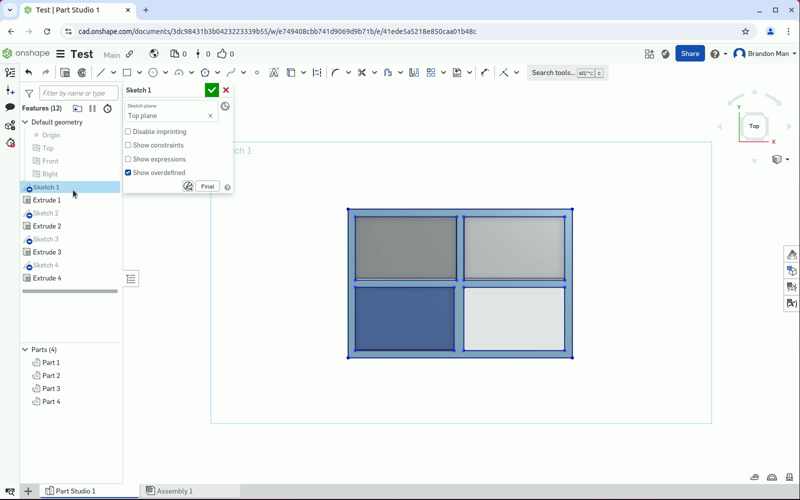
mouse_move(229, 92)
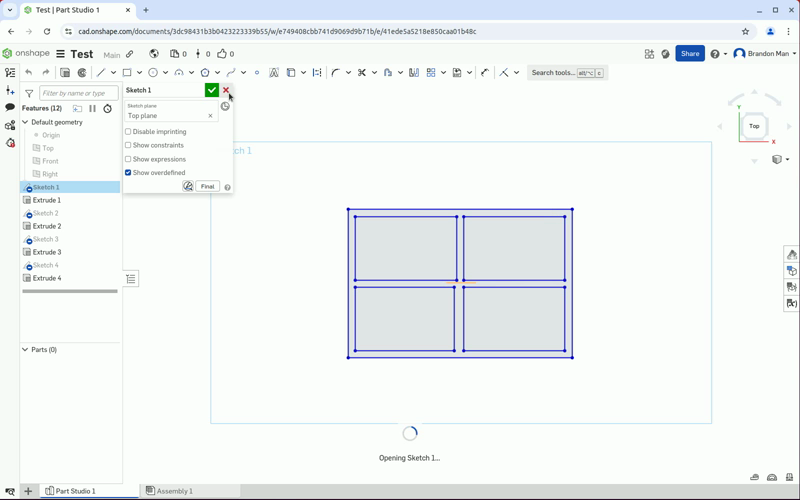
click(229, 92)
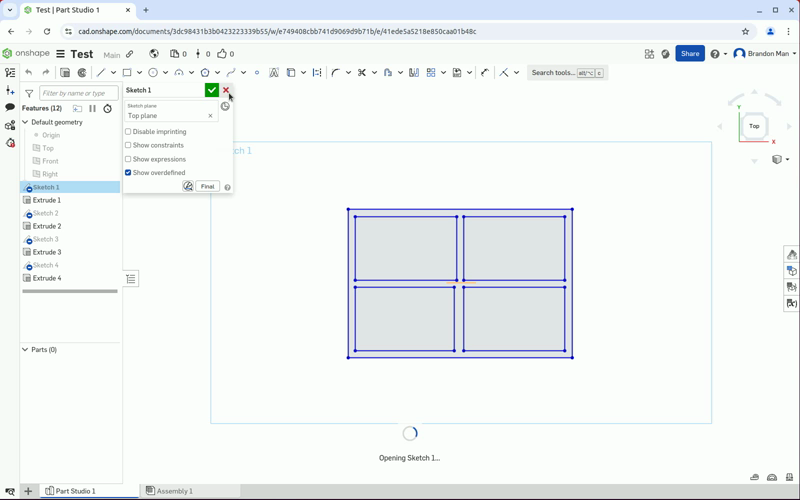
key(shift+s)
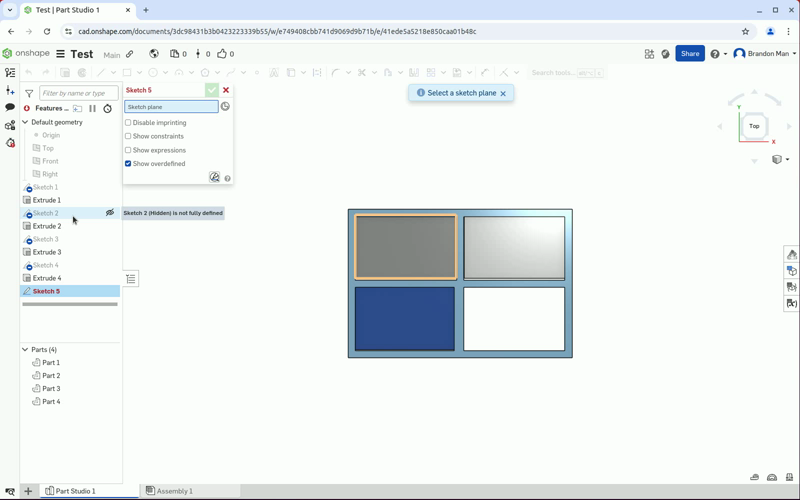
scroll(3)
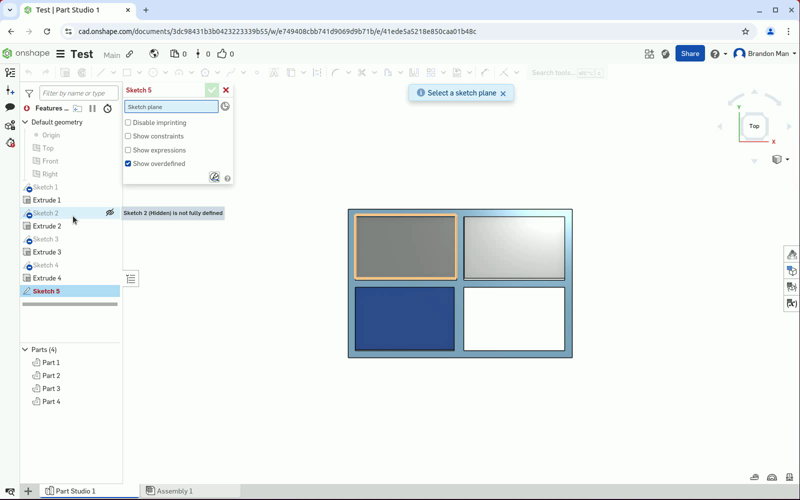
mouse_move(73, 150)
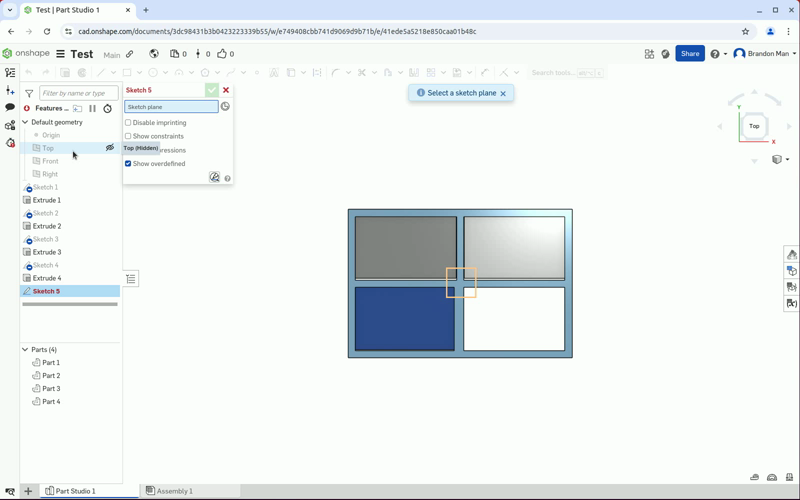
click(73, 150)
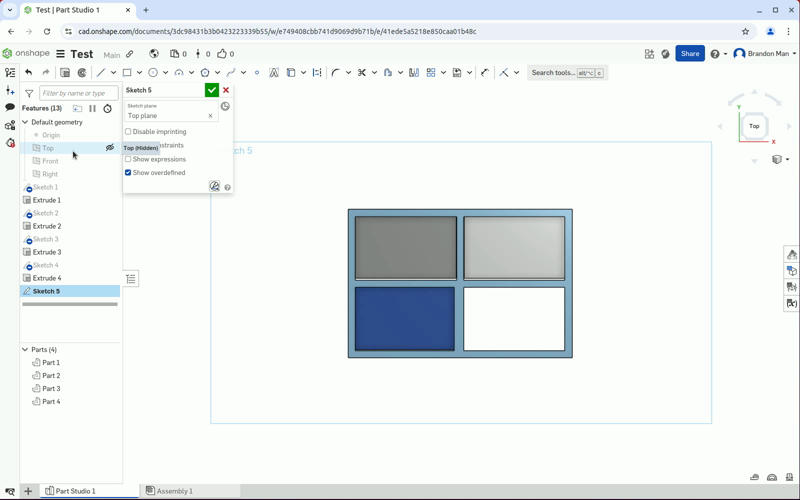
mouse_move(73, 352)
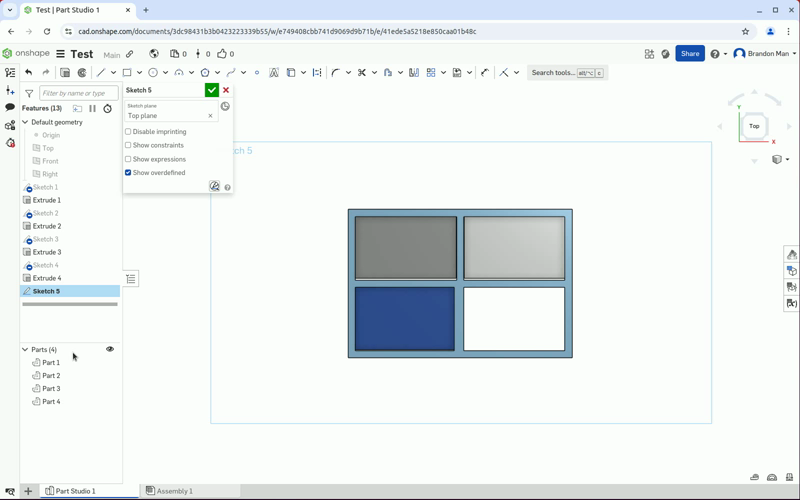
key(y)
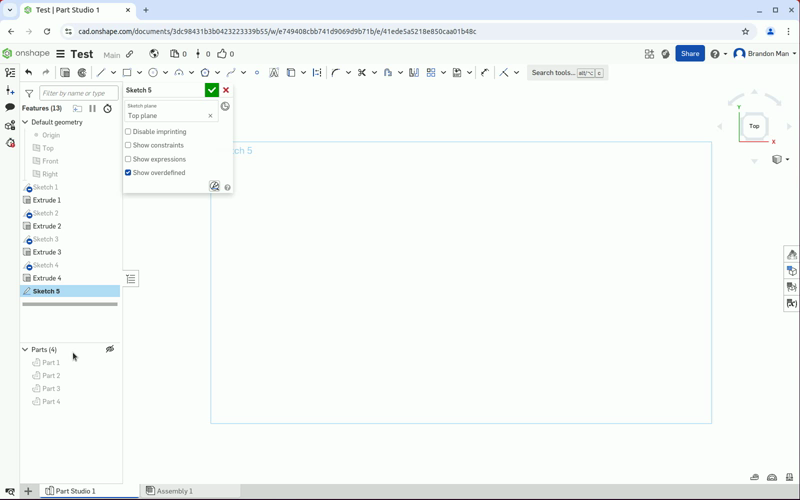
key(l)
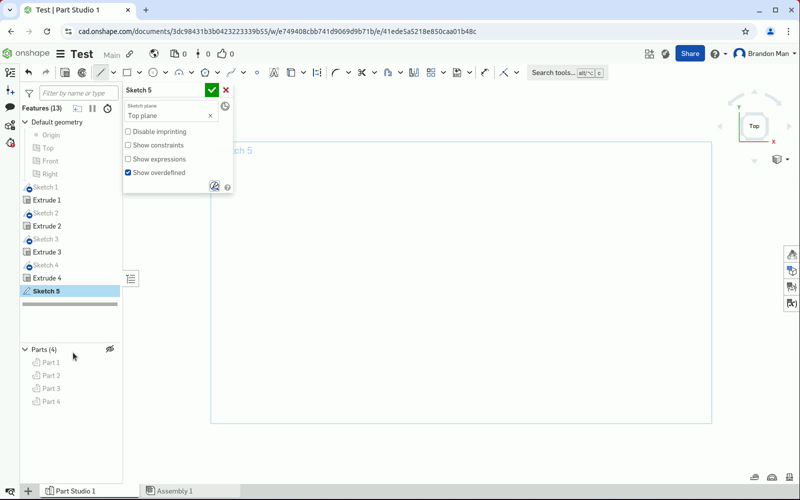
key_down(shift)
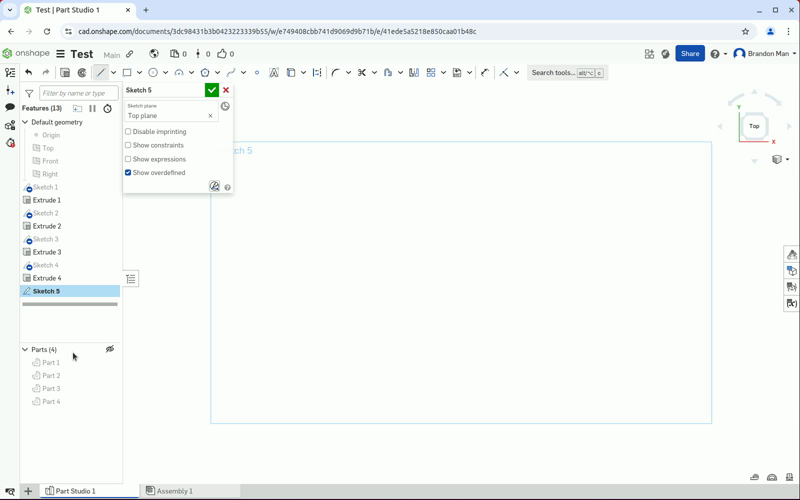
mouse_move(464, 351)
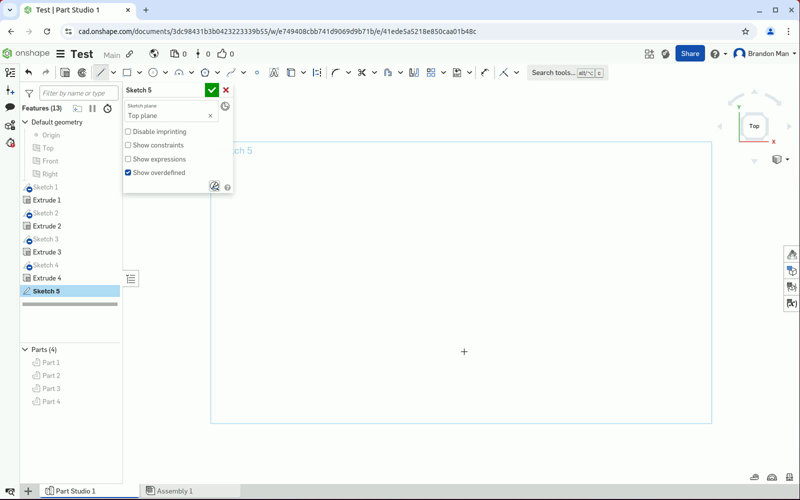
click(464, 351)
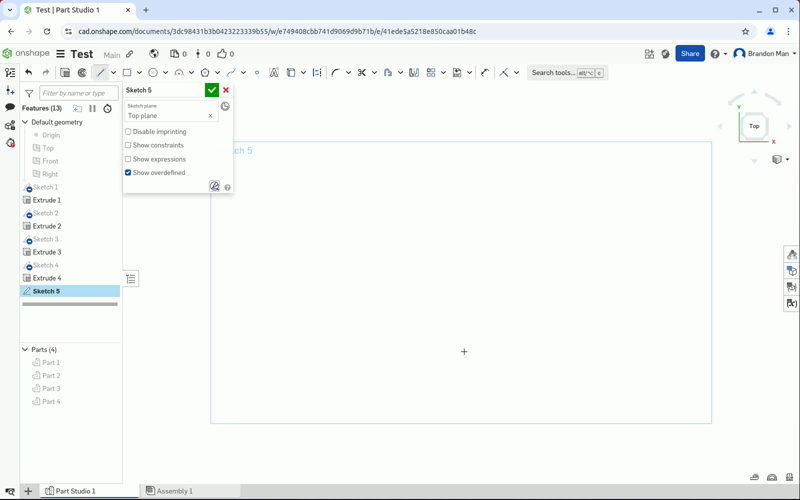
key_up(shift)
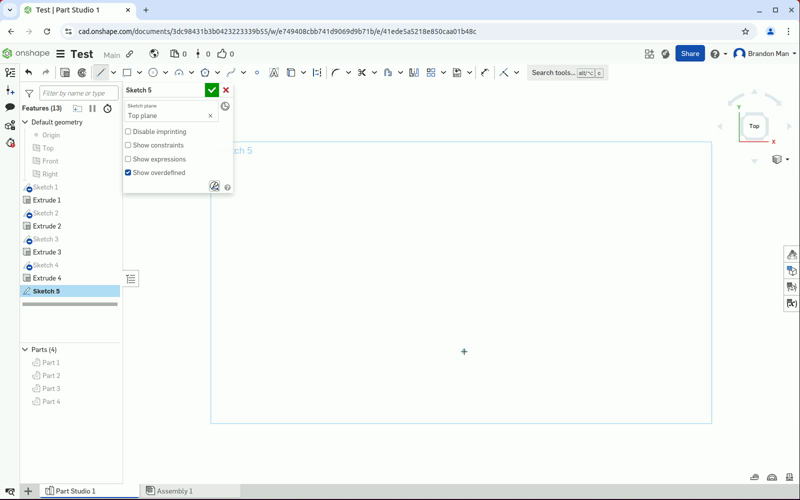
key_down(shift)
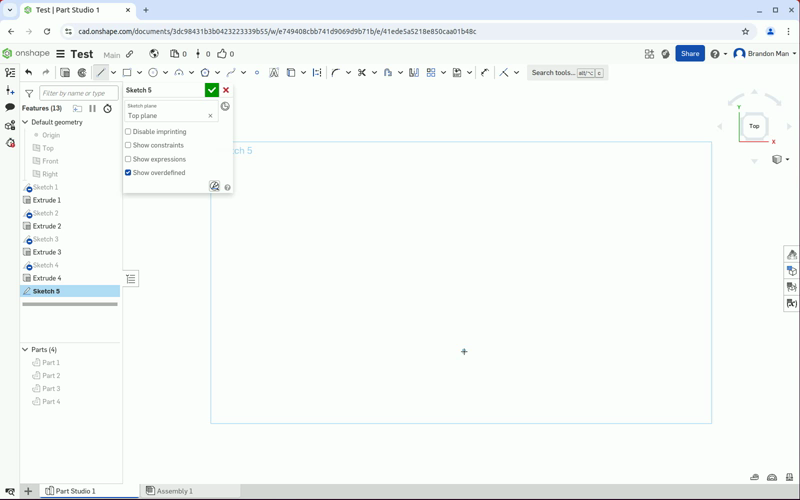
mouse_move(565, 351)
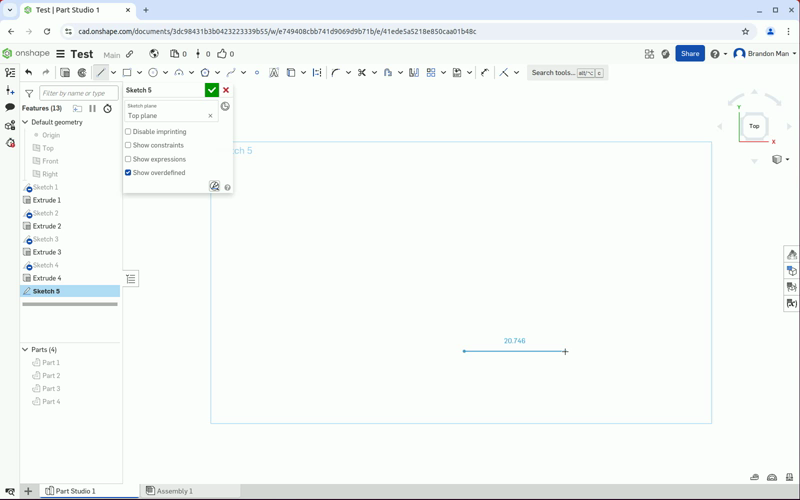
click(565, 351)
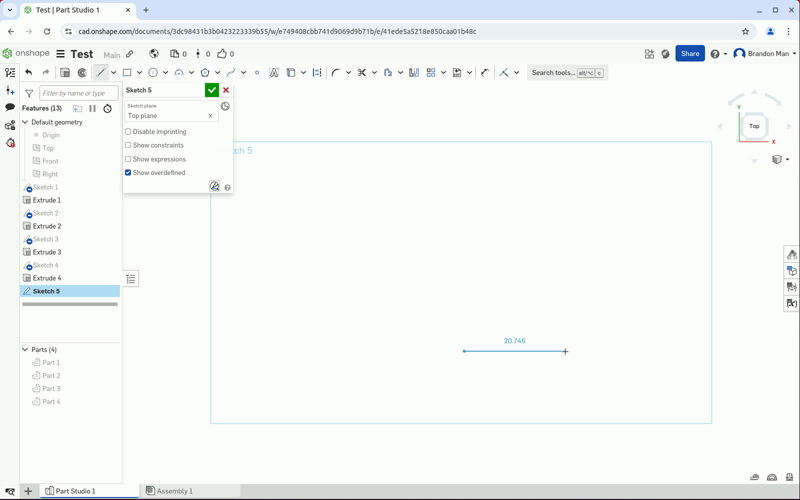
key_up(shift)
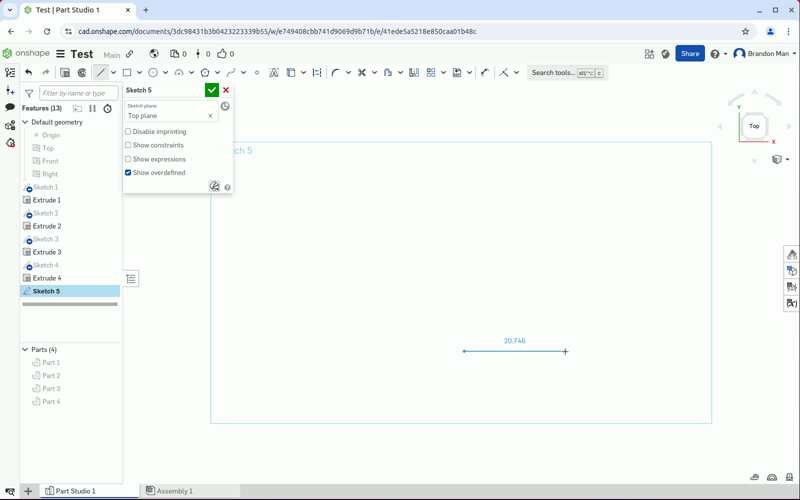
key_down(shift)
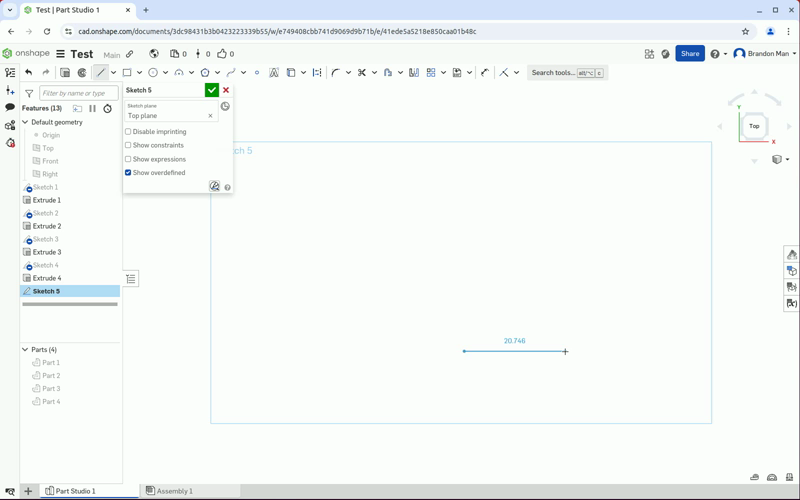
mouse_move(565, 287)
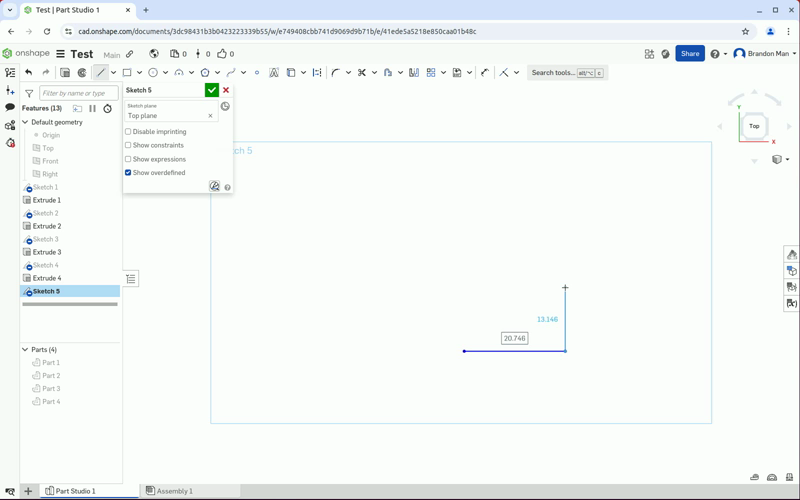
click(565, 287)
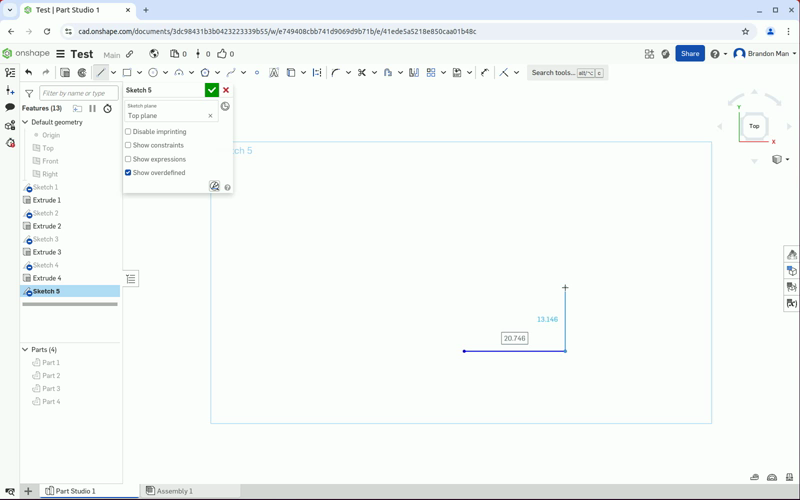
key_up(shift)
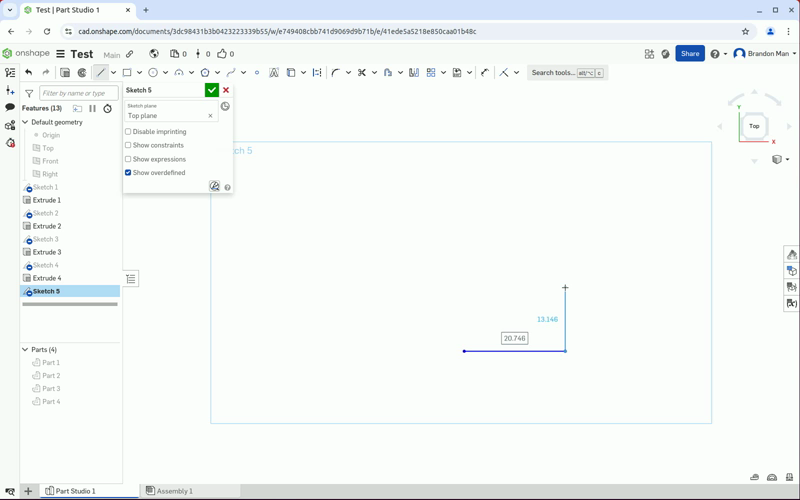
key_down(shift)
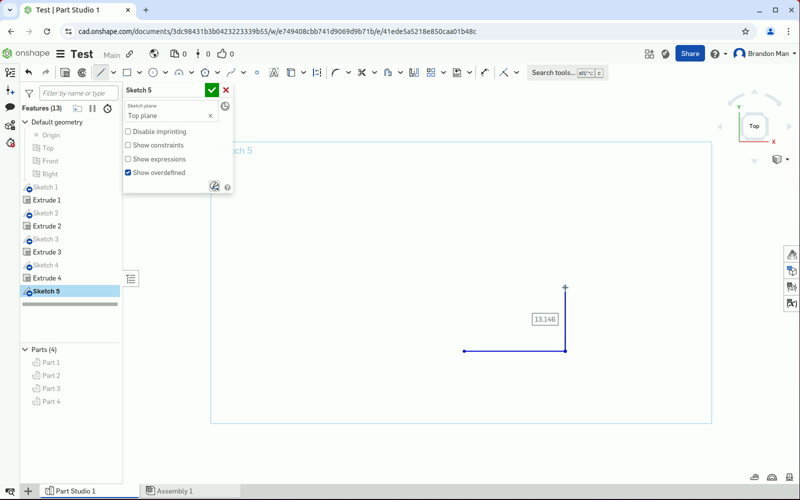
mouse_move(464, 287)
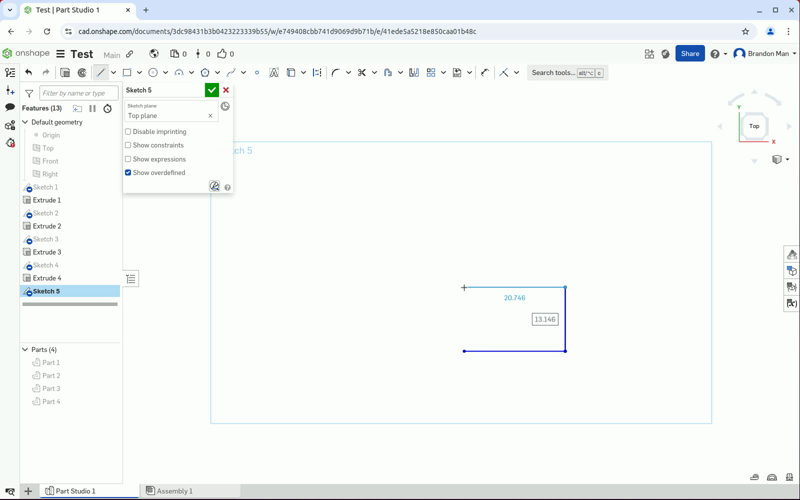
click(464, 287)
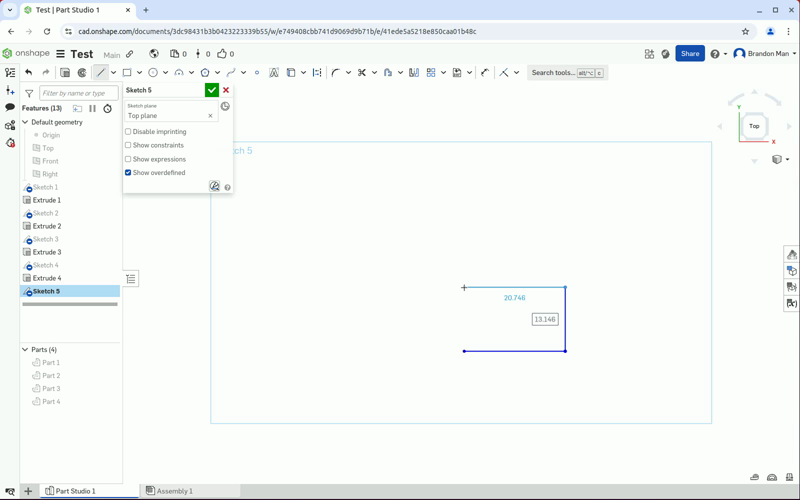
key_up(shift)
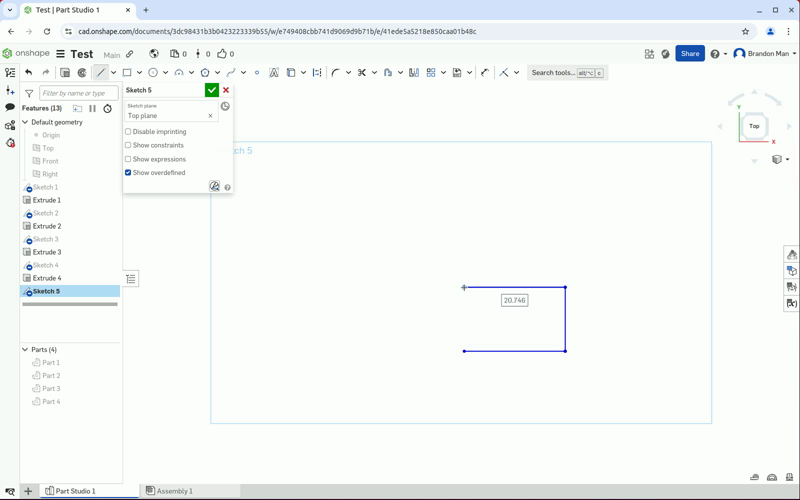
key_down(shift)
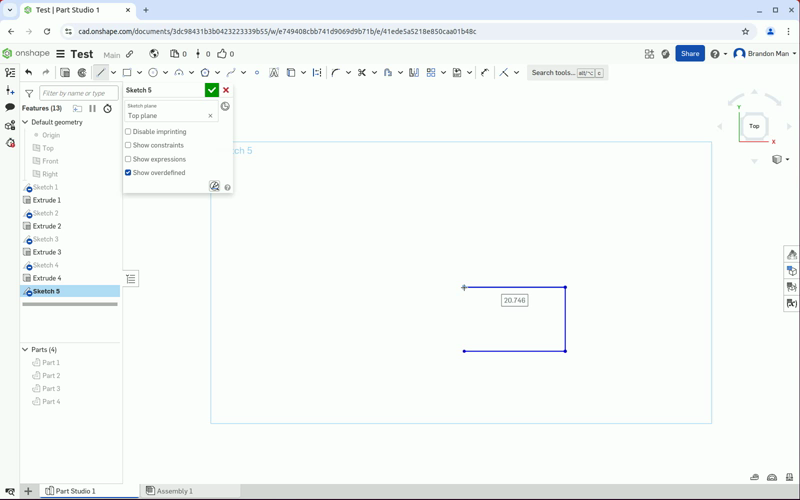
mouse_move(464, 351)
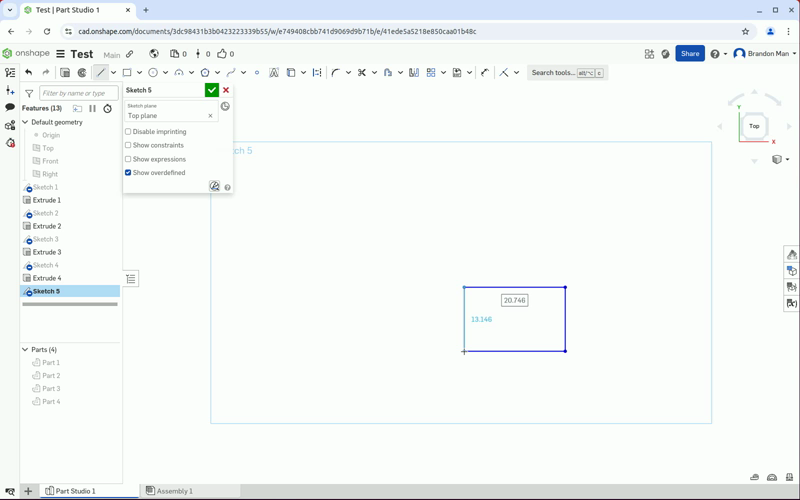
key_up(shift)
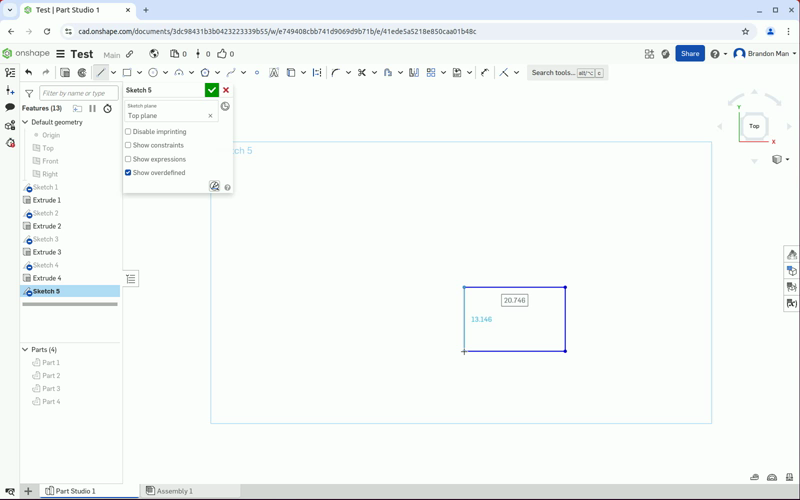
click(464, 351)
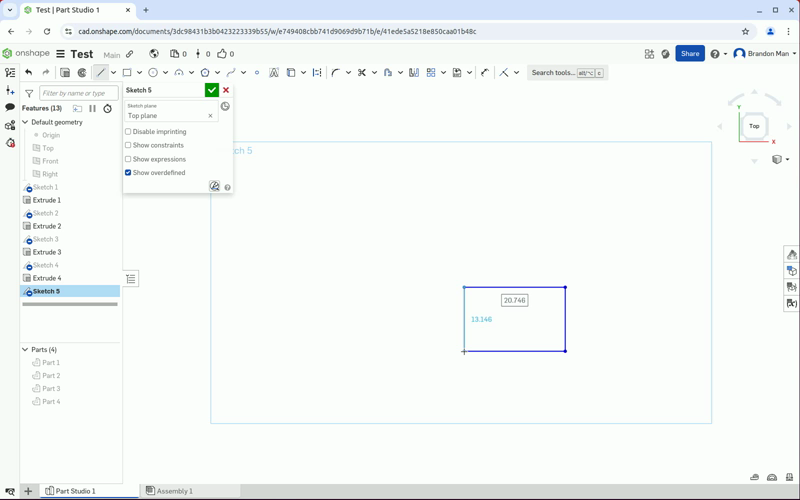
key(esc)
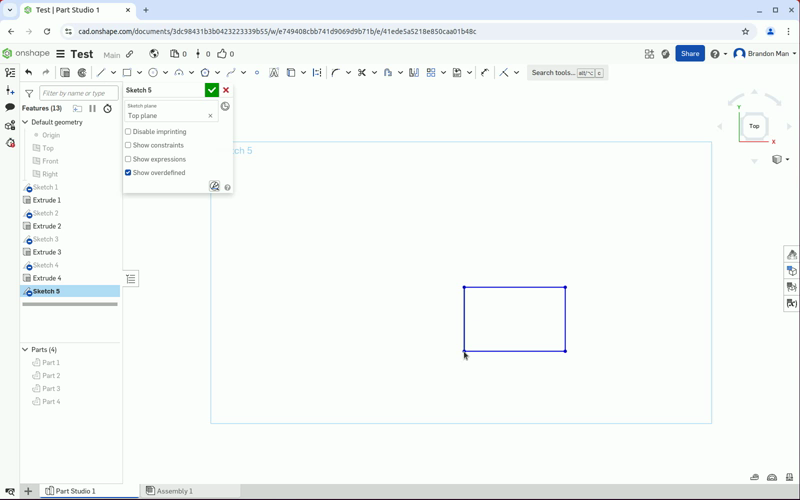
mouse_move(494, 312)
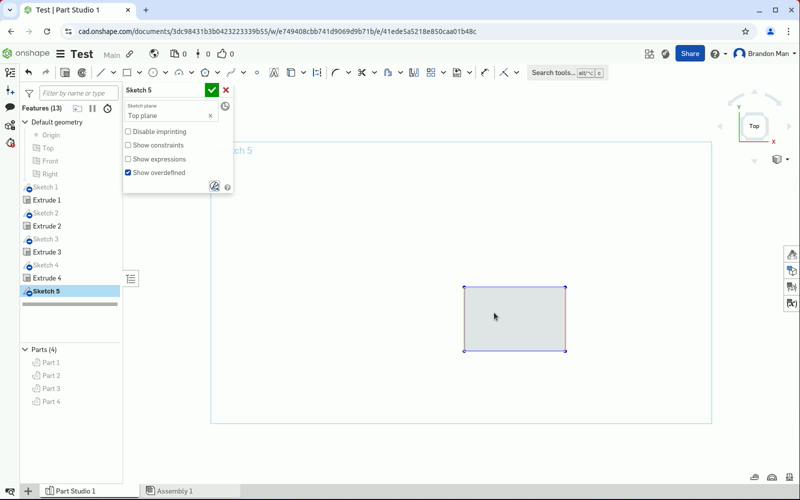
click(494, 312)
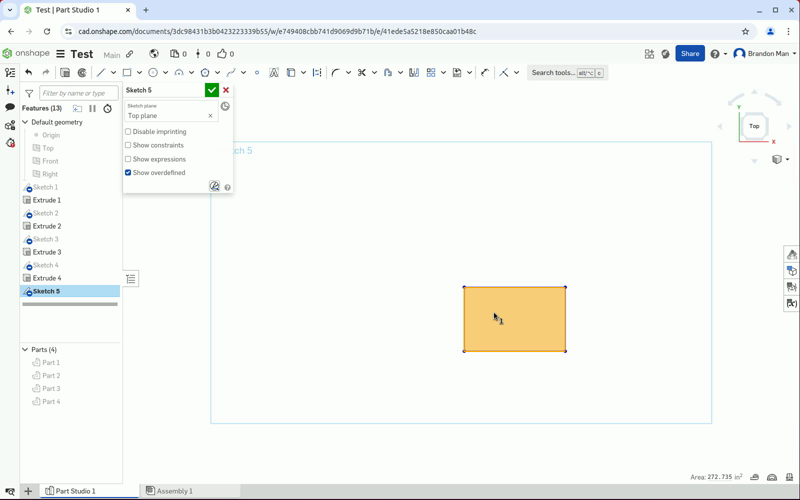
mouse_move(73, 352)
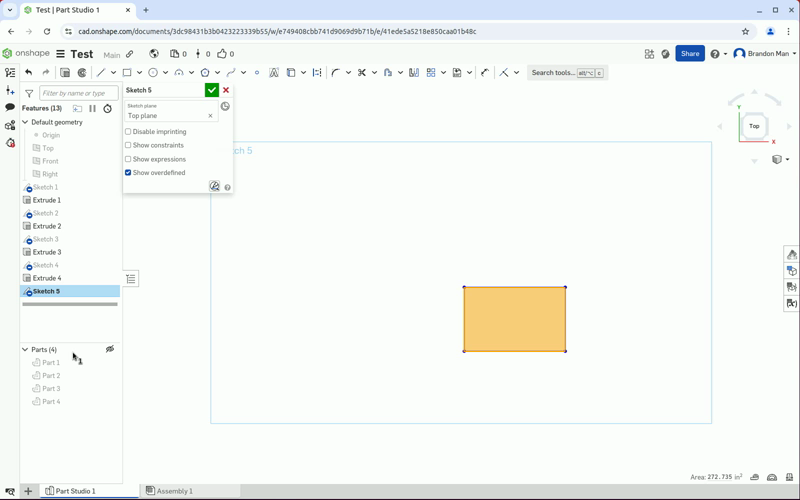
key(shift+y)
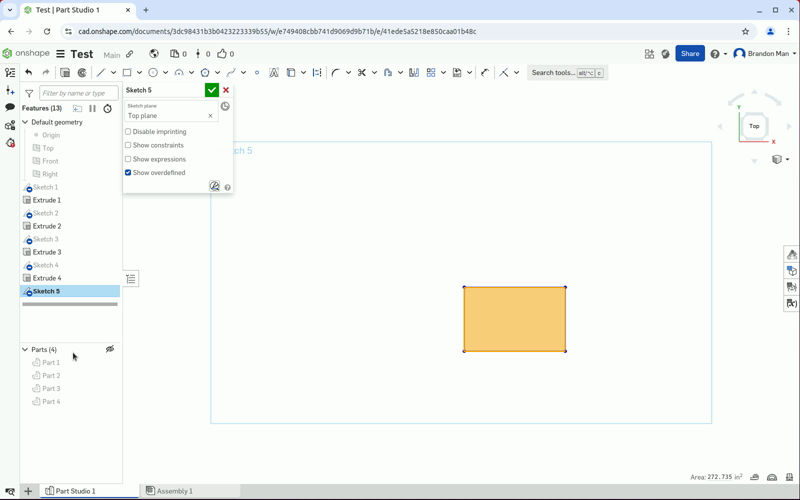
key(shift+e)
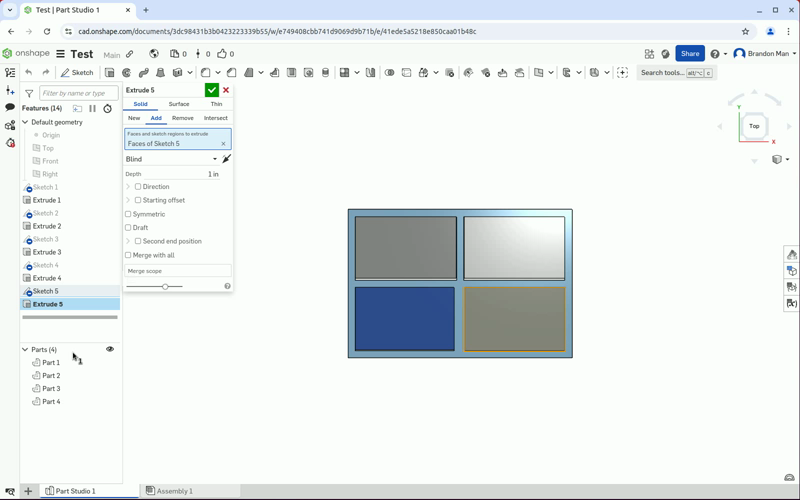
mouse_move(143, 106)
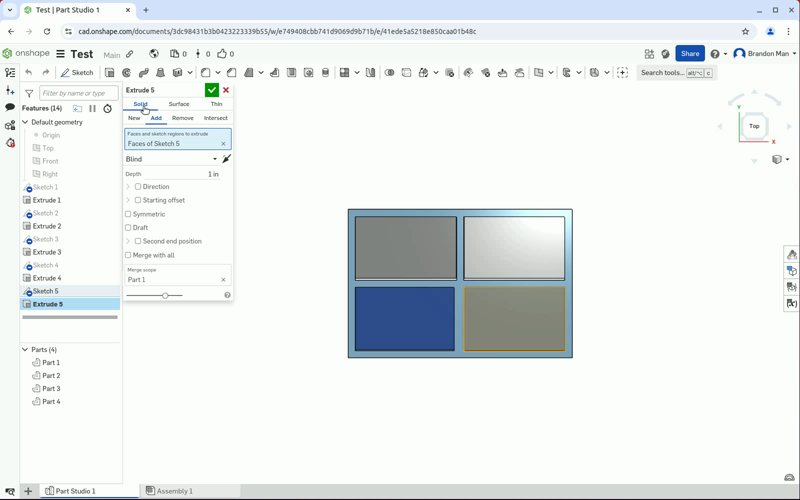
click(143, 106)
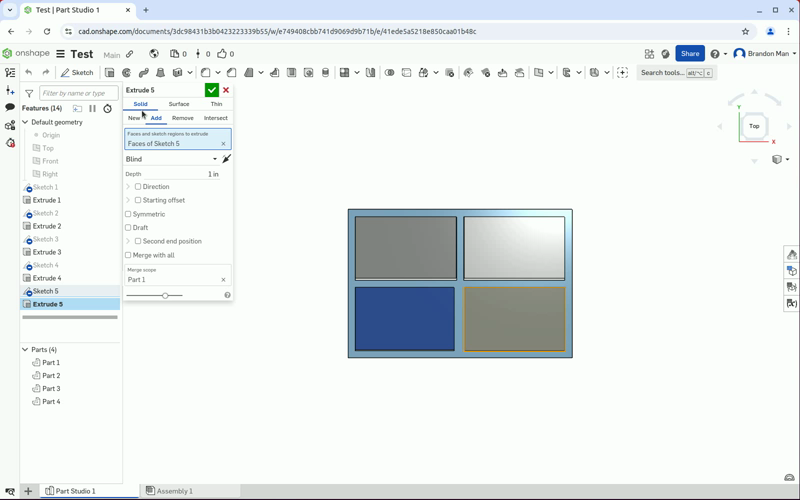
mouse_move(137, 120)
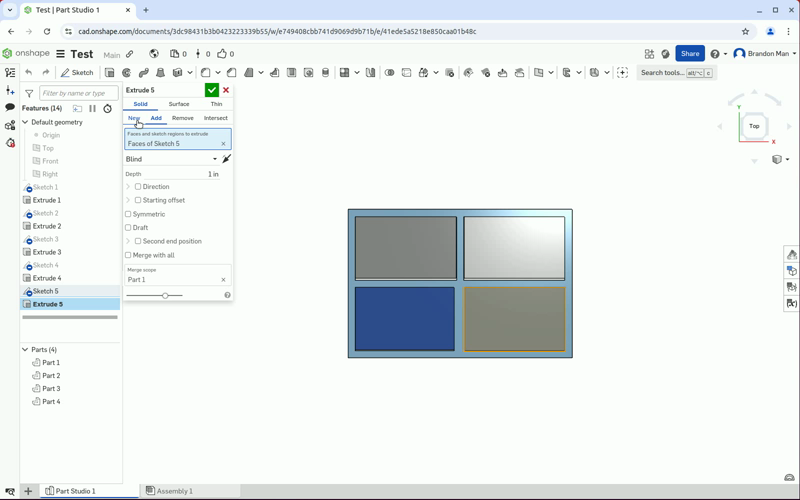
click(137, 120)
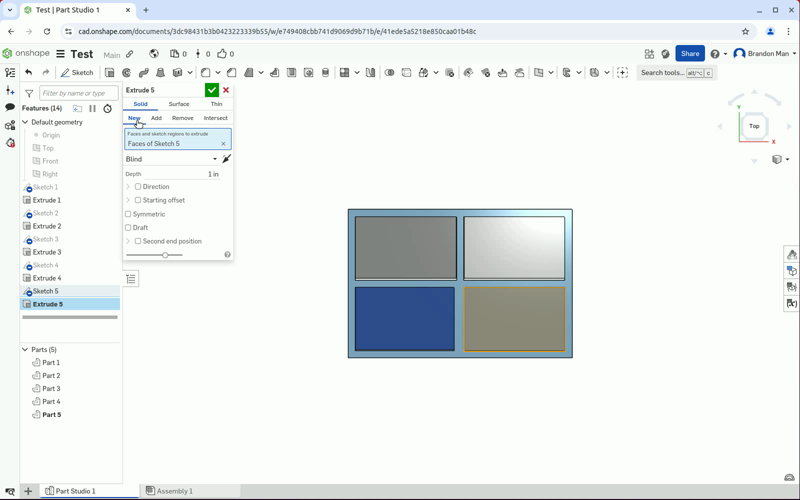
key(tab, 4)
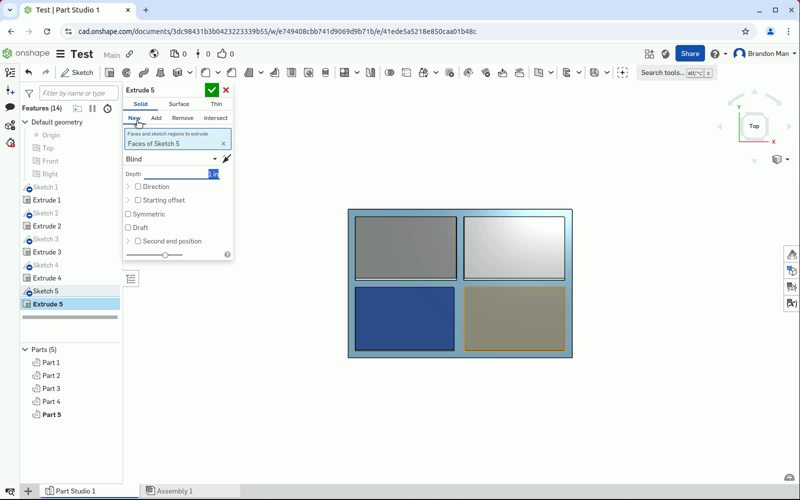
text(-0.241)
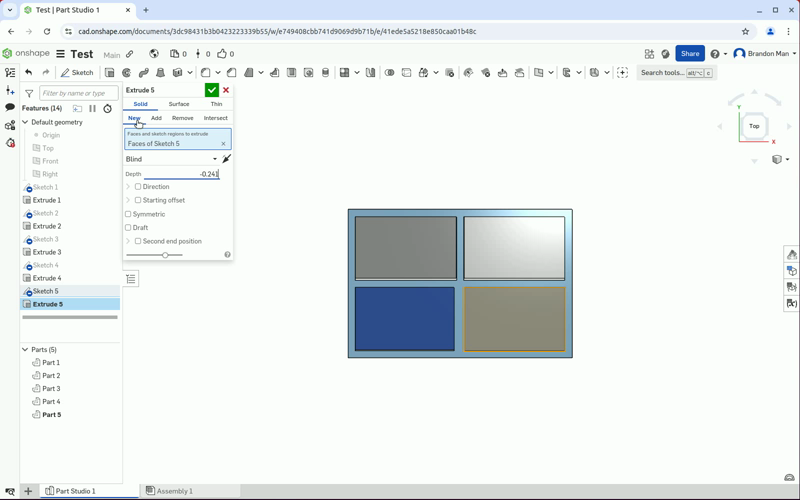
key(enter)
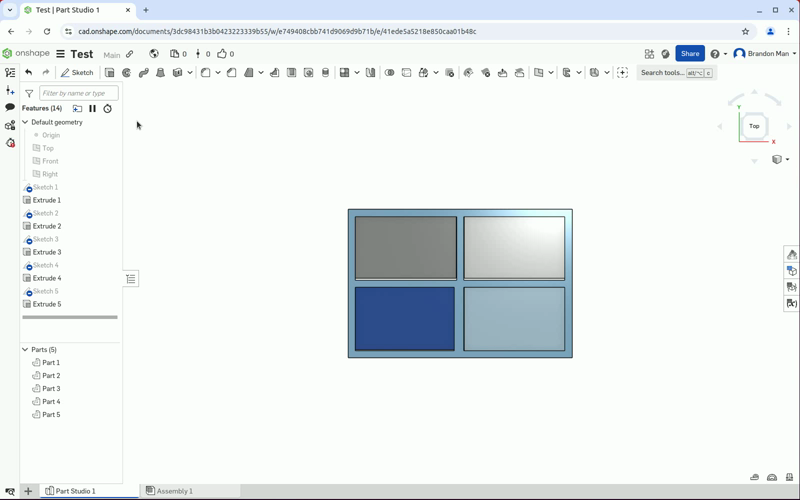
key(shift+h)
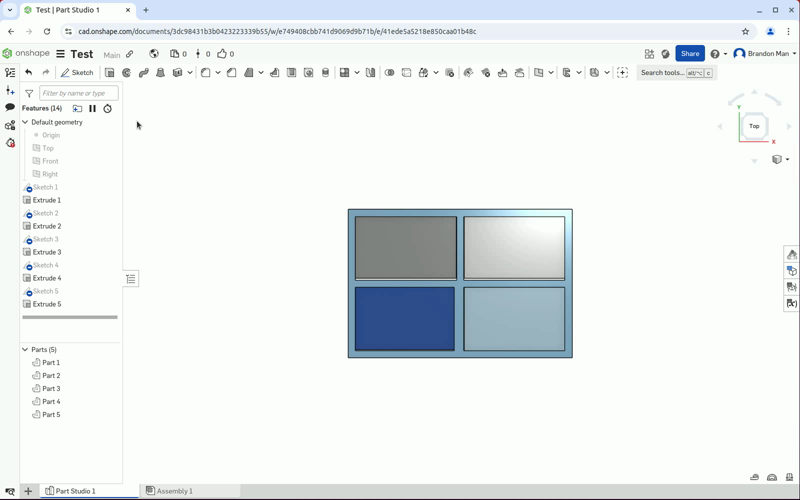
key(shift+h)
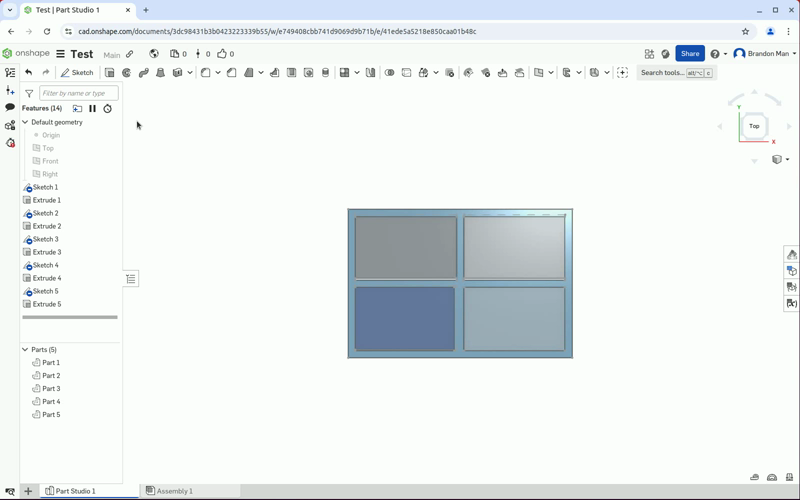
key(shift+7)
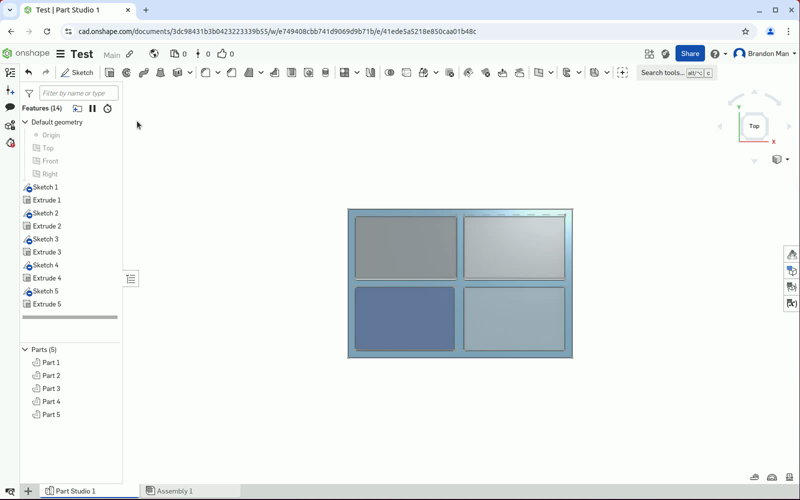
key(up, 3)
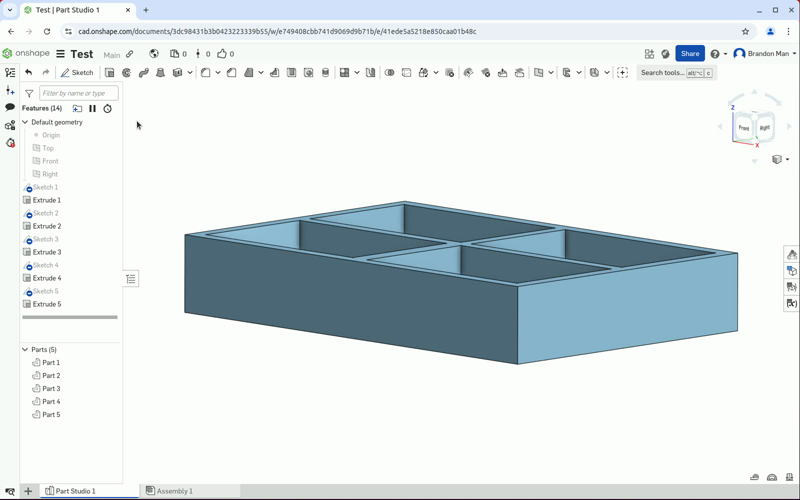
key(left, 3)
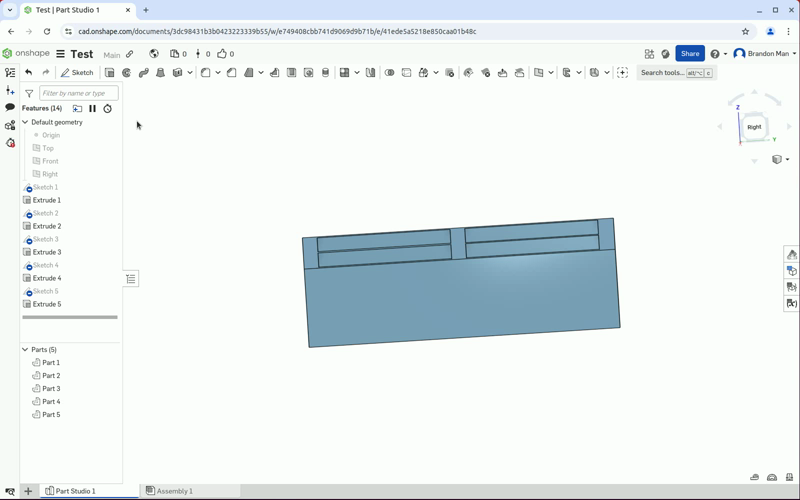
key(right, 3)
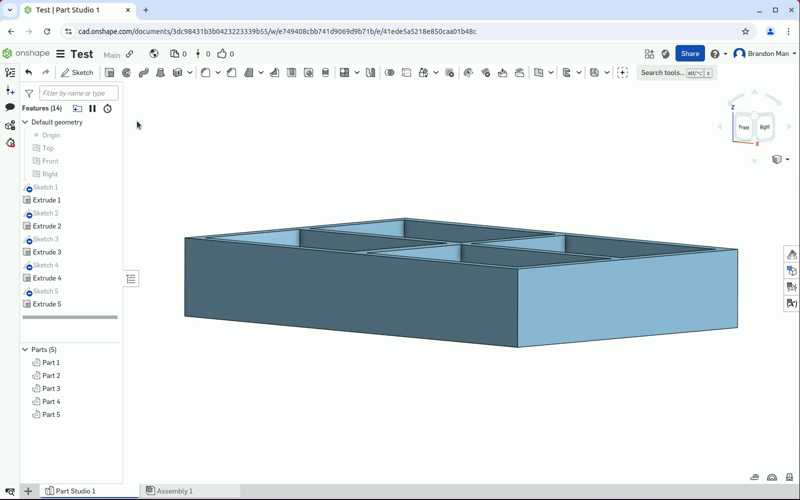
key(down, 3)
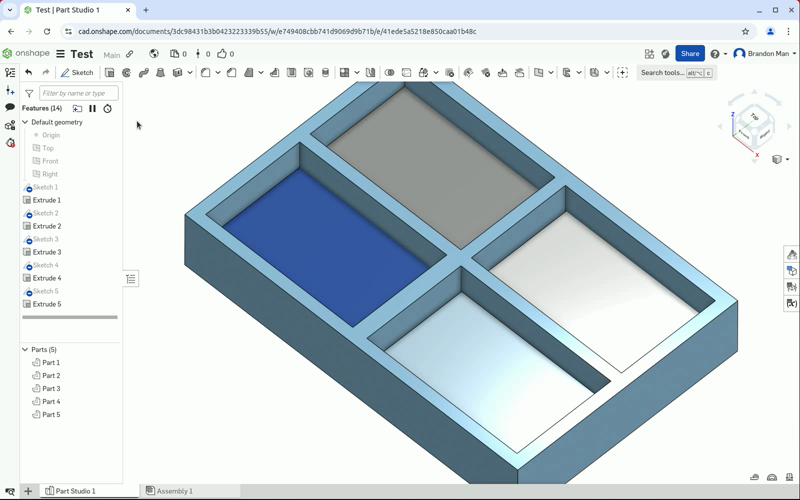
mouse_move(73, 189)
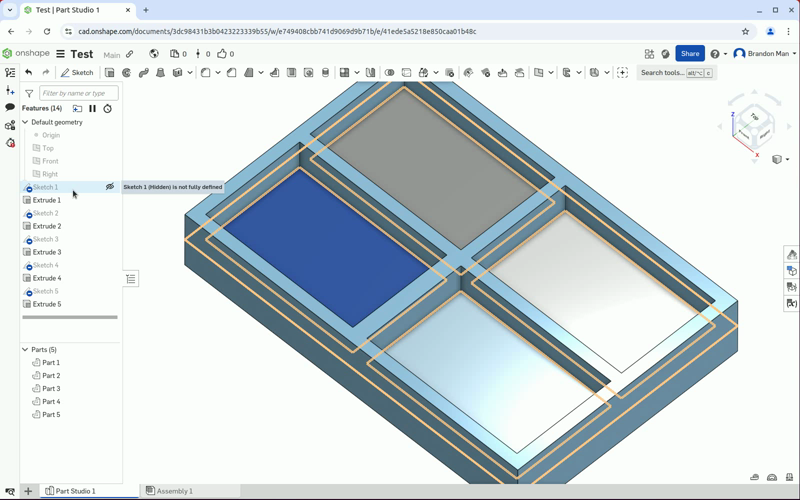
click(73, 189)